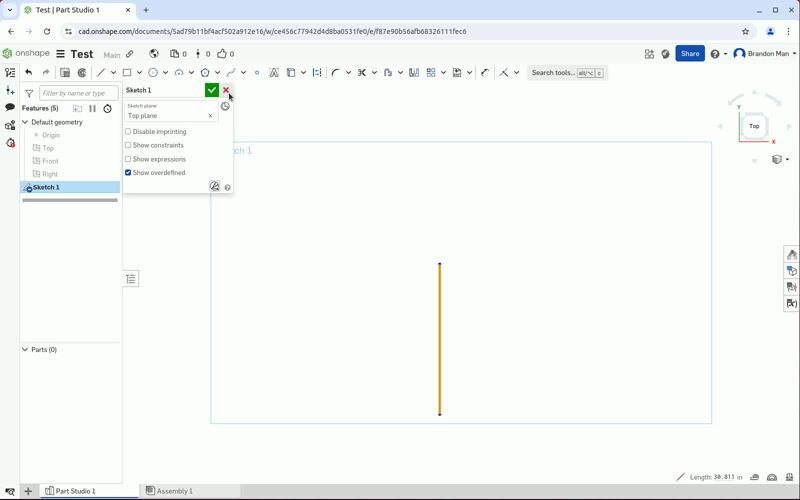
key(shift+h)
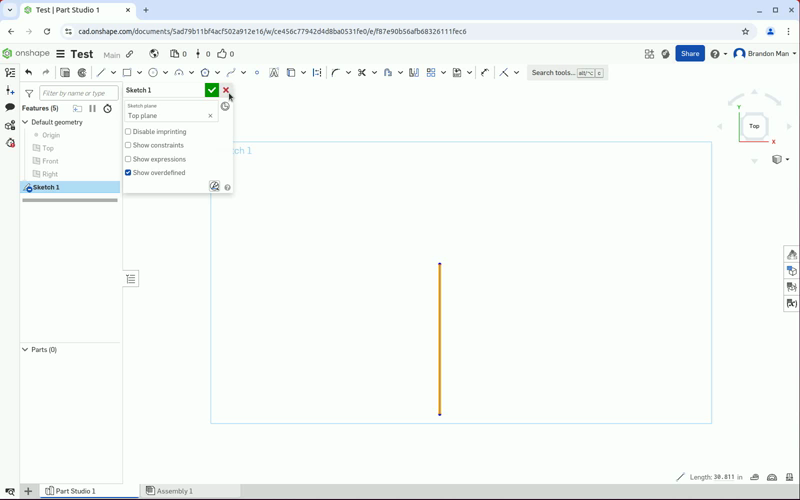
key(shift+s)
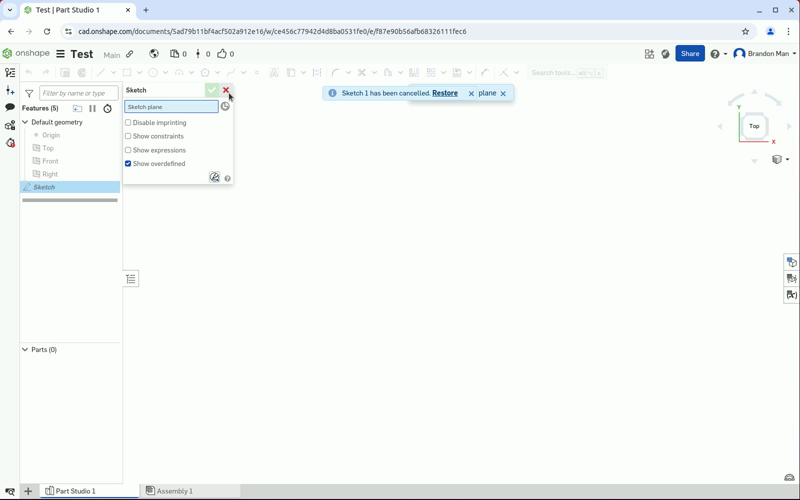
mouse_move(73, 150)
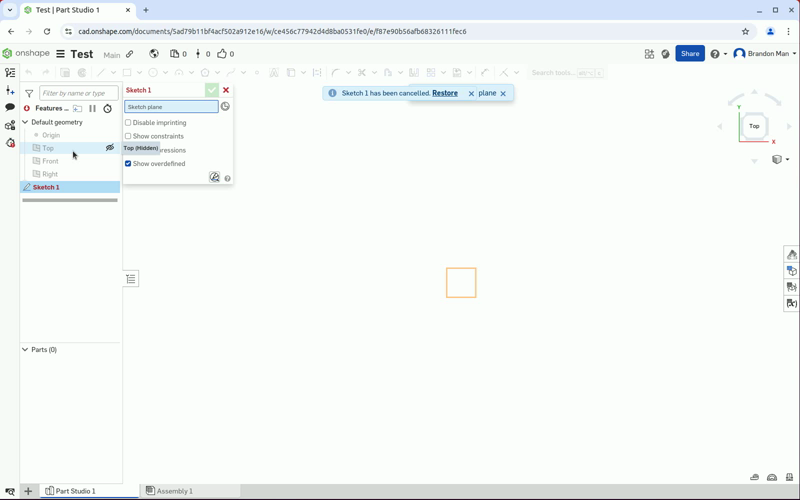
click(73, 150)
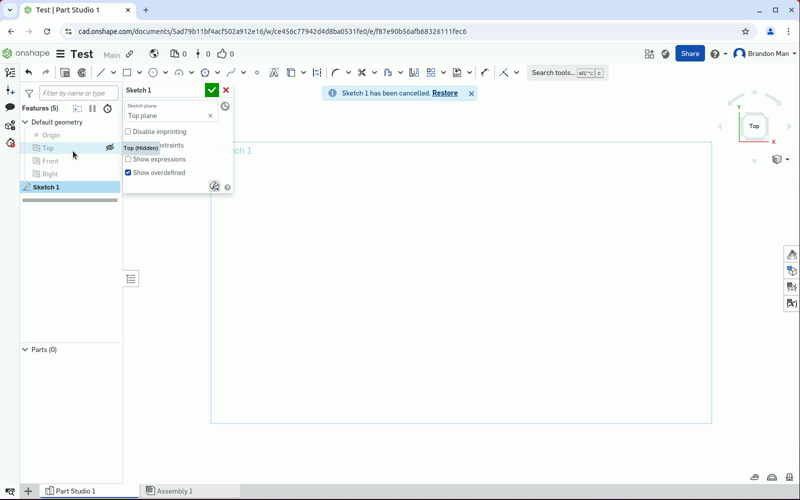
mouse_move(73, 352)
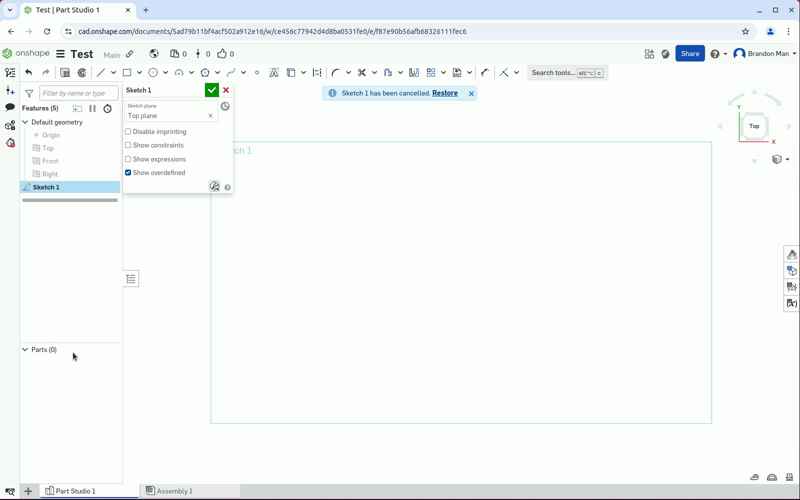
key(y)
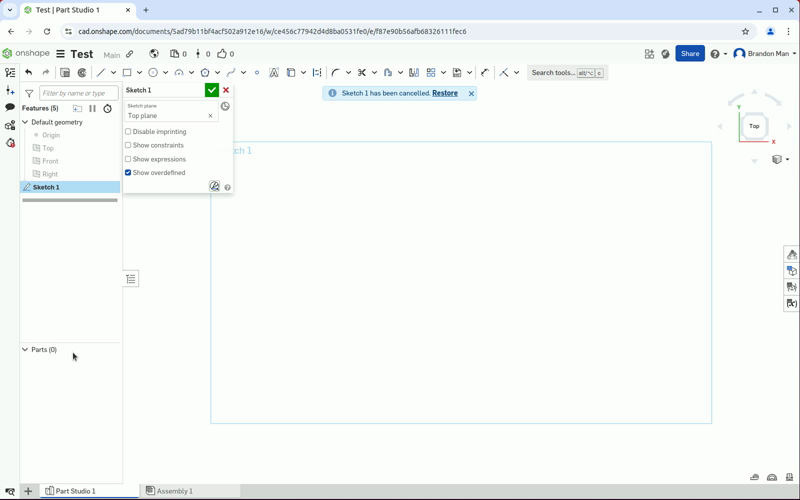
key(l)
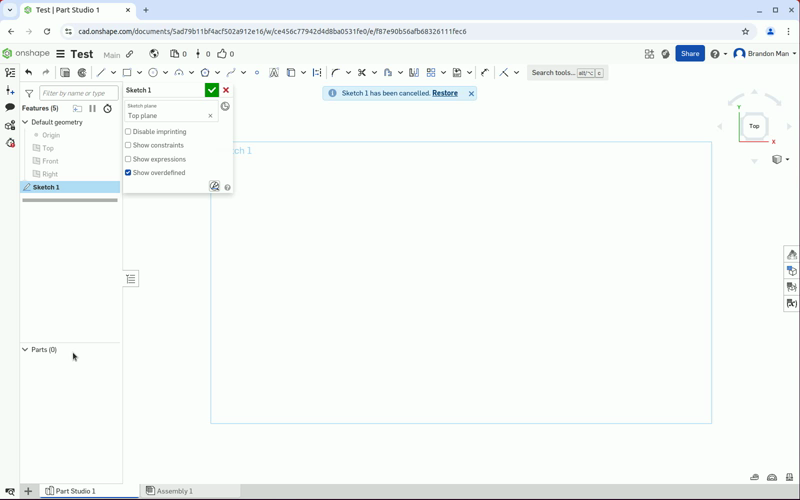
key_down(shift)
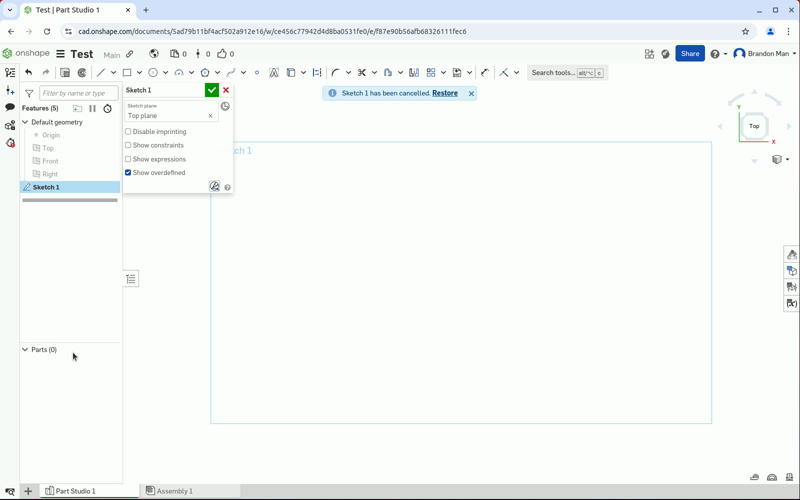
mouse_move(378, 366)
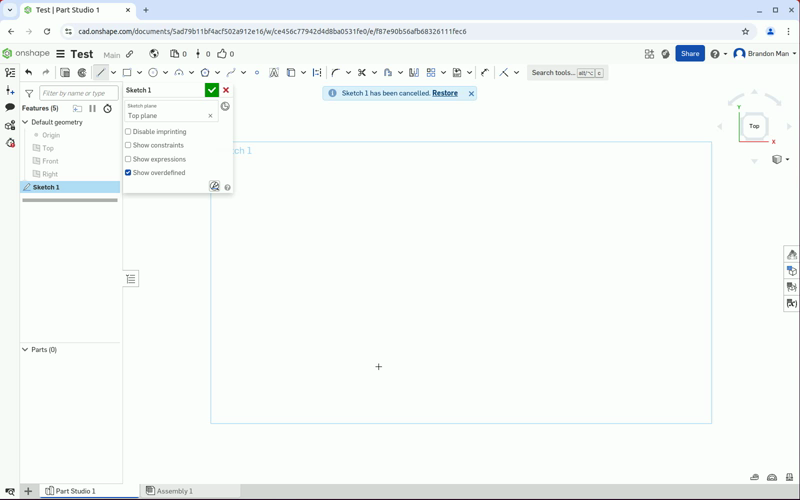
click(378, 366)
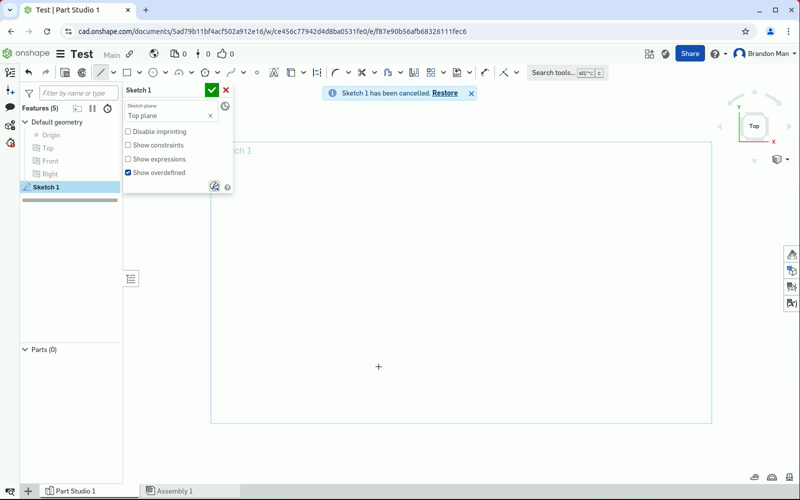
key_up(shift)
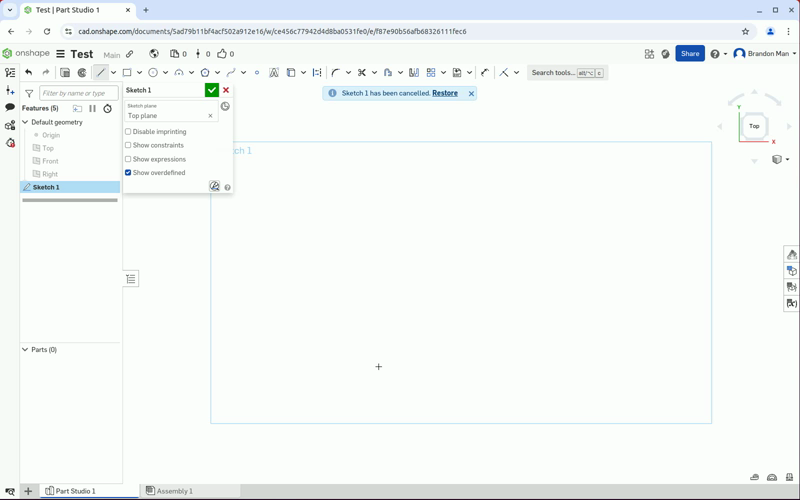
key_down(shift)
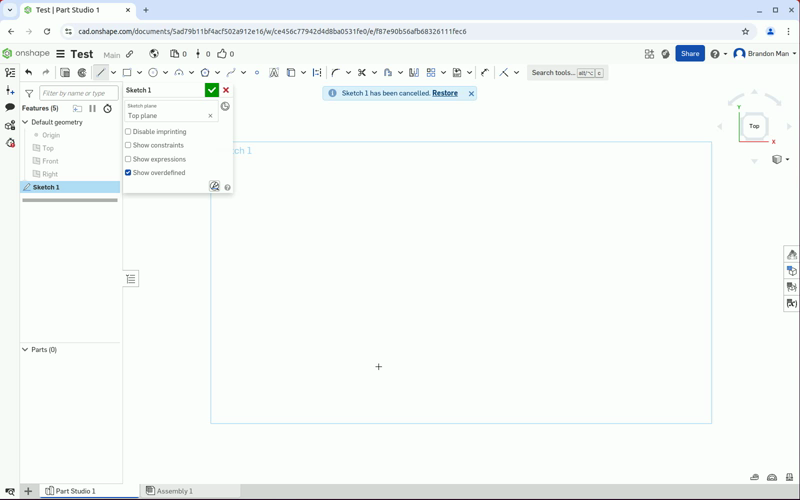
mouse_move(466, 366)
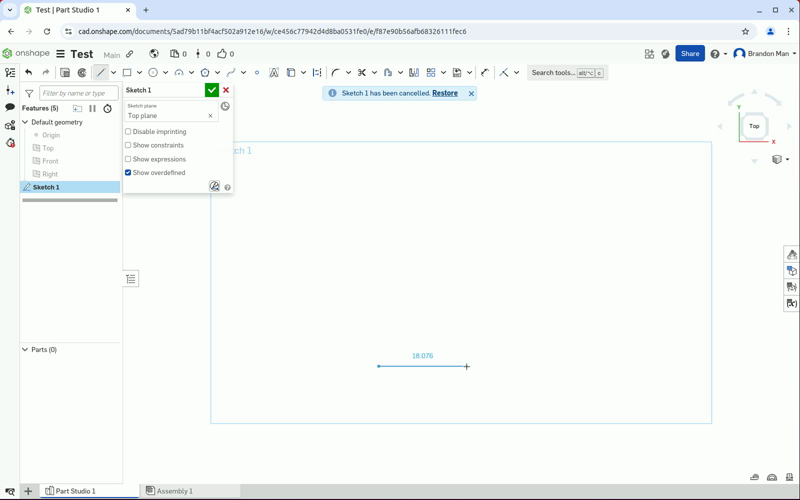
click(466, 366)
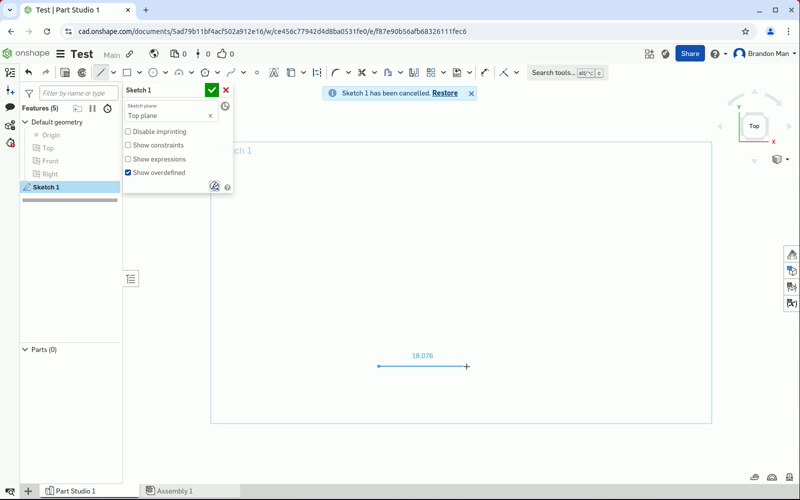
key_up(shift)
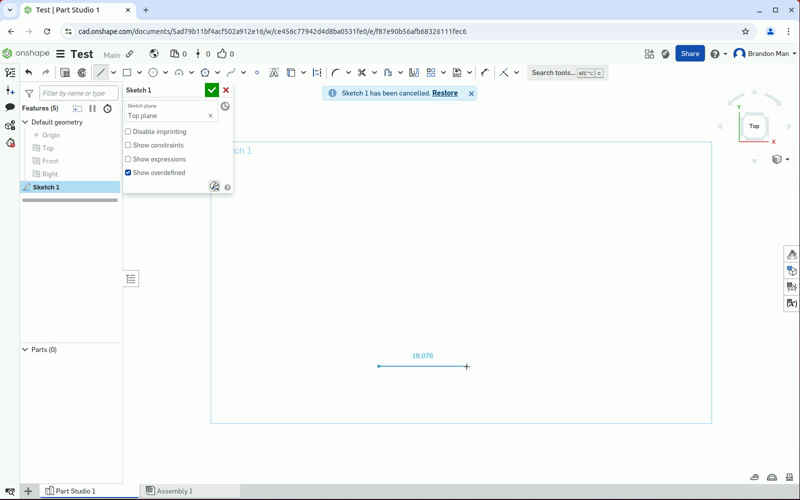
key_down(shift)
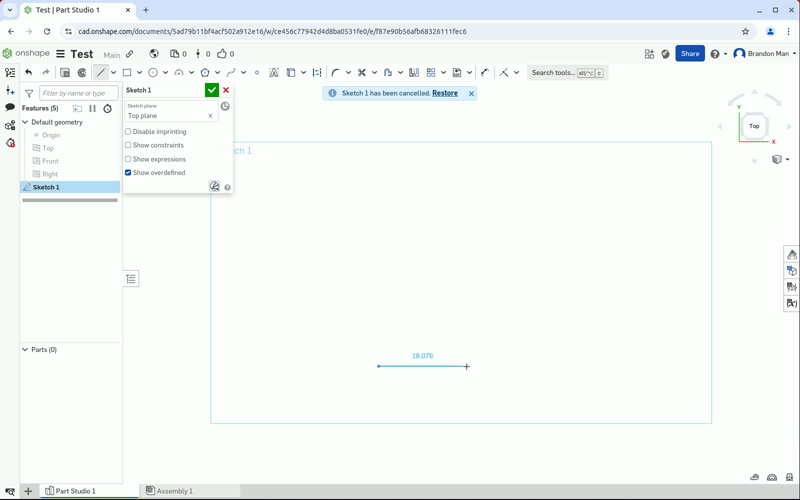
mouse_move(466, 212)
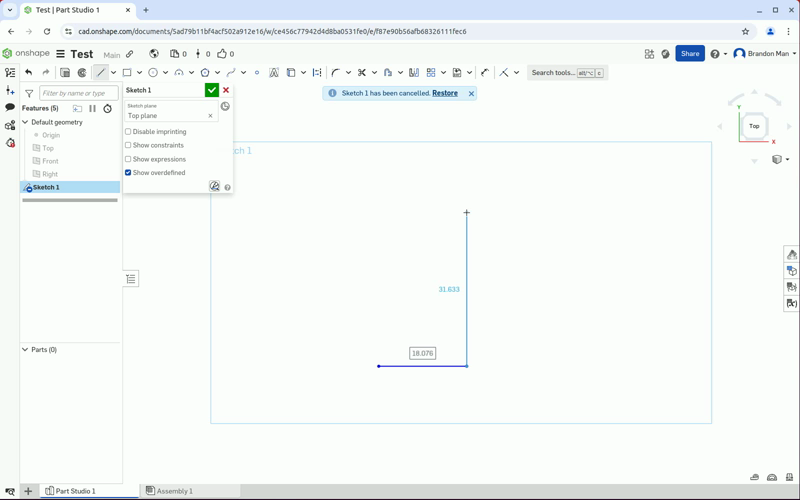
click(466, 212)
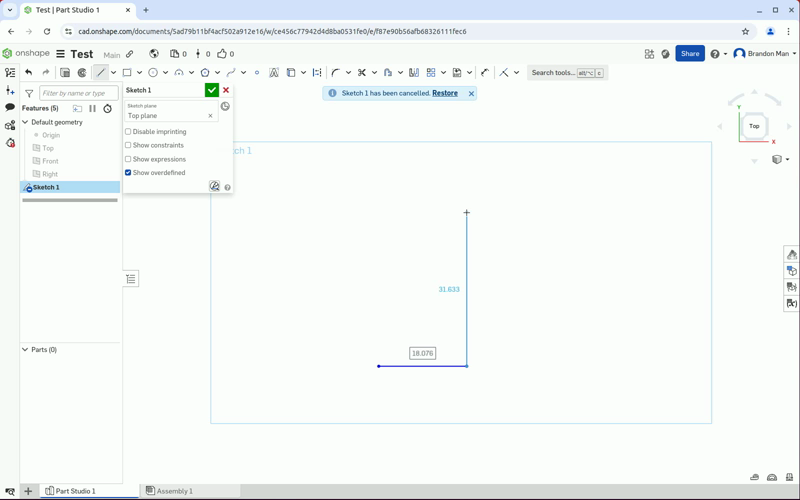
key_up(shift)
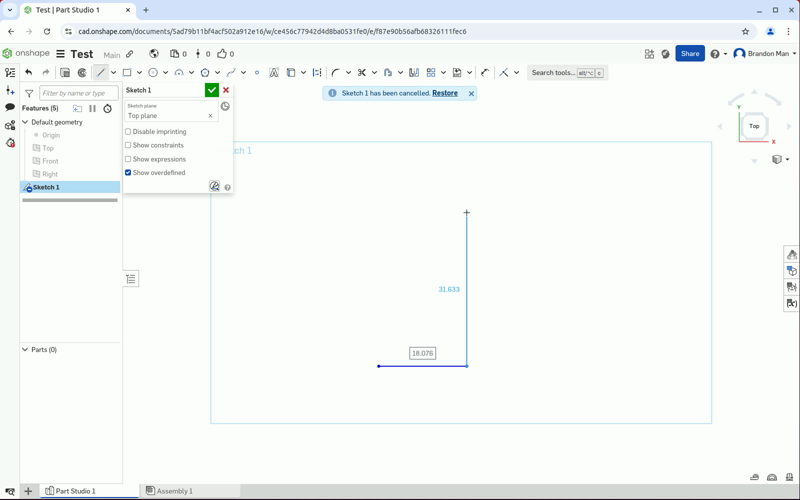
key_down(shift)
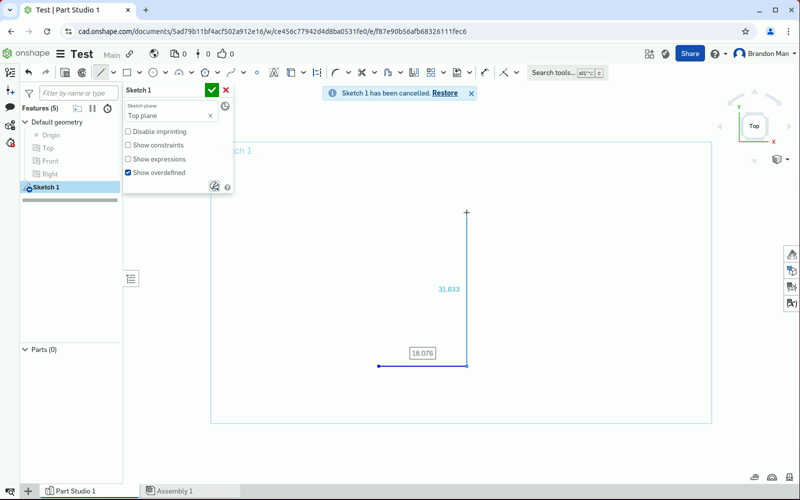
mouse_move(496, 212)
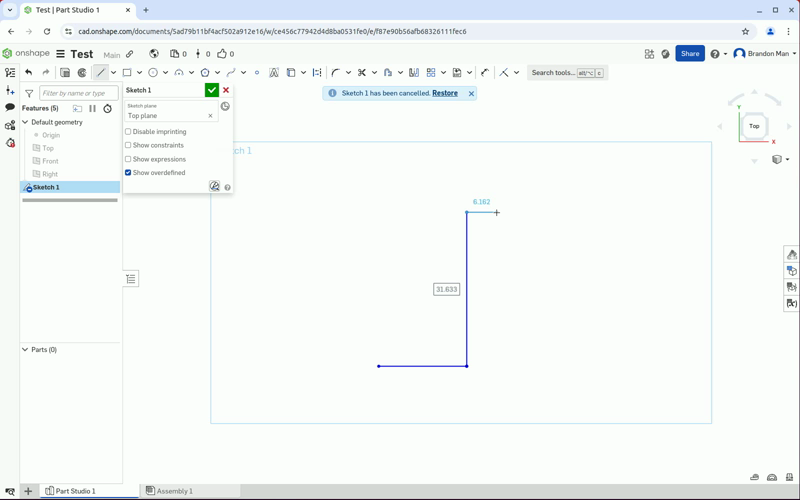
mouse_move(423, 171)
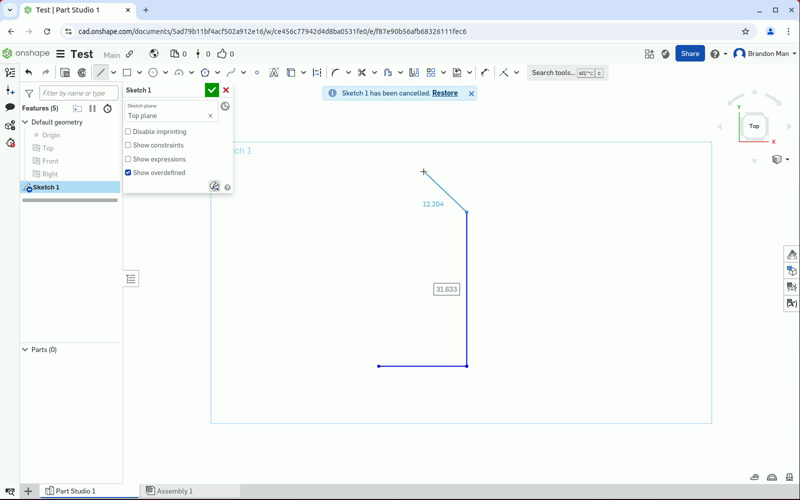
click(423, 171)
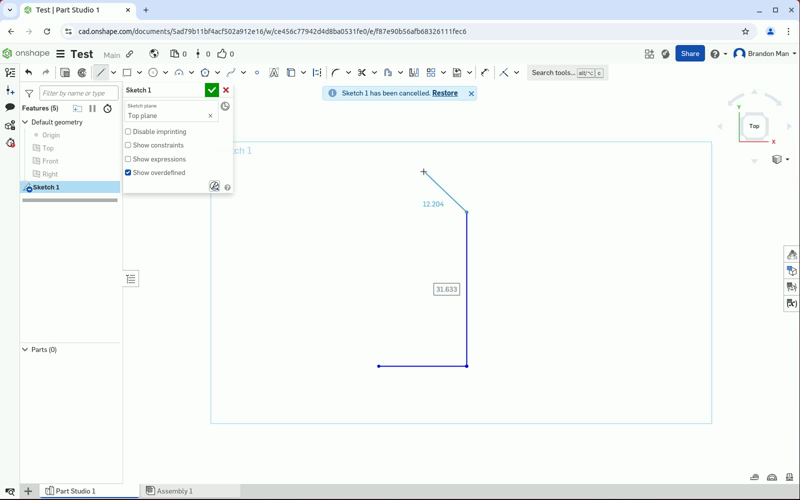
key_up(shift)
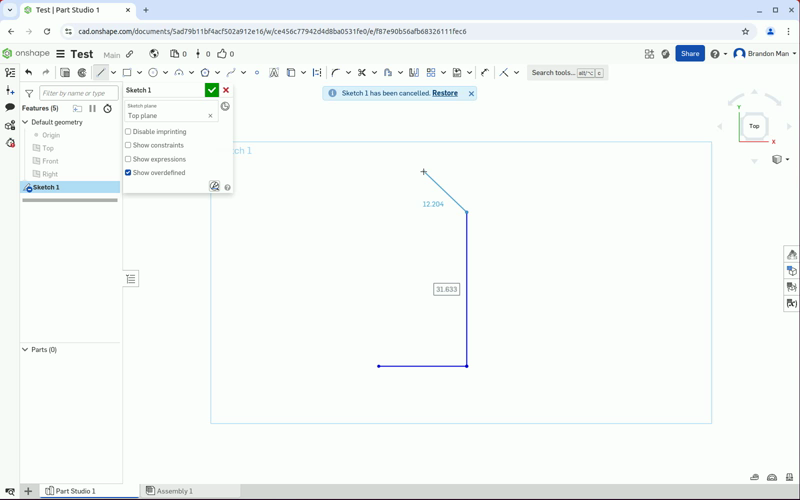
key_down(shift)
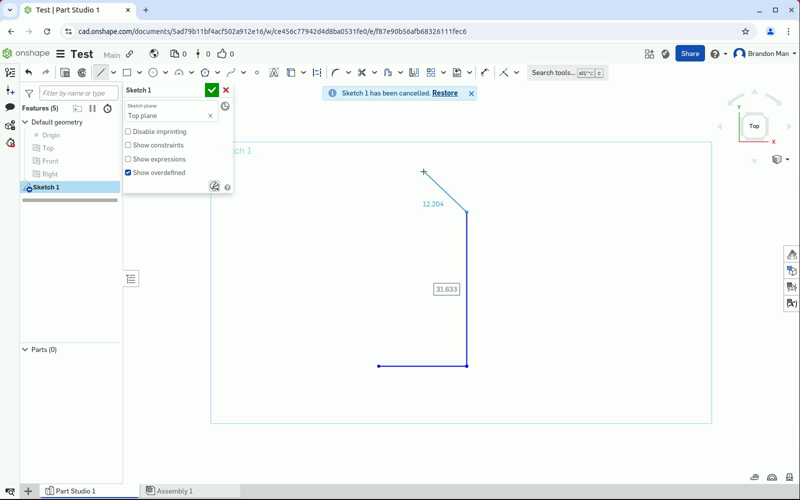
mouse_move(378, 212)
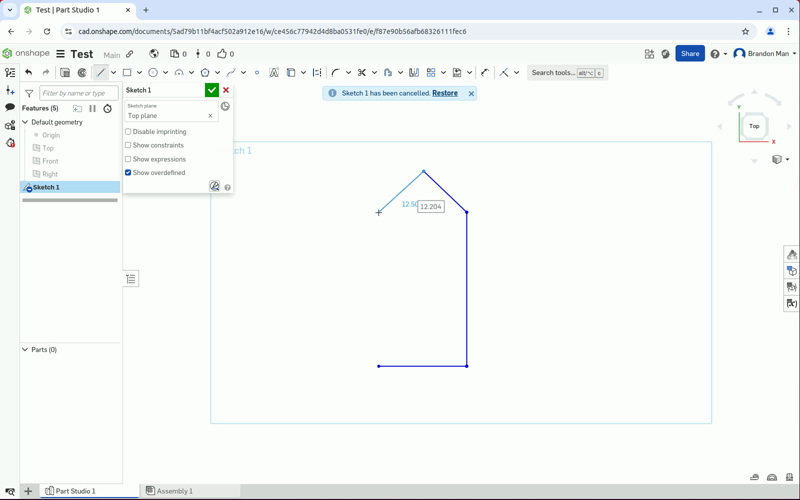
click(378, 212)
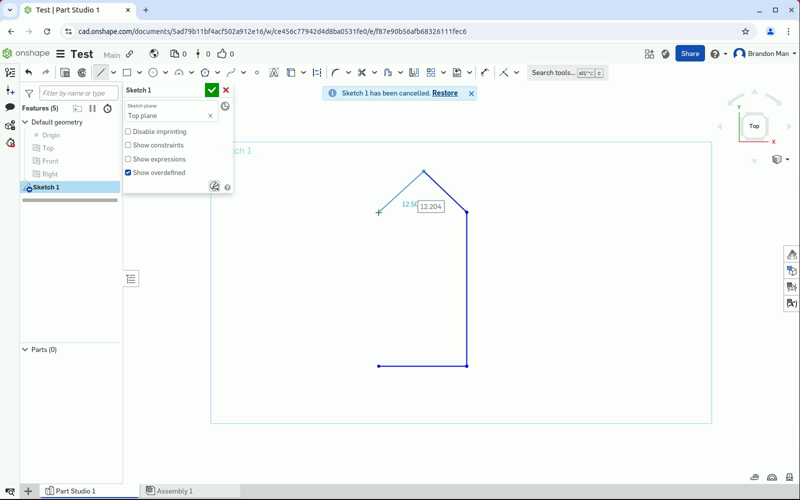
key_up(shift)
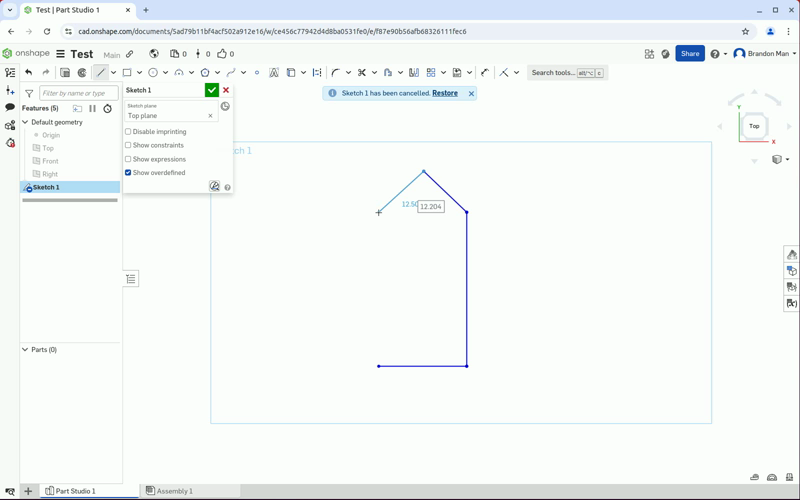
key_down(shift)
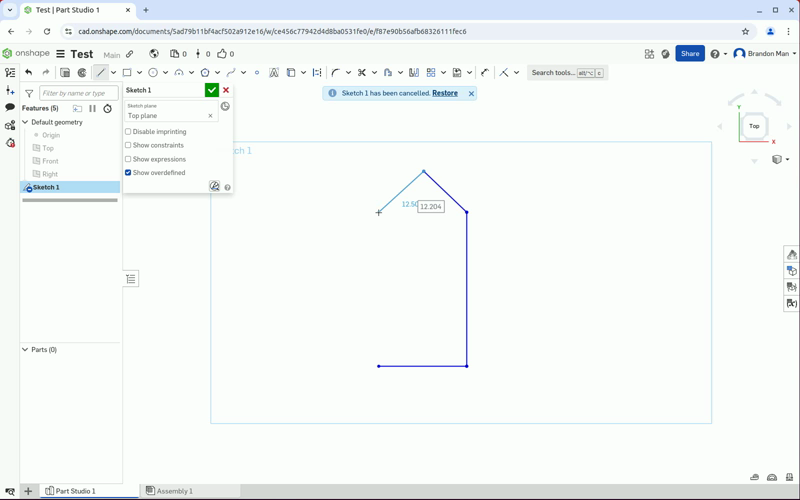
mouse_move(378, 366)
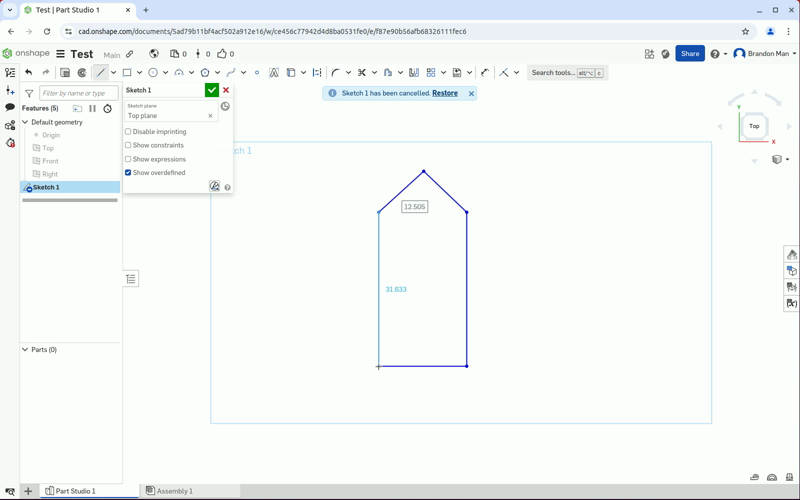
key_up(shift)
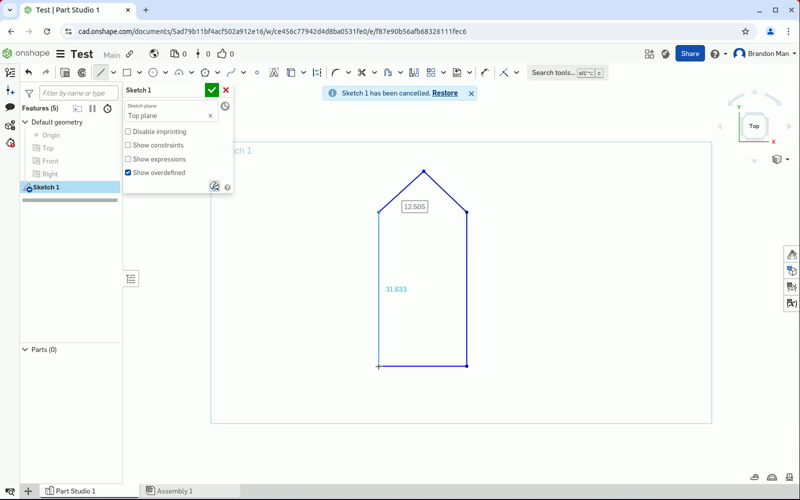
click(378, 366)
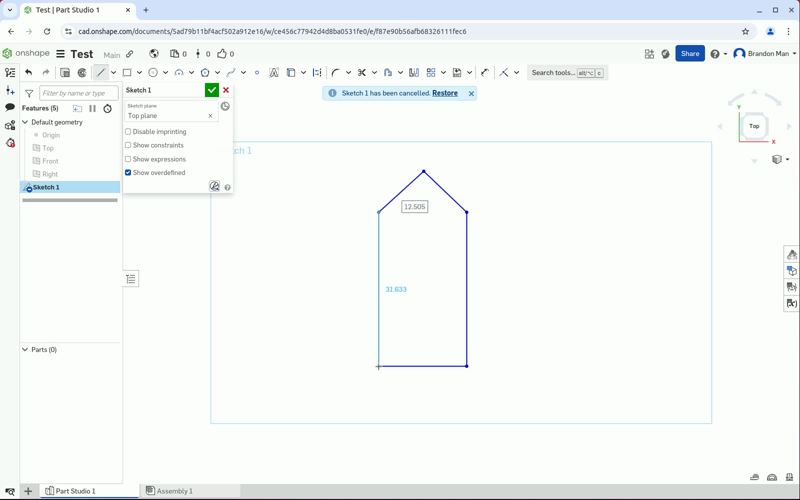
key(esc)
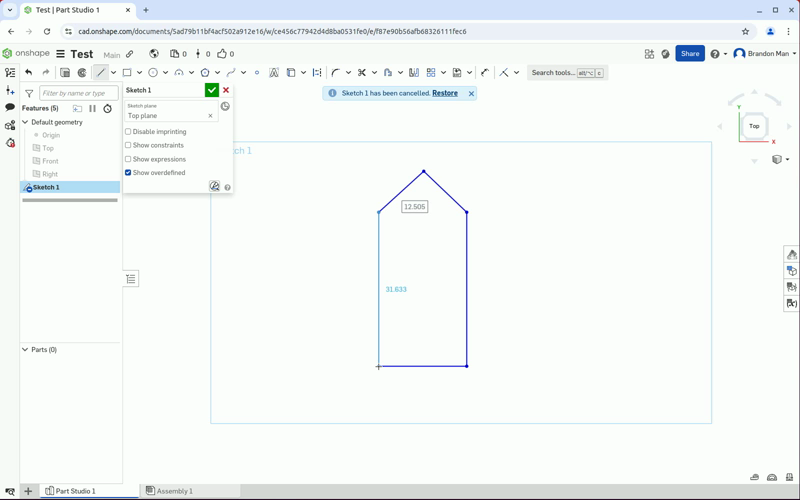
mouse_move(389, 233)
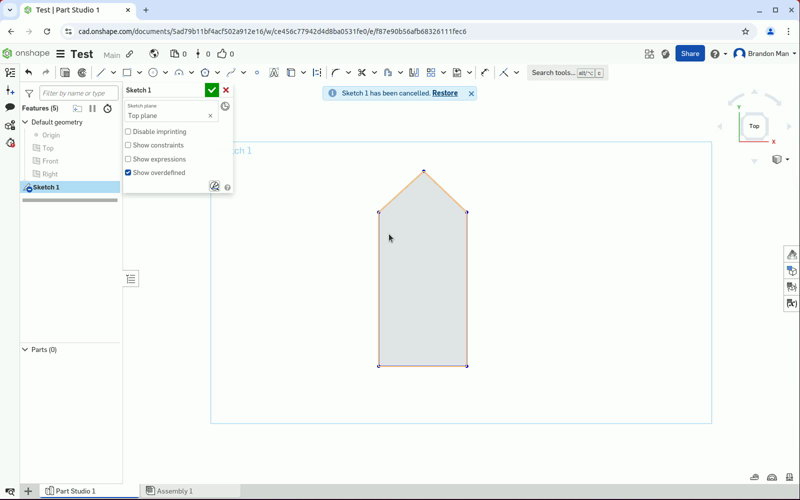
click(389, 233)
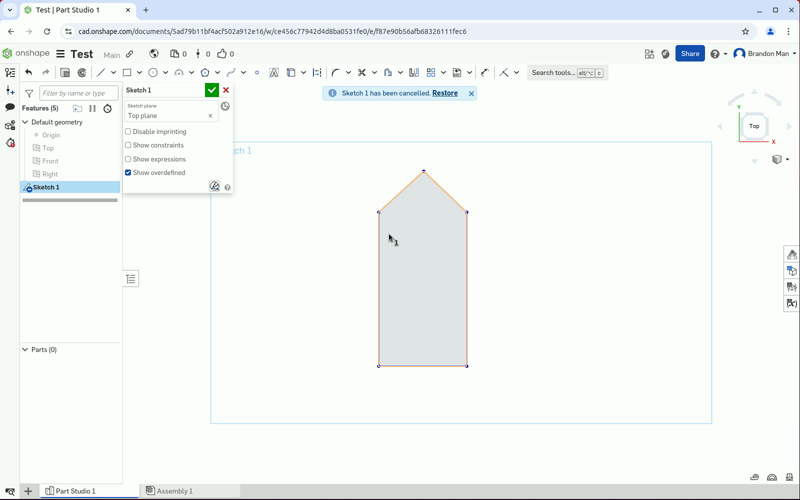
mouse_move(73, 352)
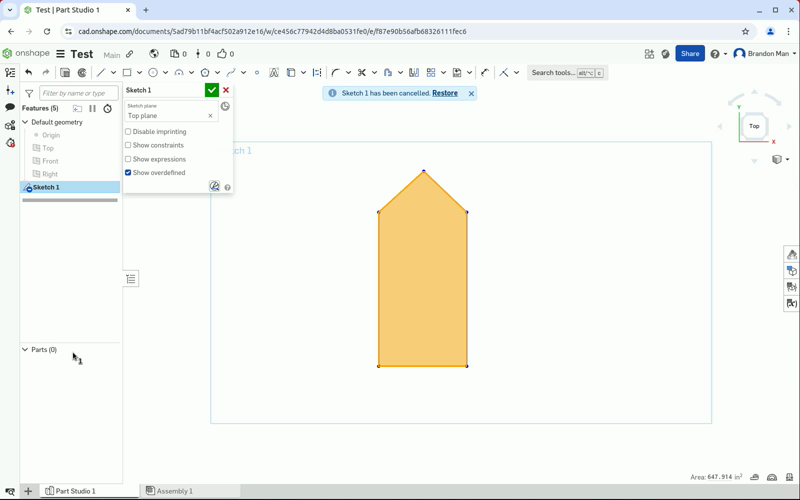
key(shift+y)
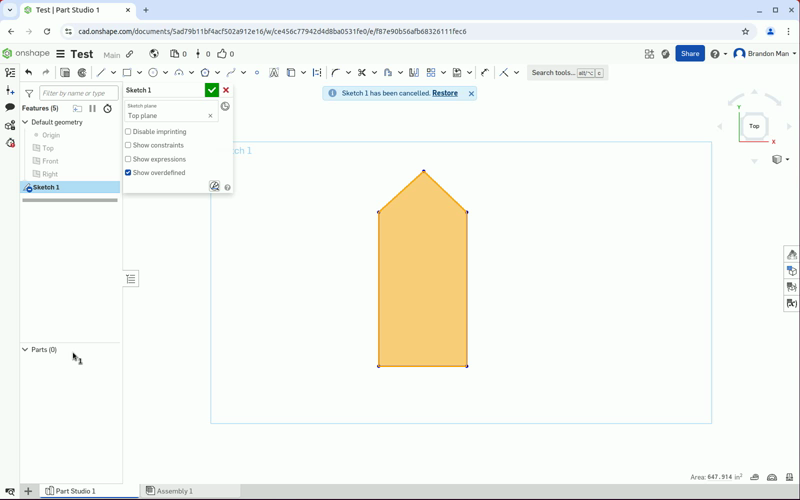
key(shift+e)
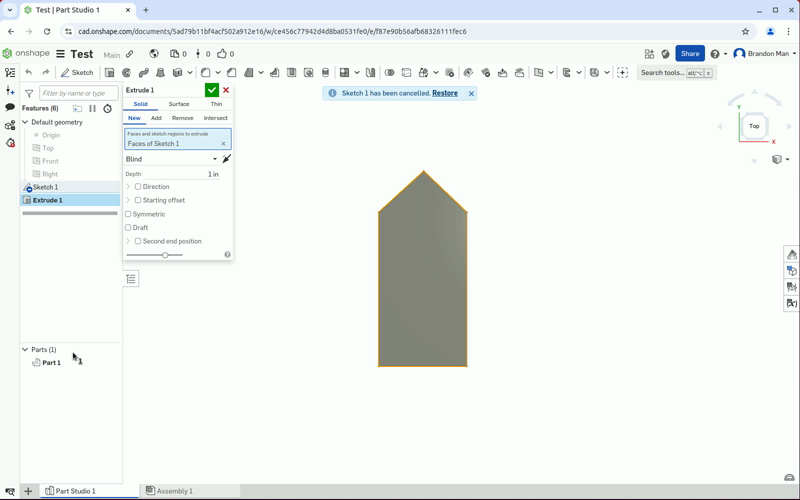
mouse_move(143, 106)
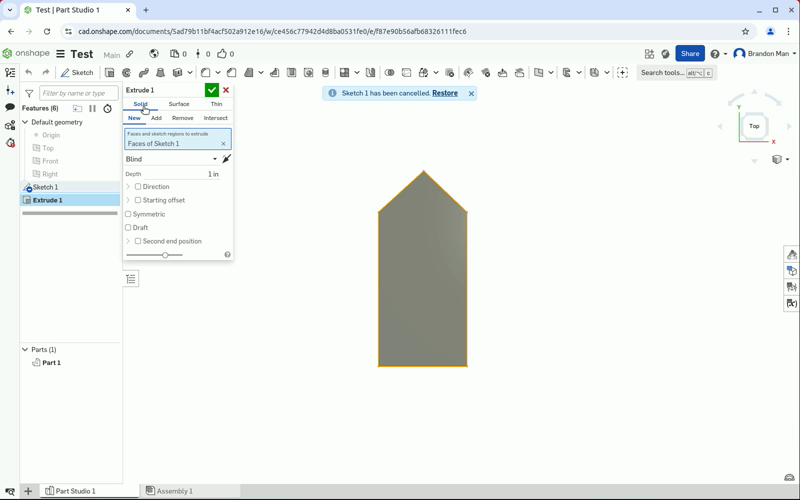
click(143, 106)
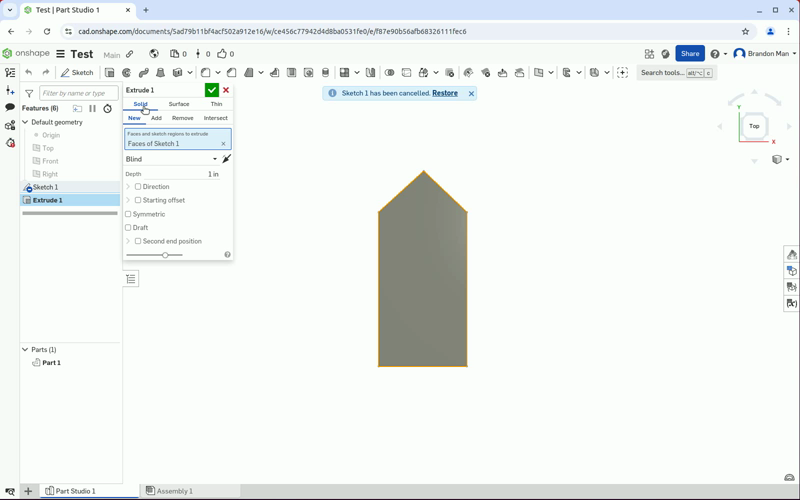
mouse_move(137, 120)
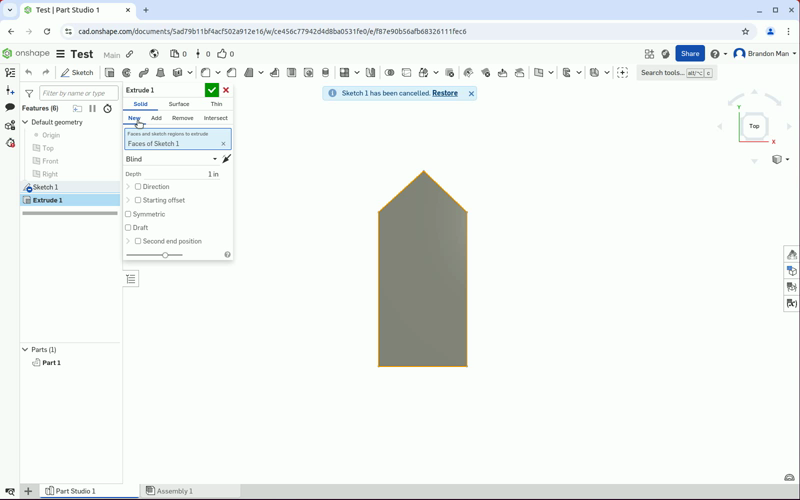
click(137, 120)
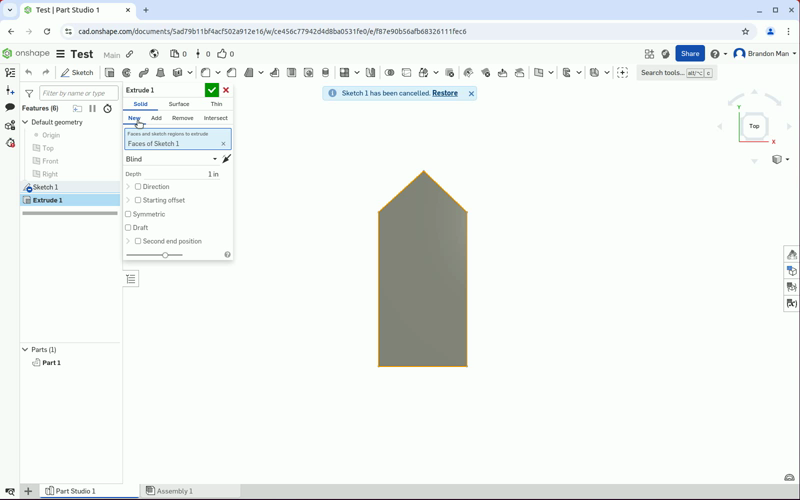
key(tab, 4)
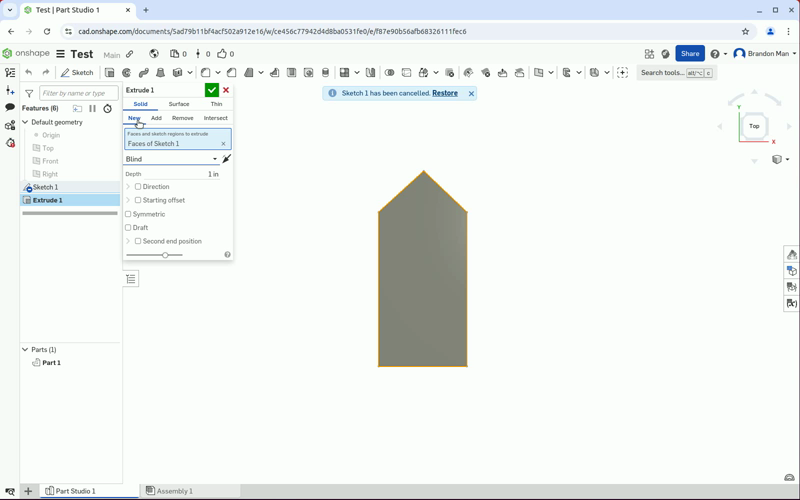
text(4.574)
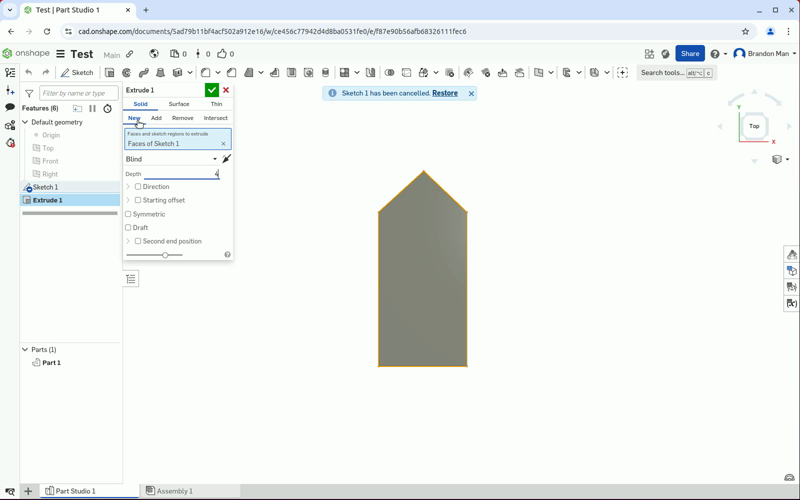
key(enter)
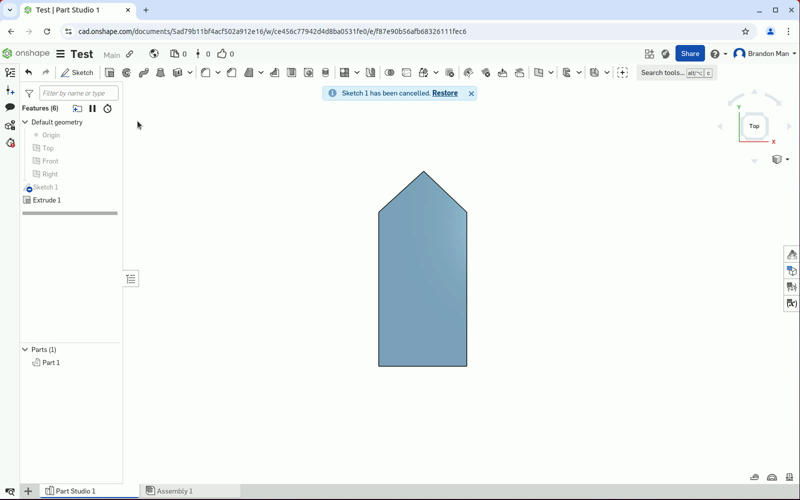
key(shift+h)
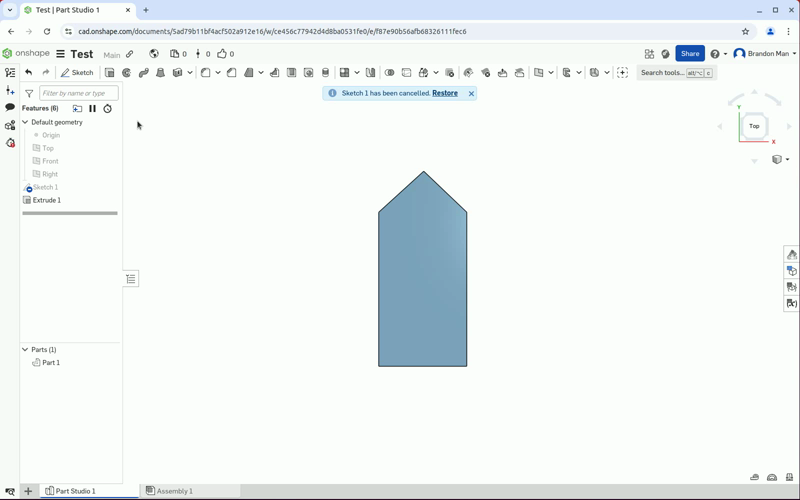
key(shift+h)
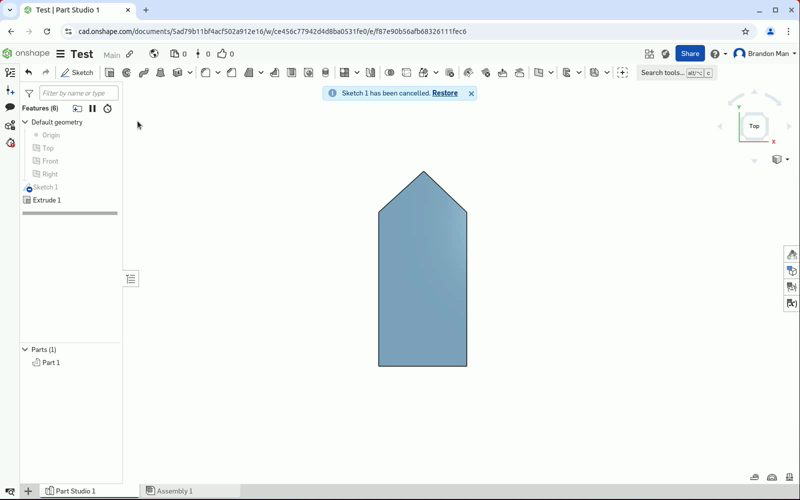
mouse_move(73, 189)
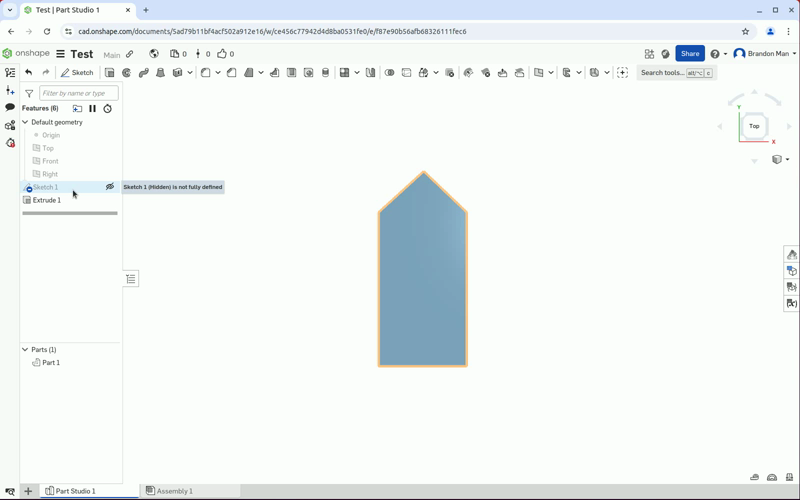
click(73, 189)
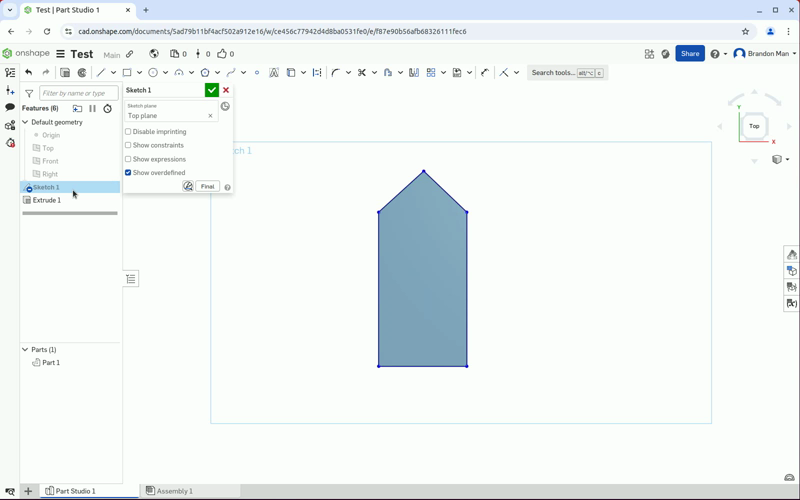
mouse_move(229, 92)
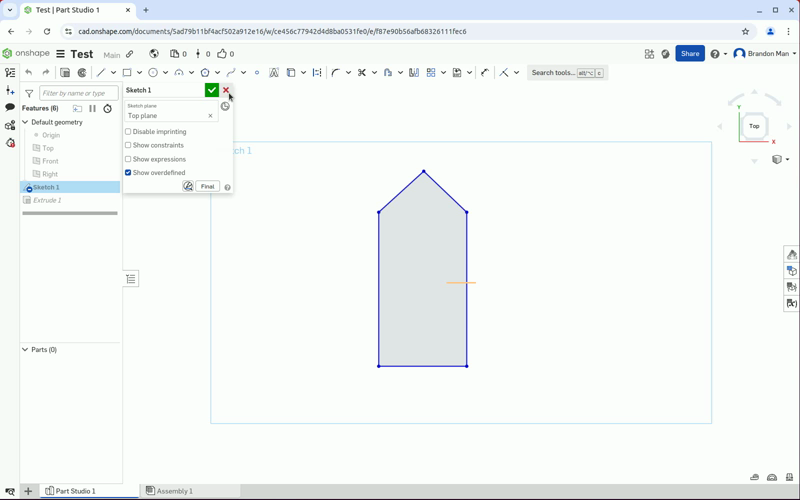
click(229, 92)
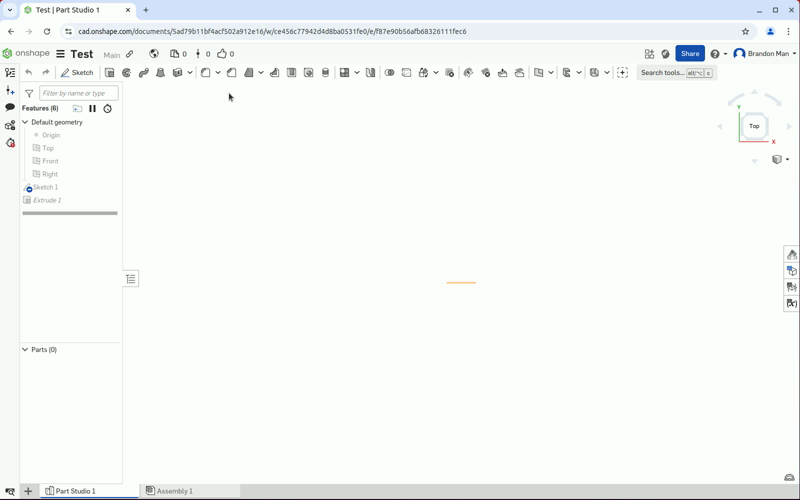
mouse_move(541, 75)
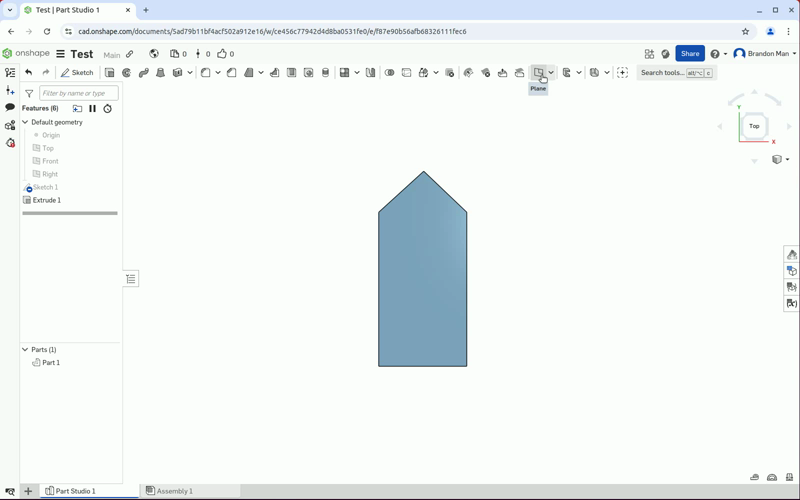
click(541, 75)
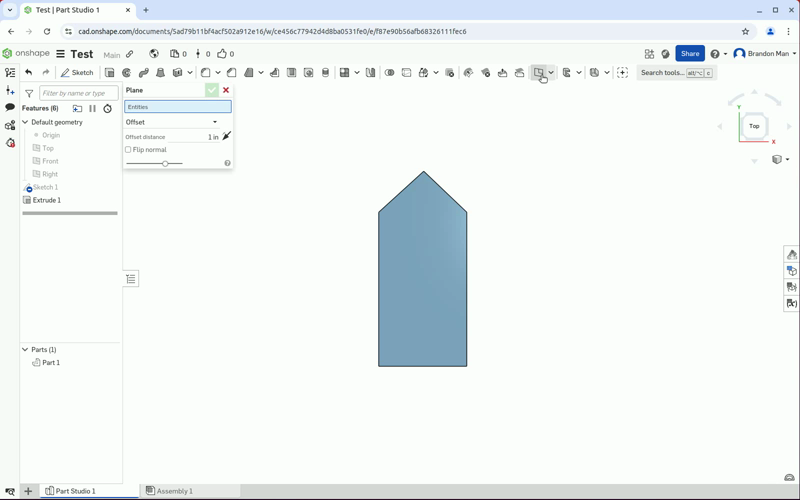
mouse_move(73, 150)
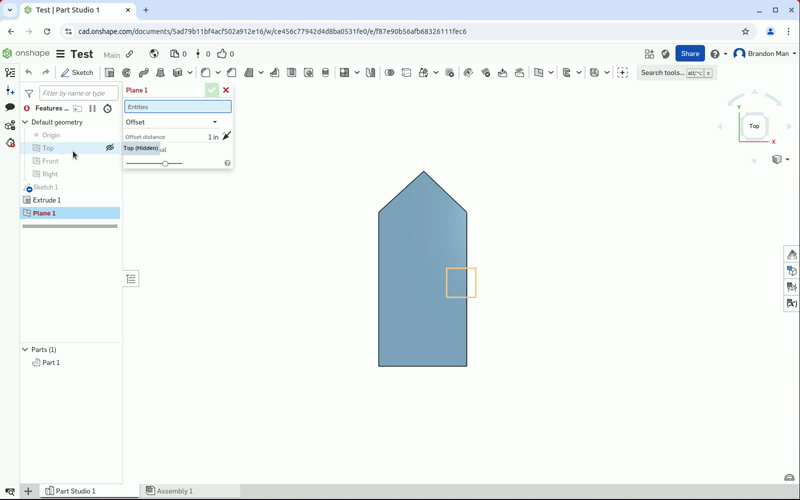
click(73, 150)
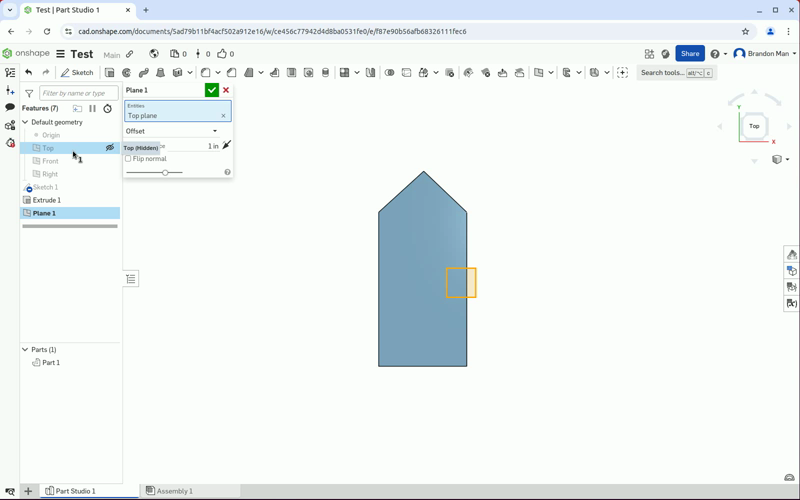
key(tab, 2)
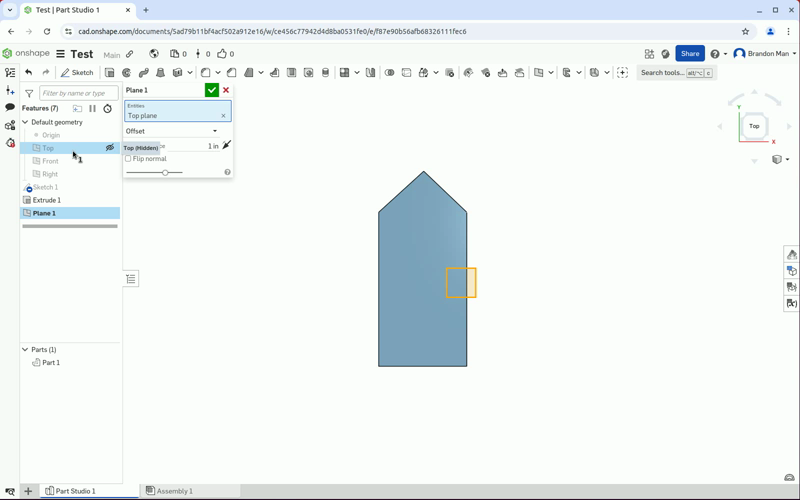
text(4.56)
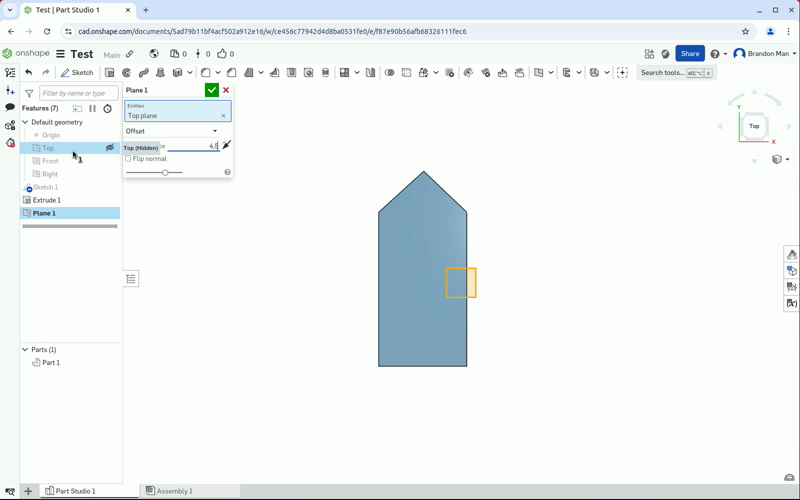
key(enter, 2)
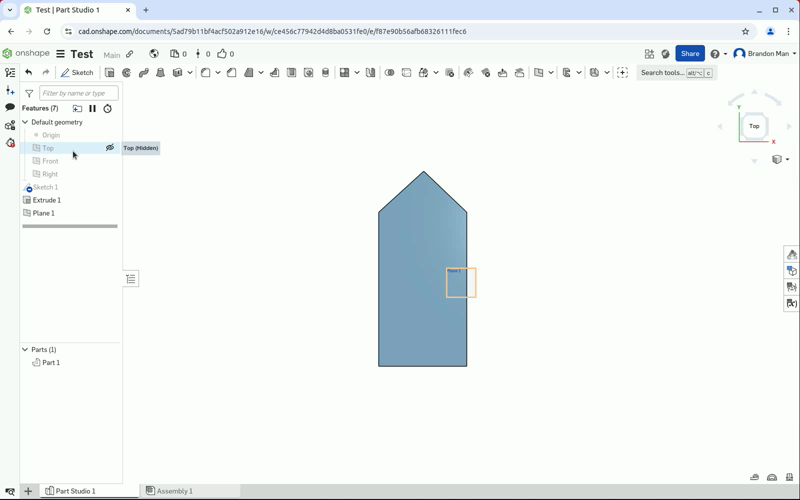
key(shift+s)
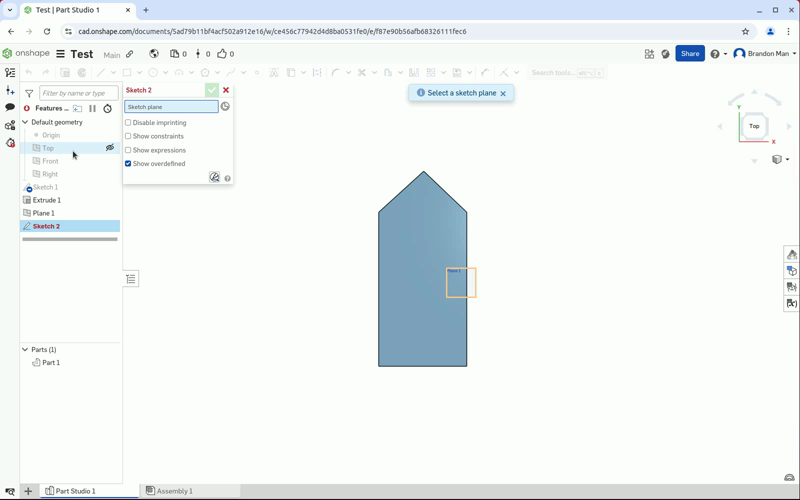
mouse_move(73, 215)
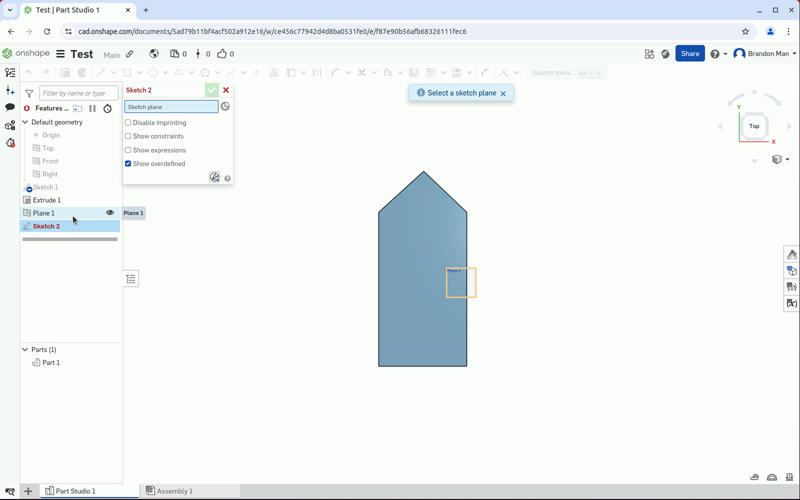
click(73, 215)
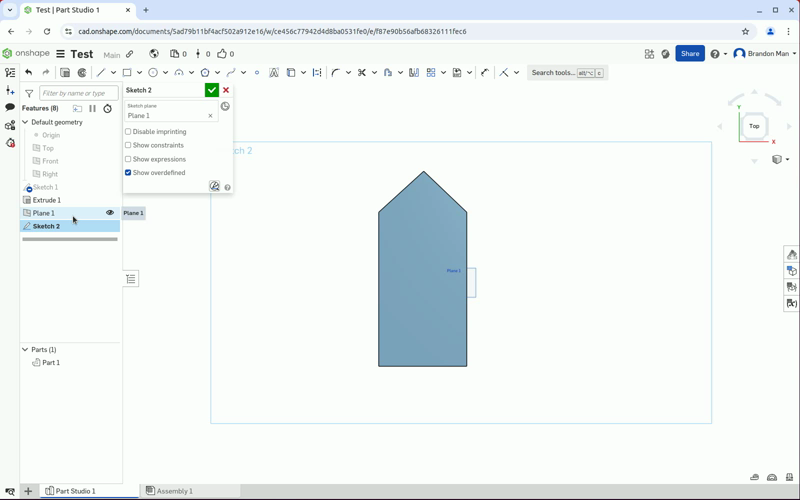
mouse_move(73, 352)
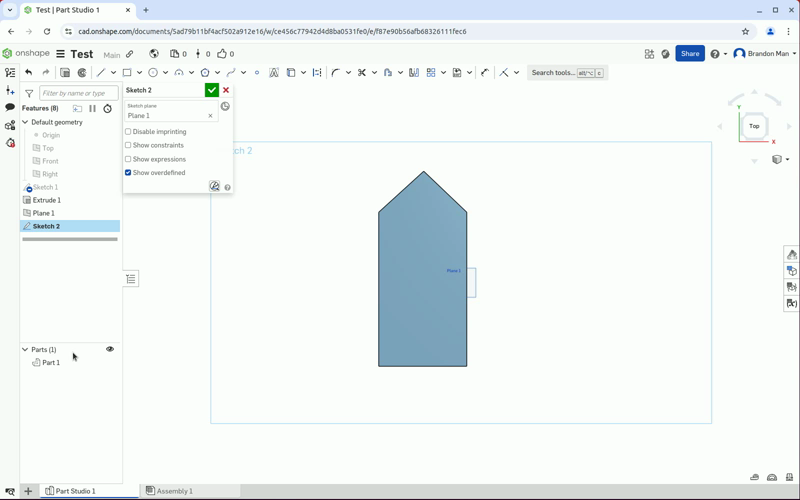
key(y)
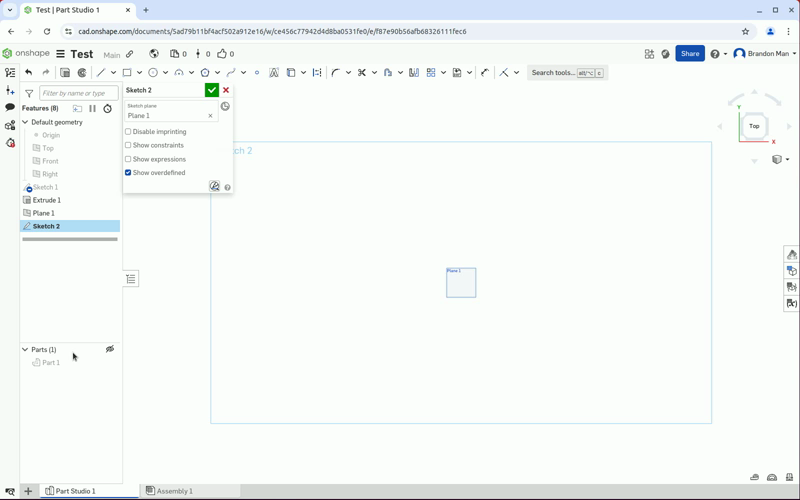
key(l)
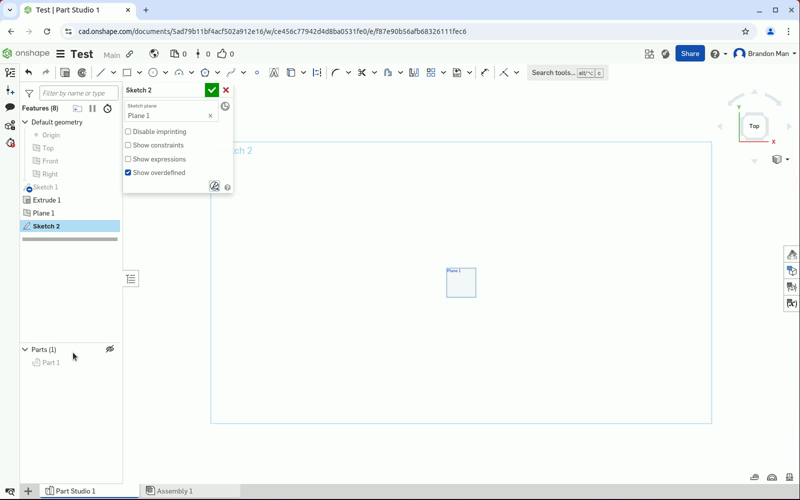
key_down(shift)
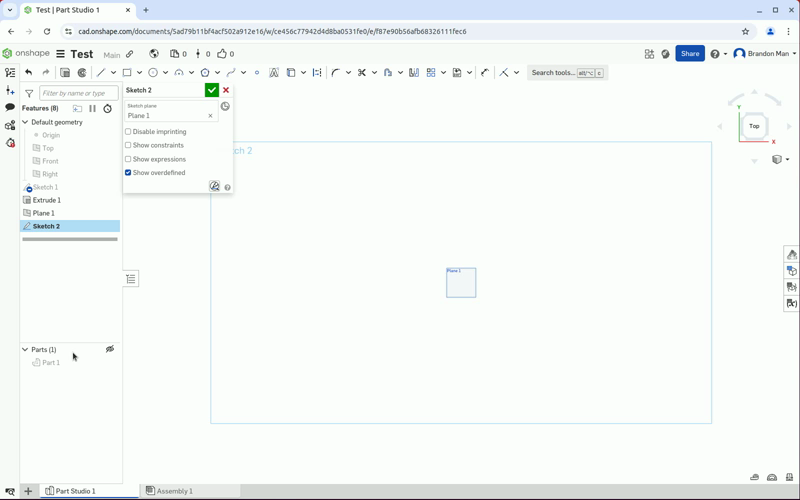
mouse_move(397, 348)
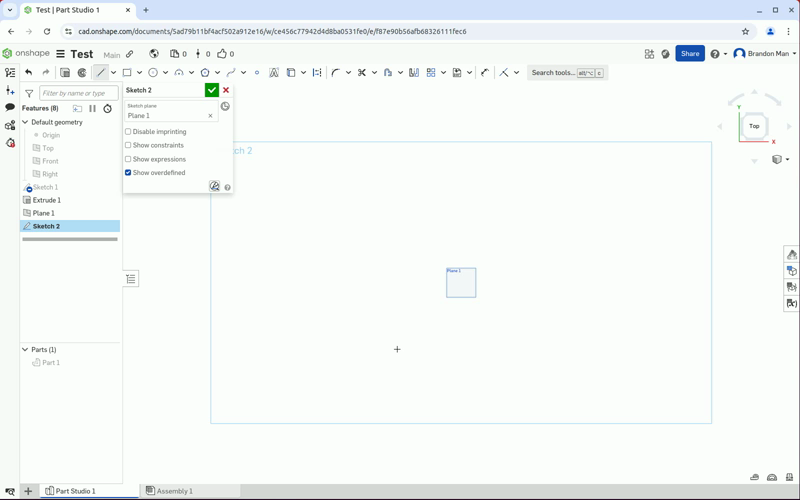
click(397, 348)
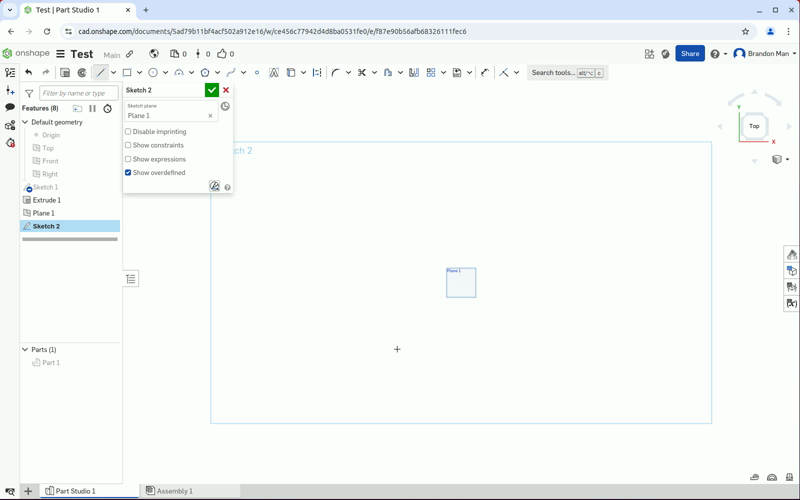
key_up(shift)
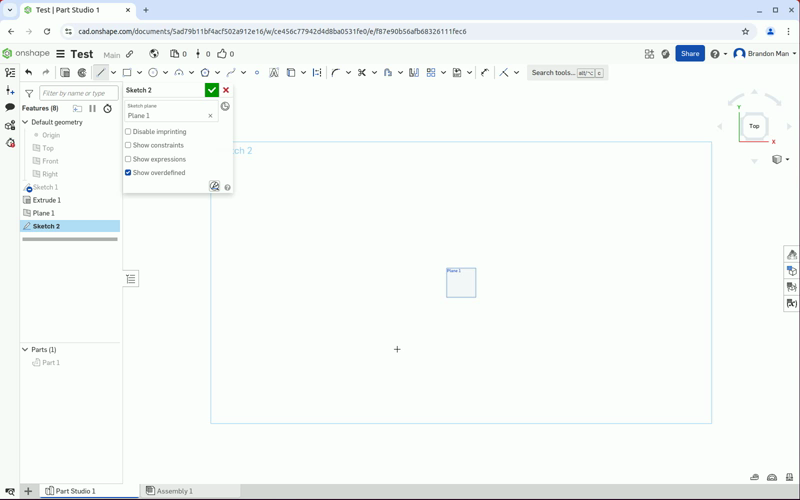
key_down(shift)
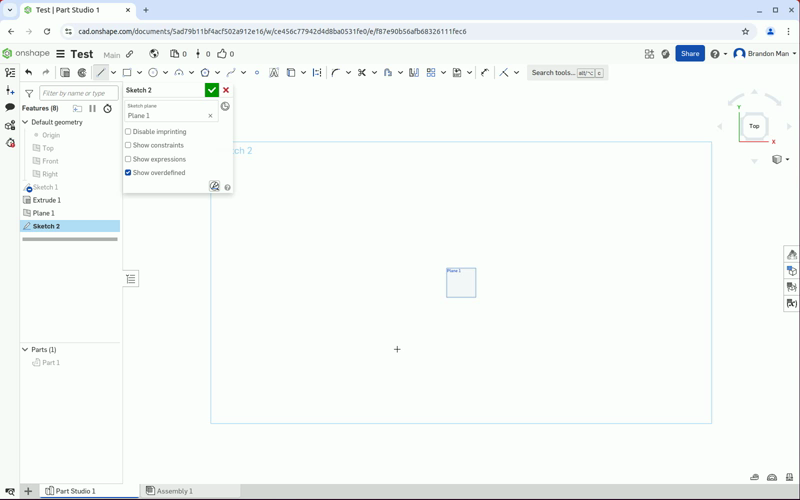
mouse_move(427, 348)
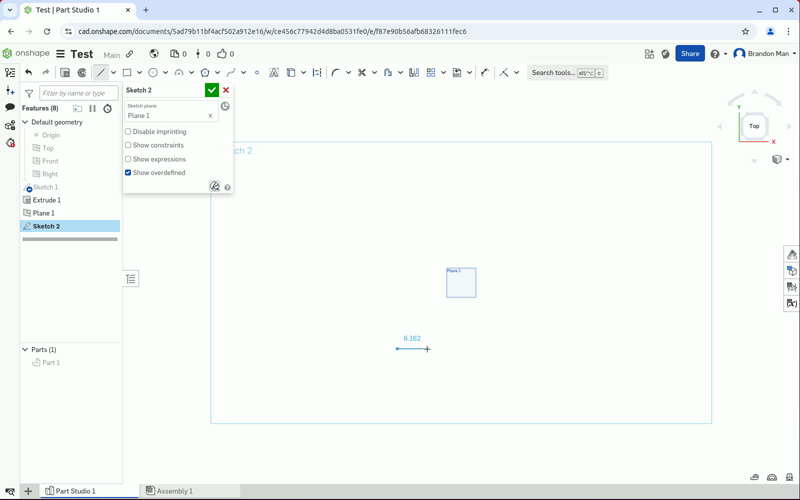
mouse_move(450, 348)
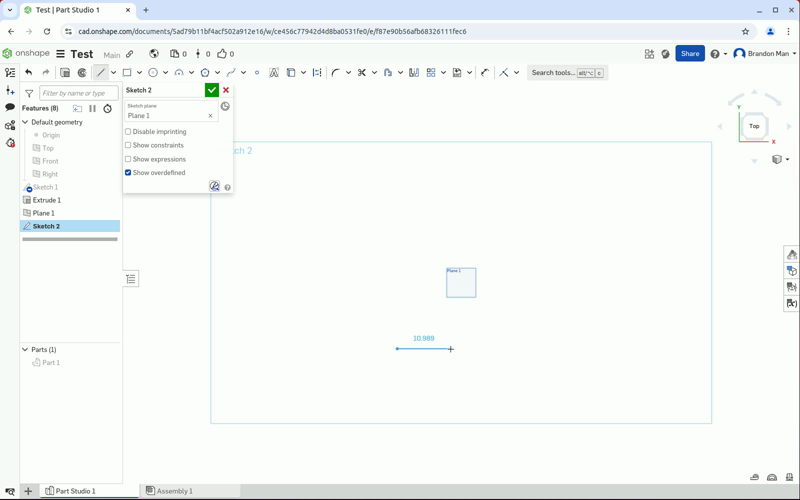
click(450, 348)
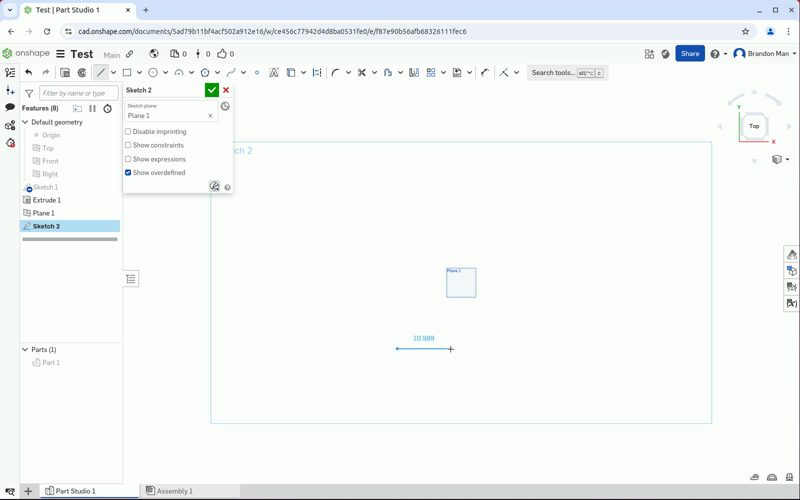
key_up(shift)
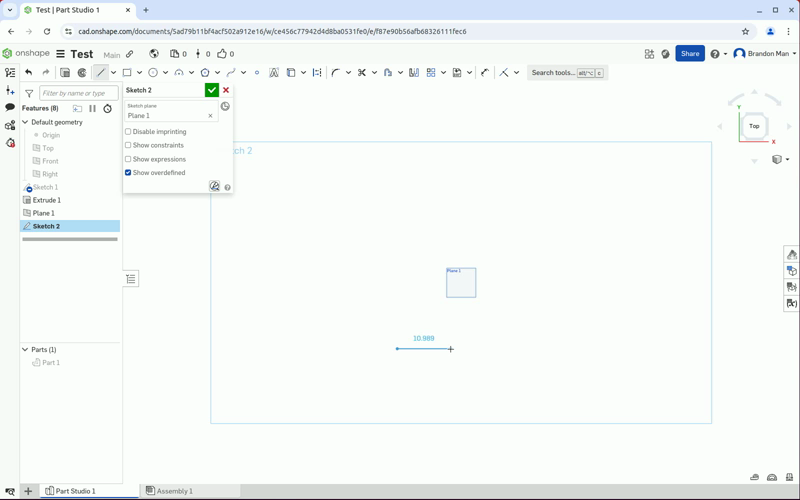
key_down(shift)
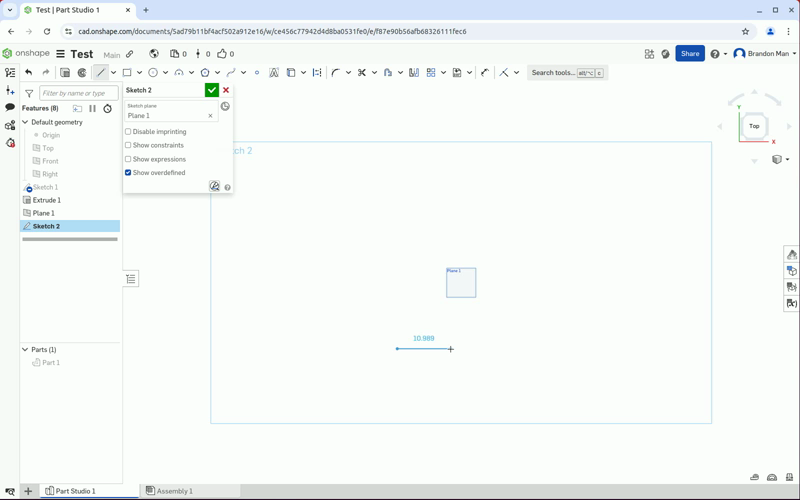
mouse_move(450, 215)
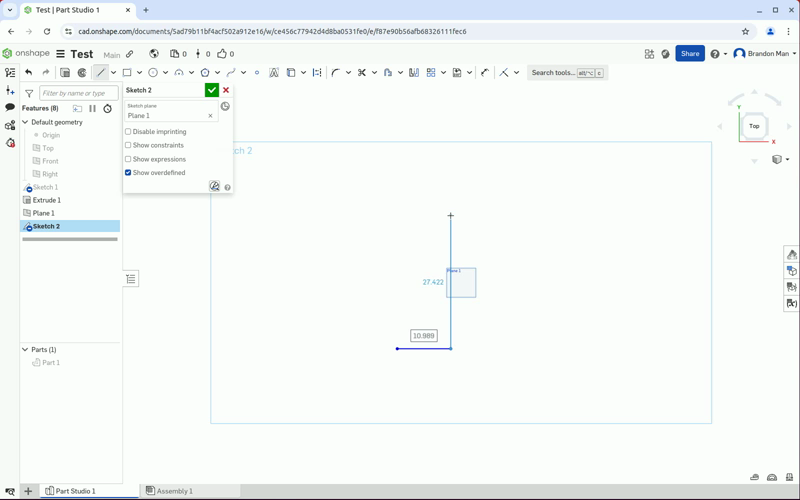
click(450, 215)
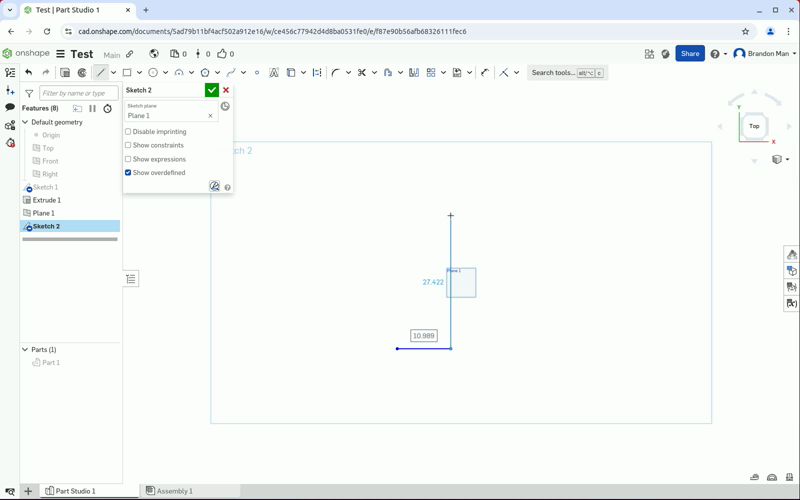
key_up(shift)
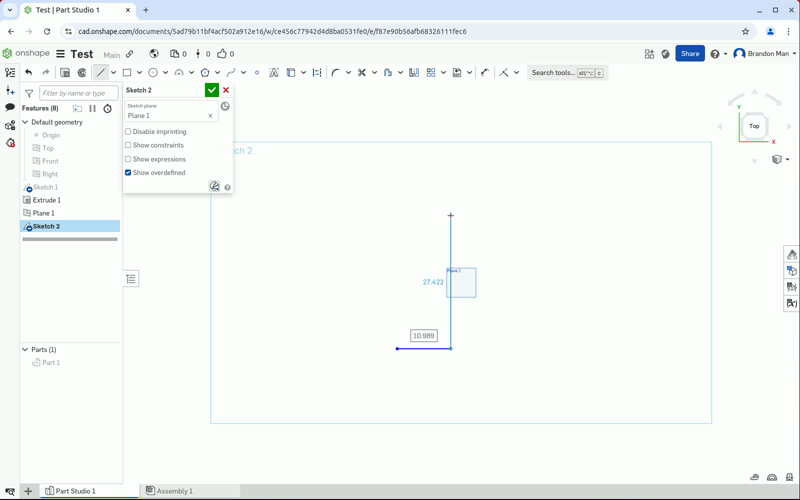
key_down(shift)
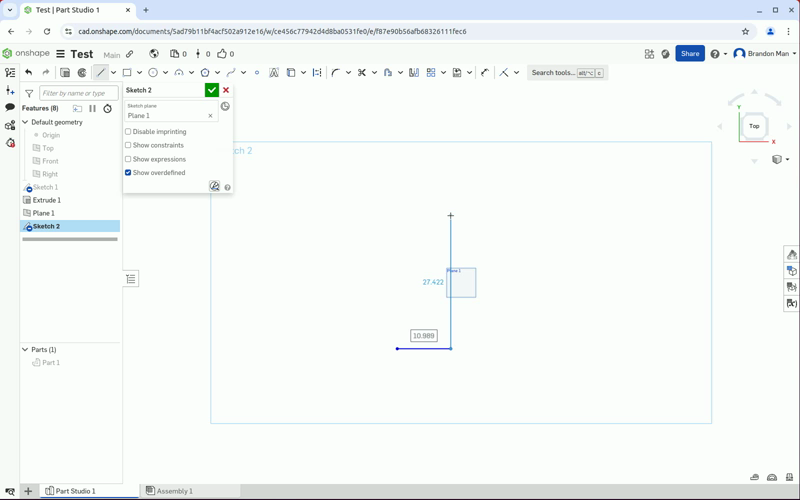
mouse_move(480, 215)
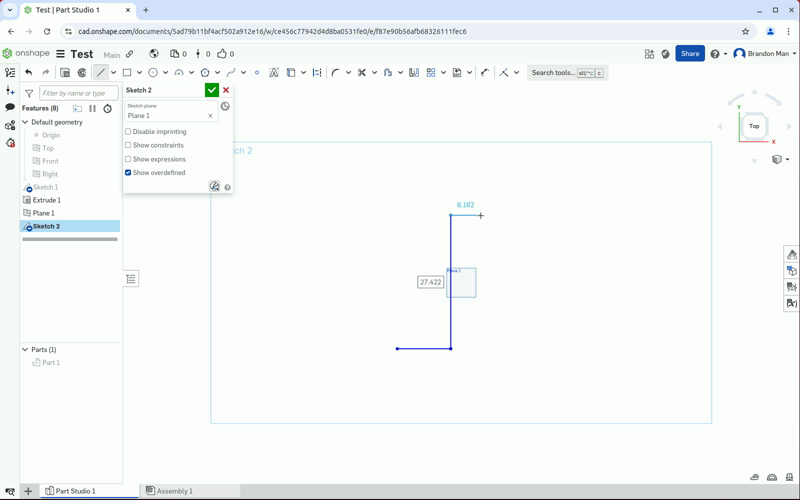
mouse_move(397, 215)
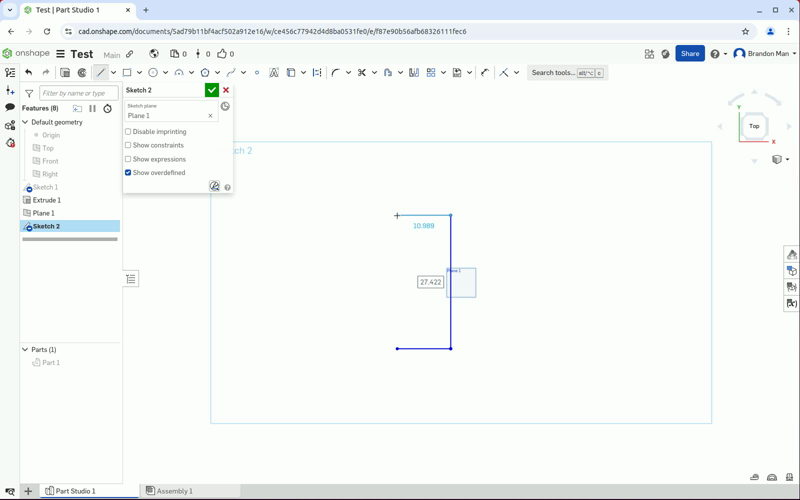
click(397, 215)
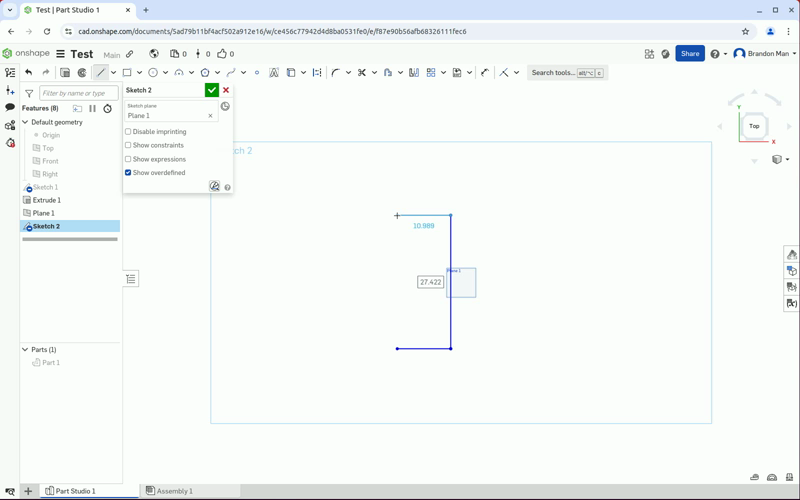
key_up(shift)
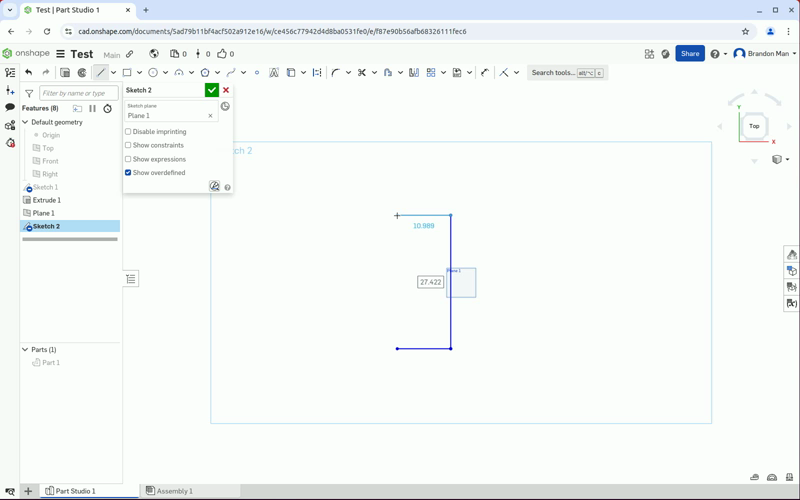
key_down(shift)
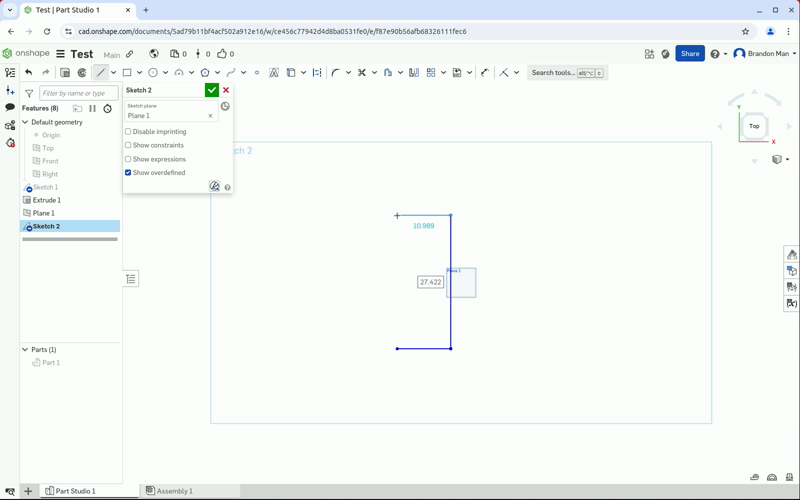
mouse_move(397, 348)
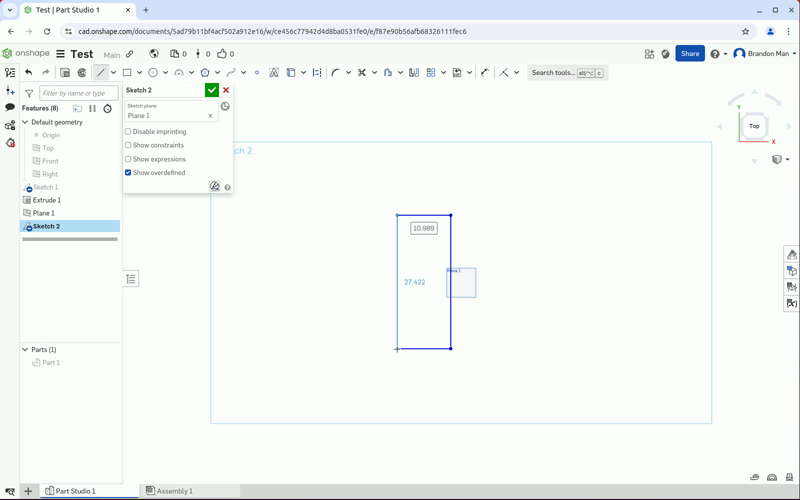
key_up(shift)
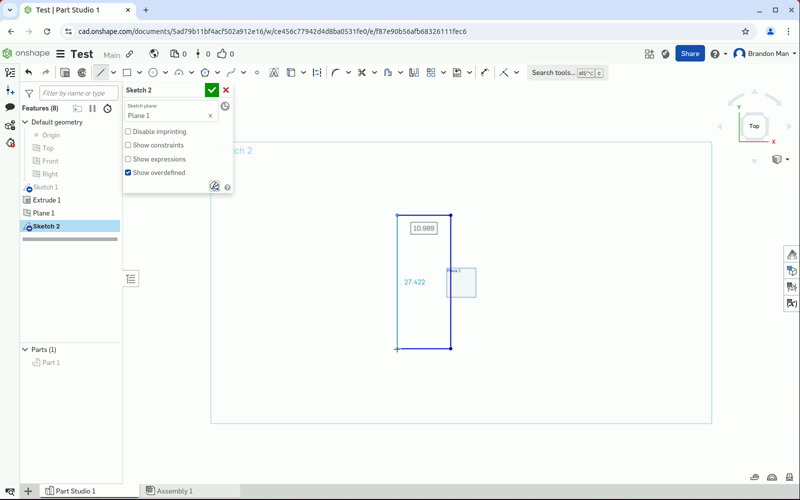
click(397, 348)
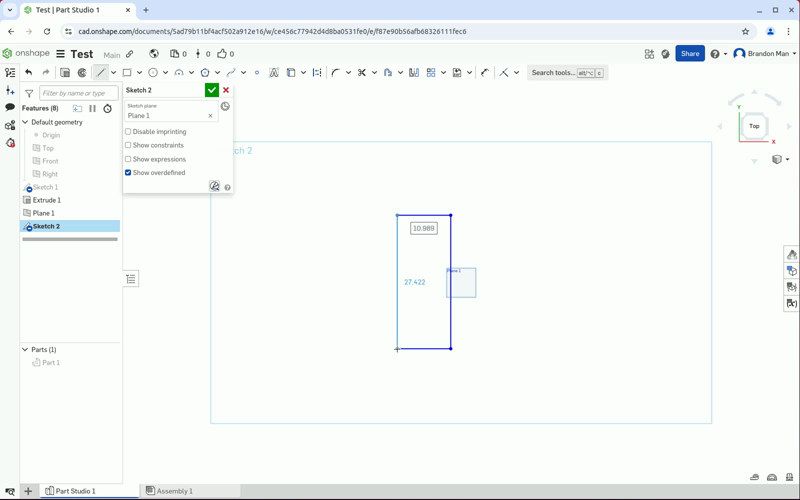
key(esc)
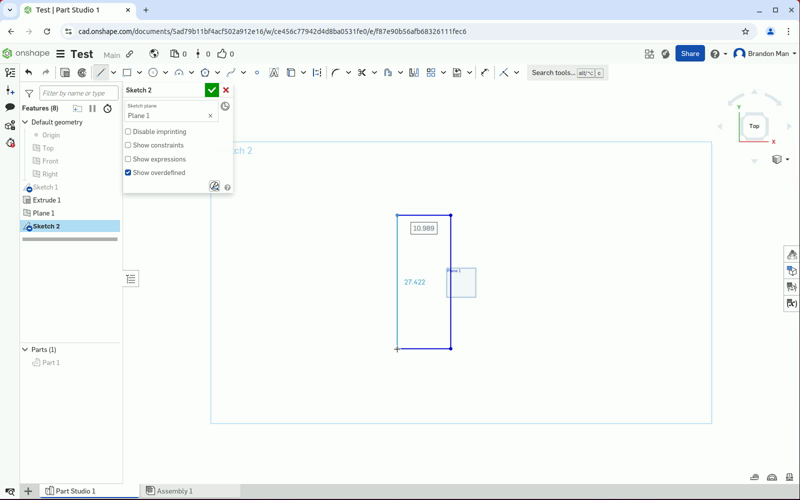
mouse_move(440, 274)
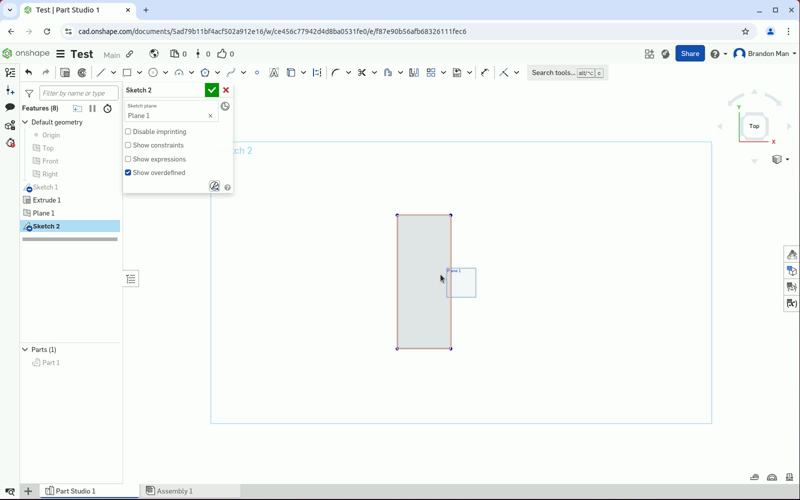
click(440, 274)
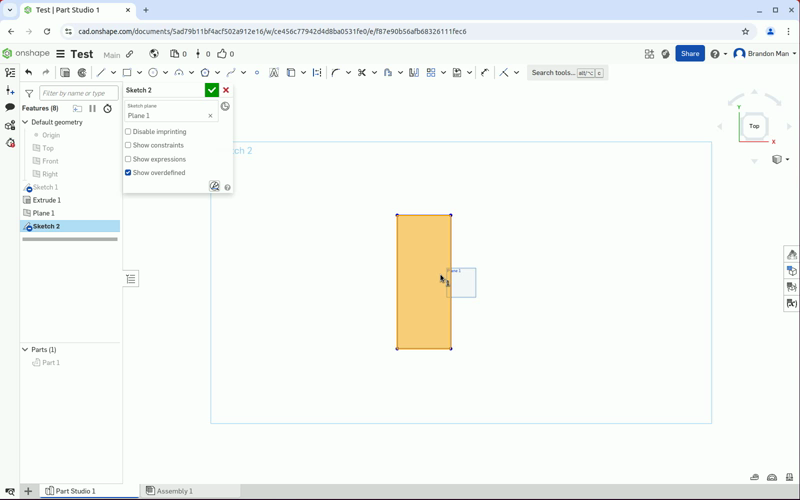
mouse_move(73, 352)
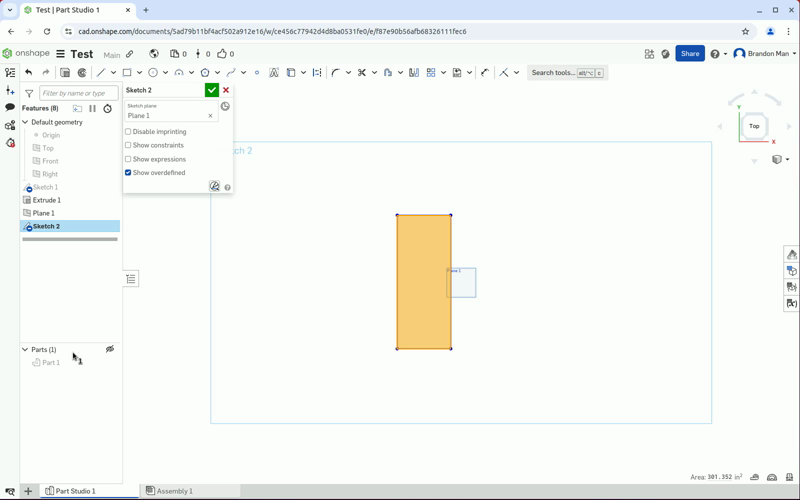
key(shift+y)
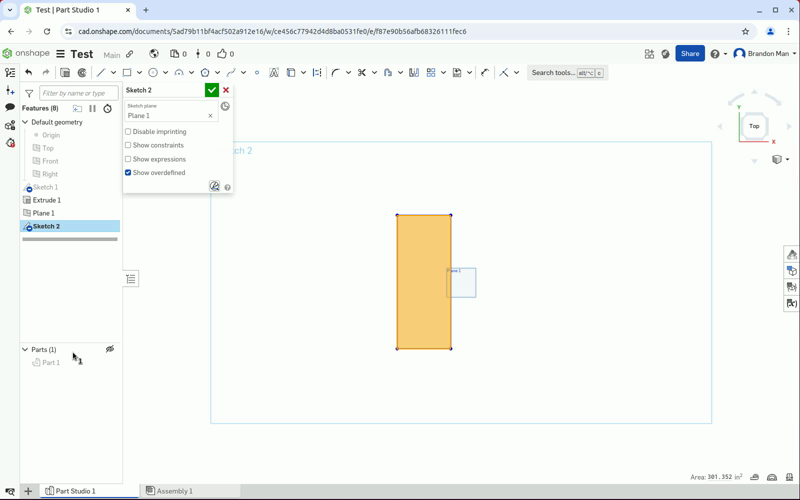
key(shift+e)
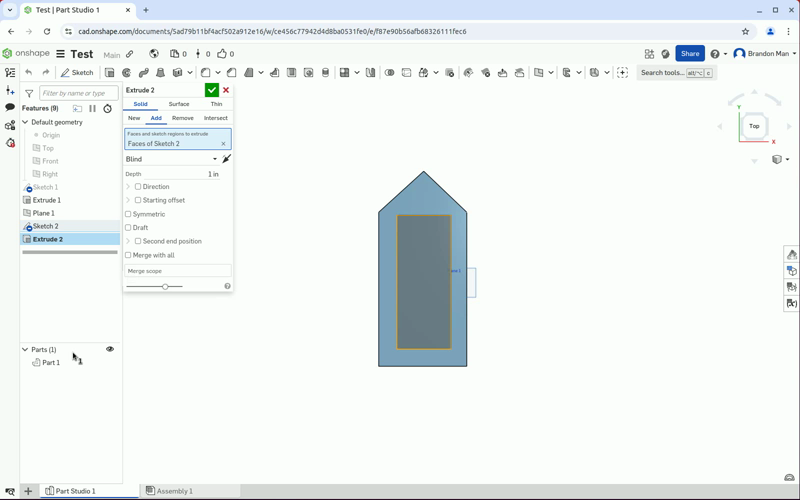
mouse_move(143, 106)
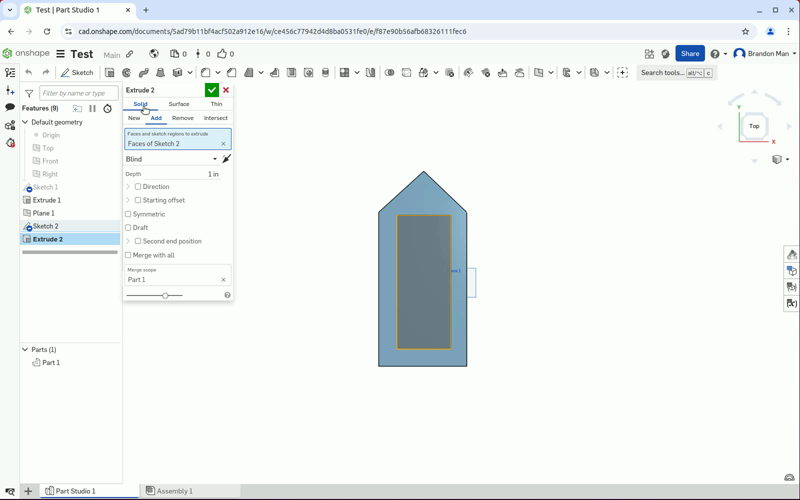
click(143, 106)
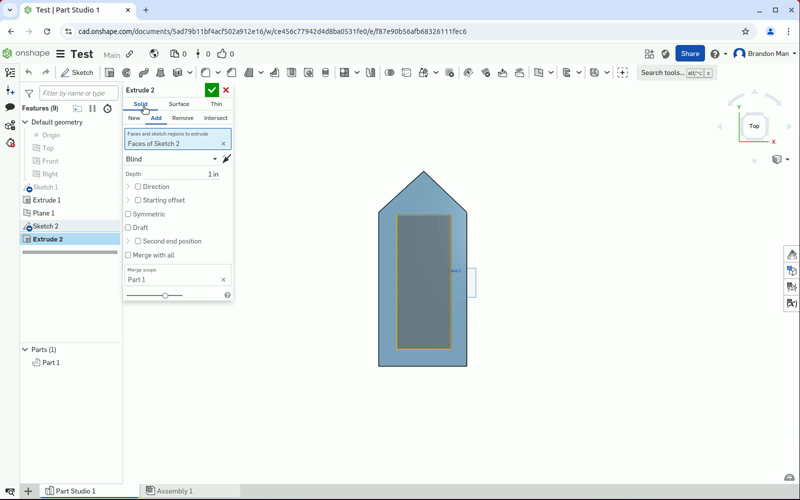
mouse_move(137, 120)
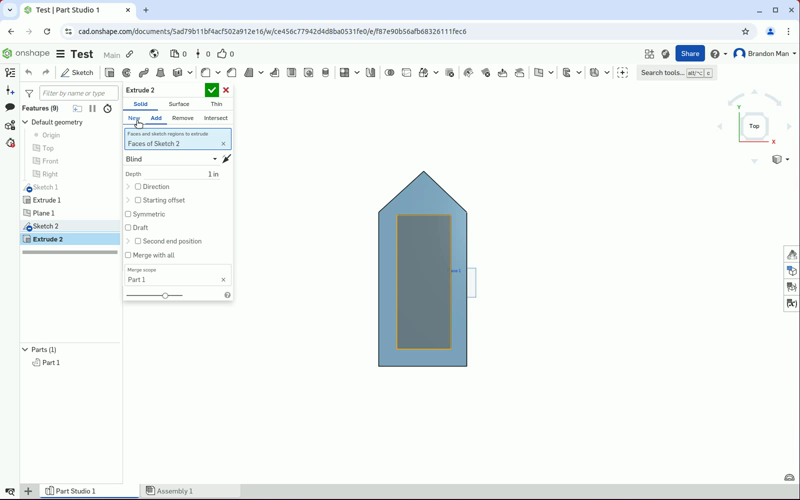
click(137, 120)
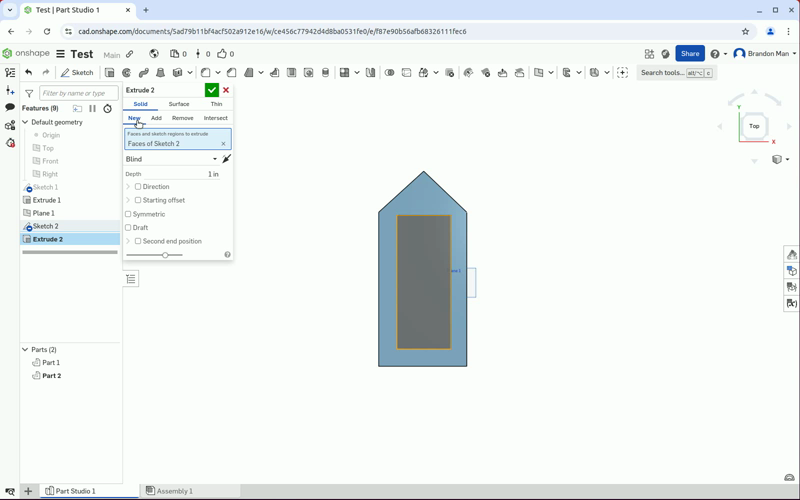
key(tab, 4)
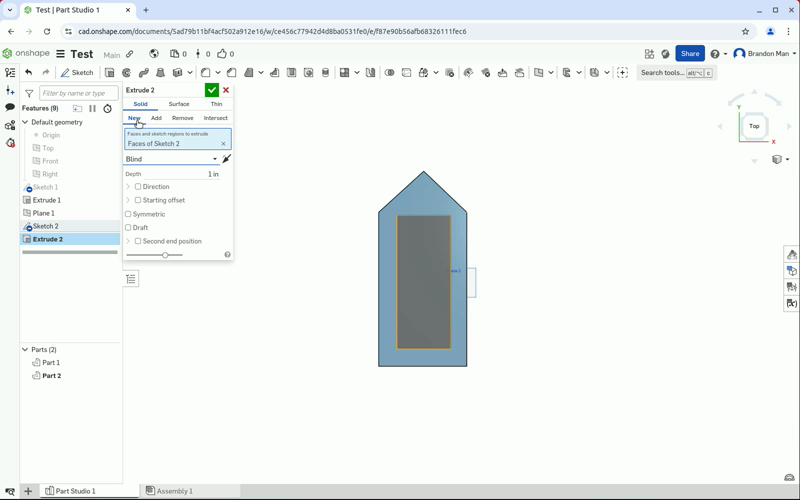
text(11.313)
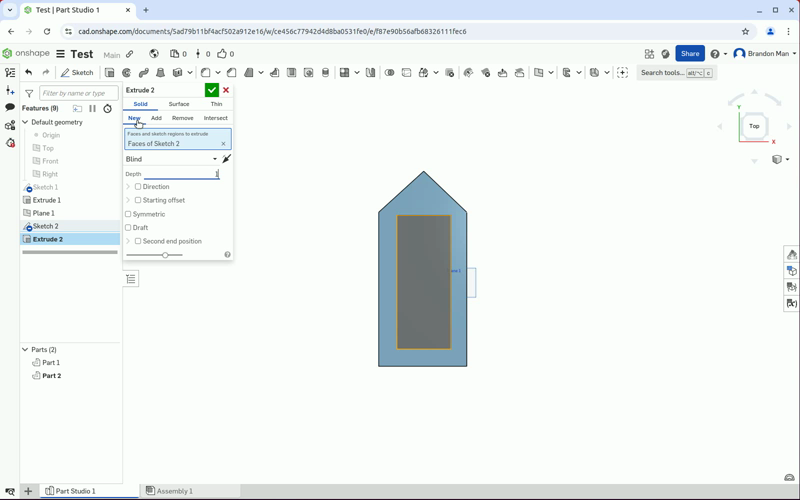
key(enter)
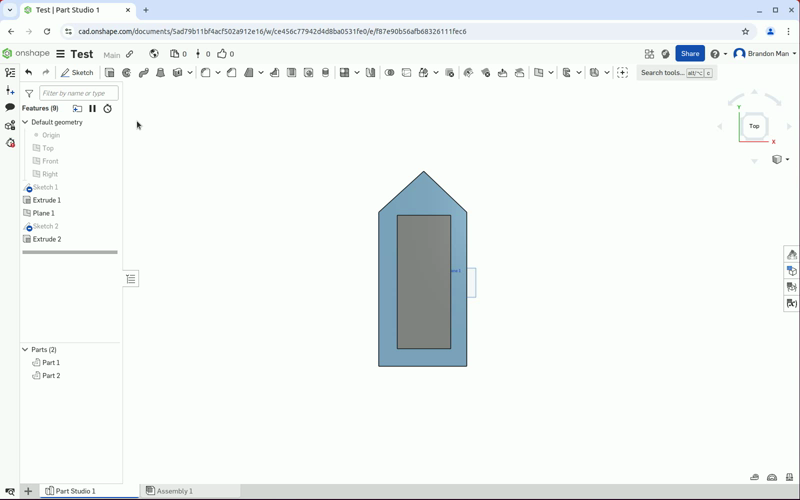
key(shift+h)
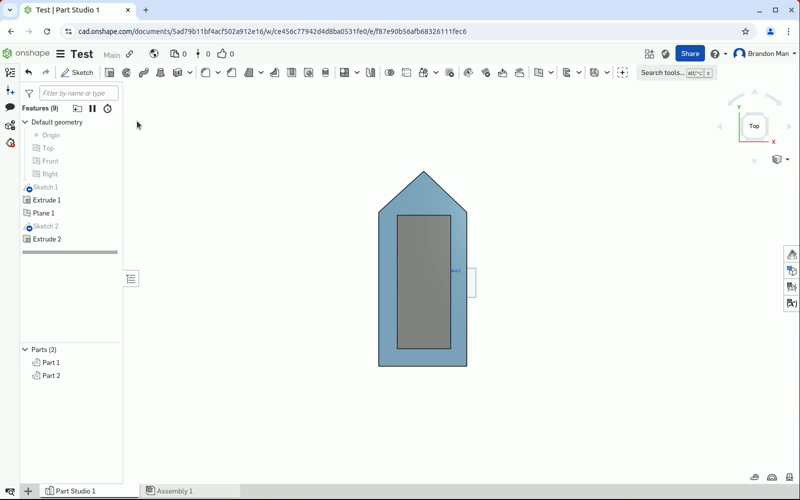
key(shift+h)
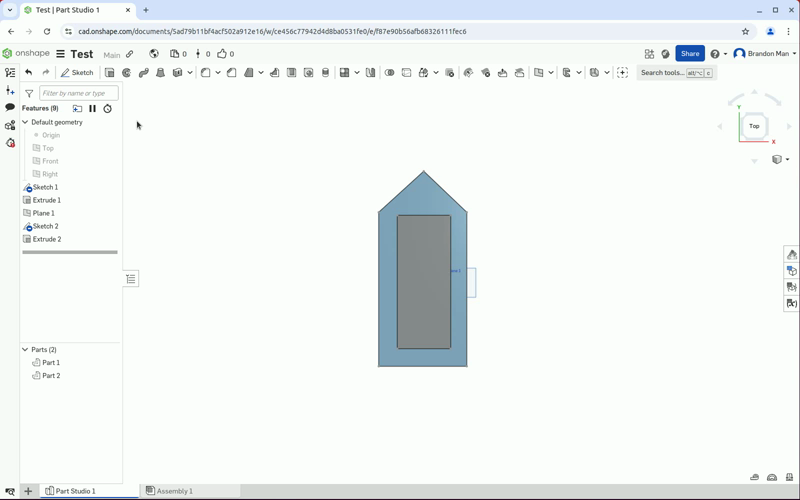
mouse_move(73, 189)
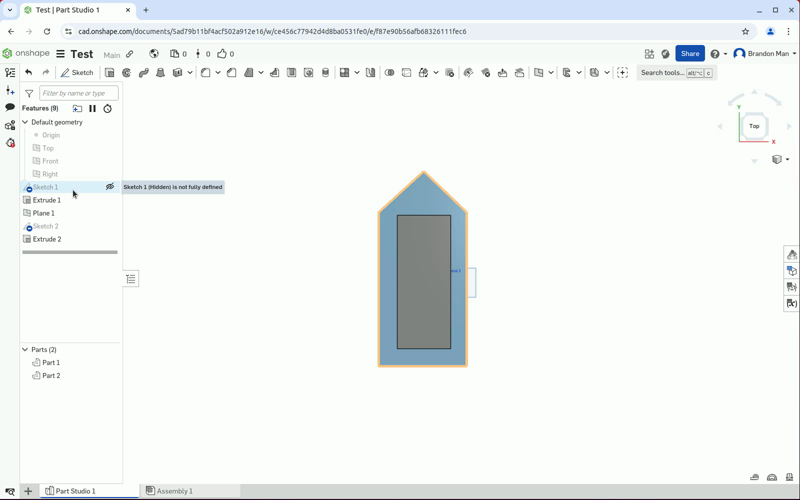
click(73, 189)
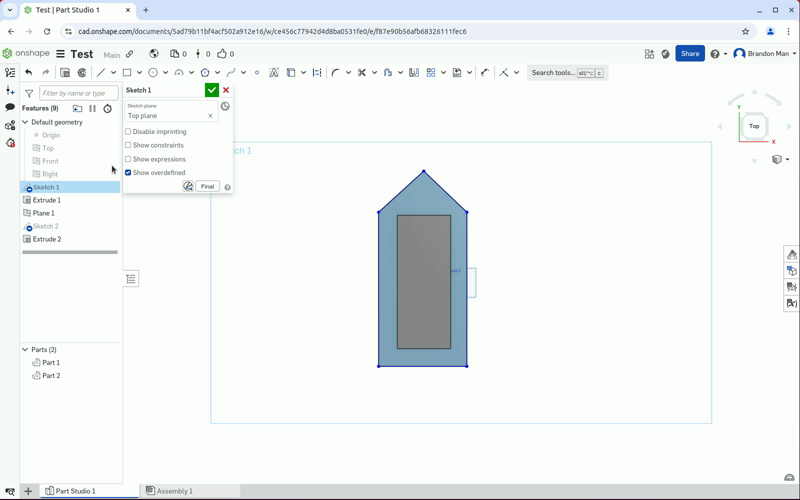
mouse_move(229, 92)
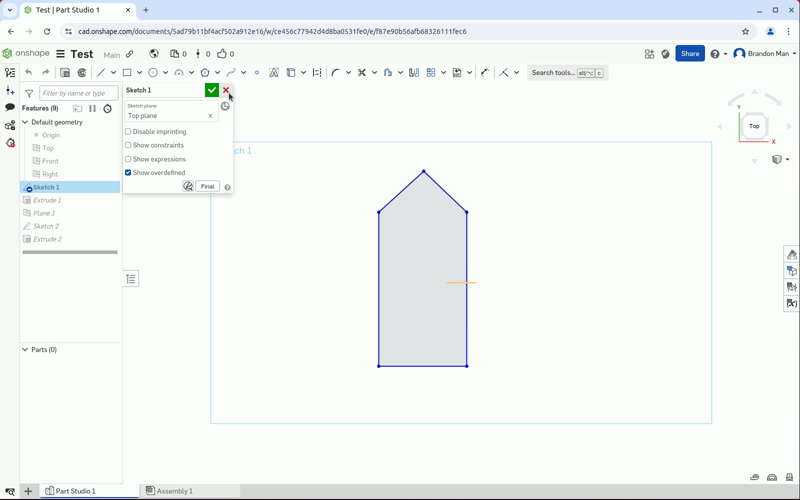
click(229, 92)
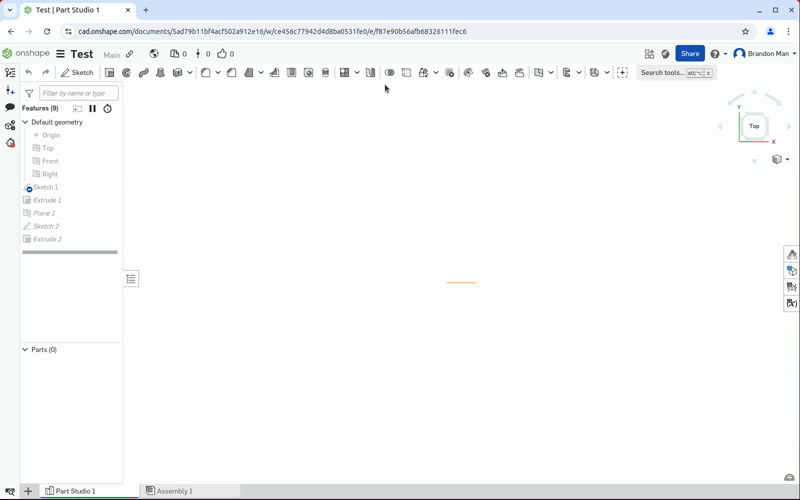
mouse_move(541, 75)
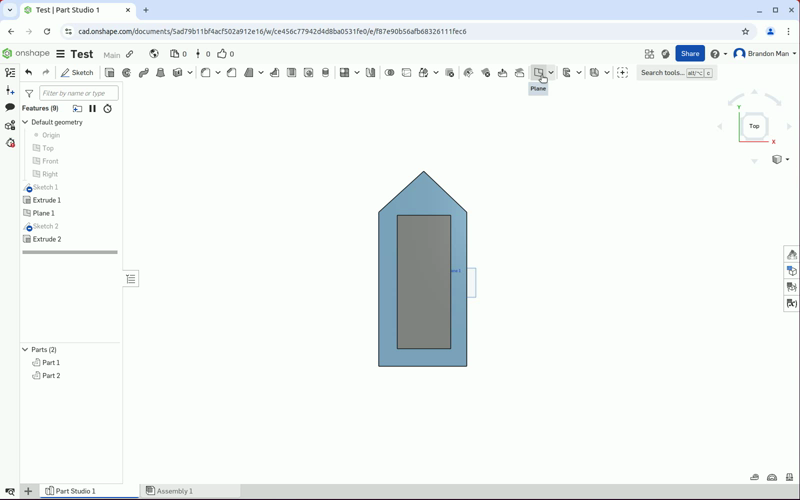
click(541, 75)
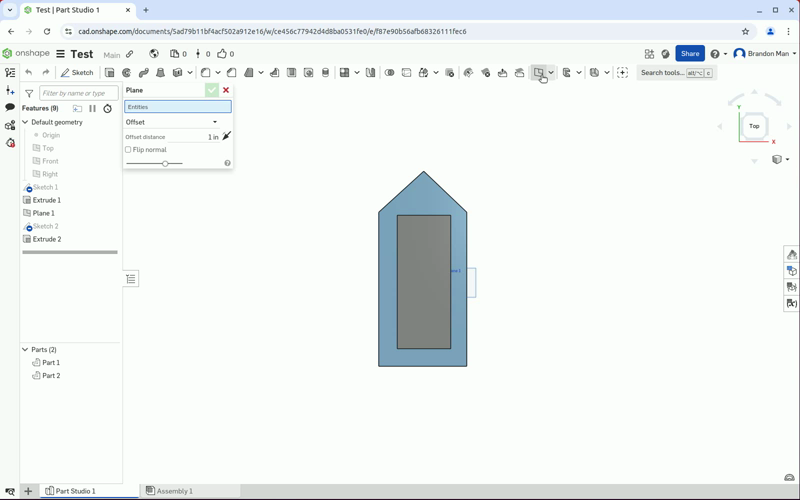
mouse_move(73, 150)
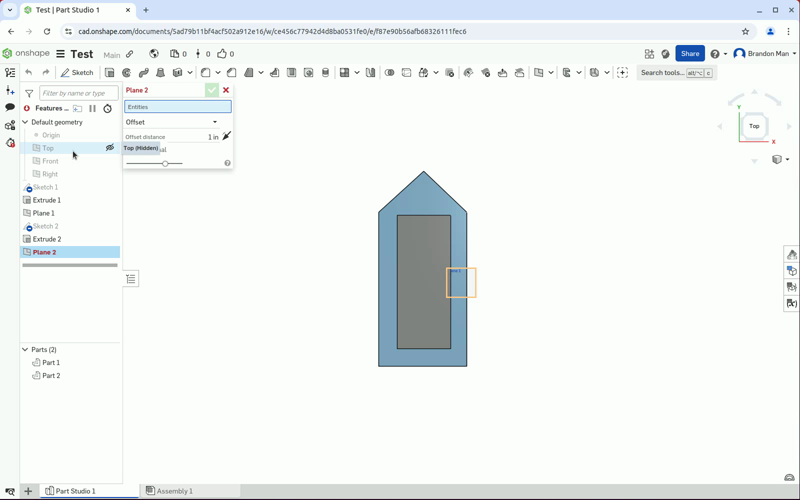
click(73, 150)
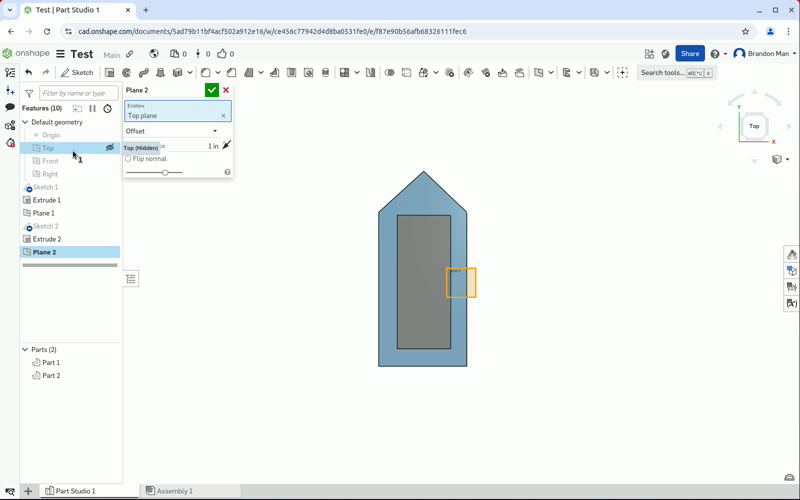
key(tab, 2)
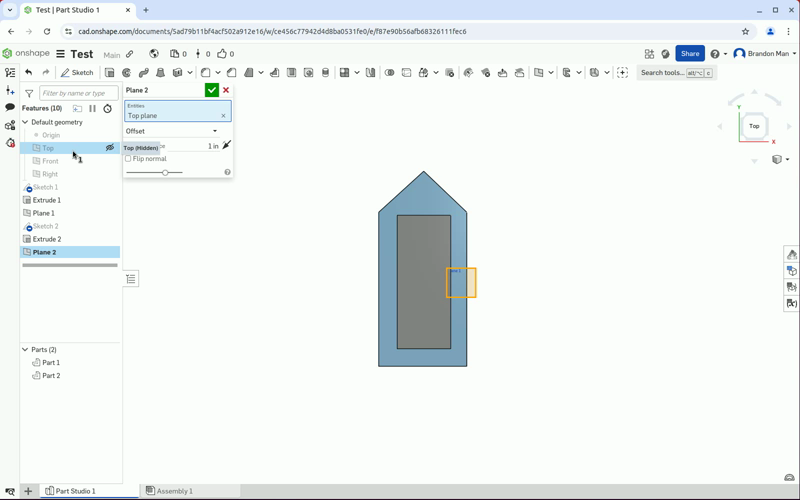
text(15.898)
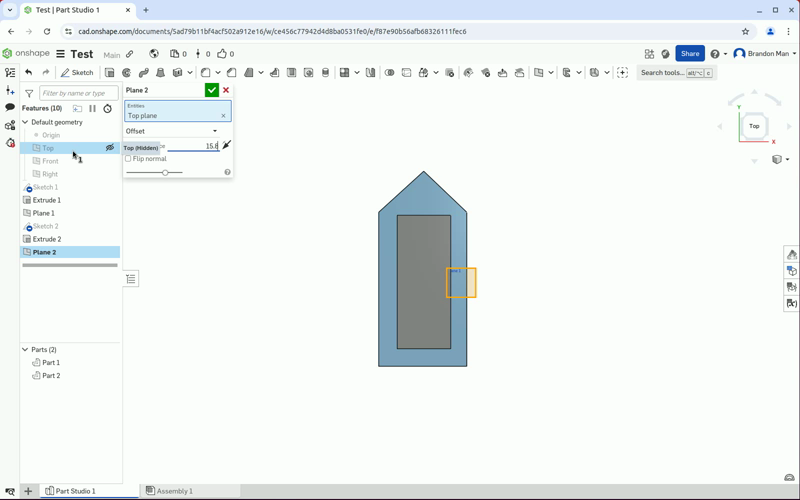
key(enter, 2)
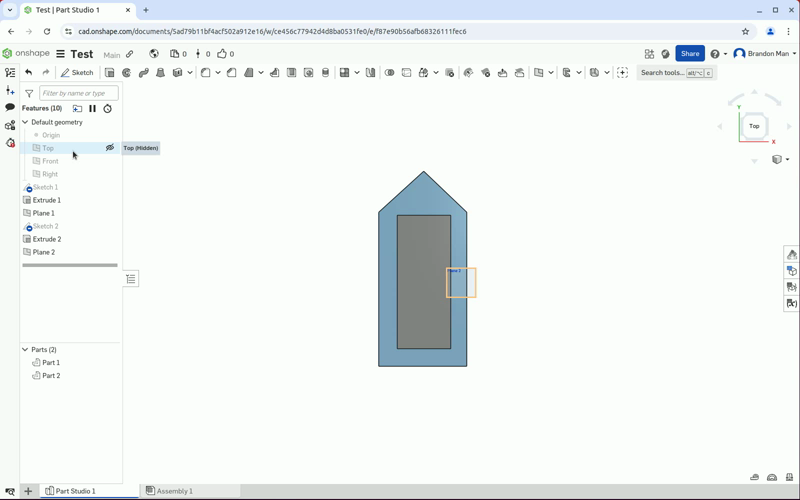
key(shift+s)
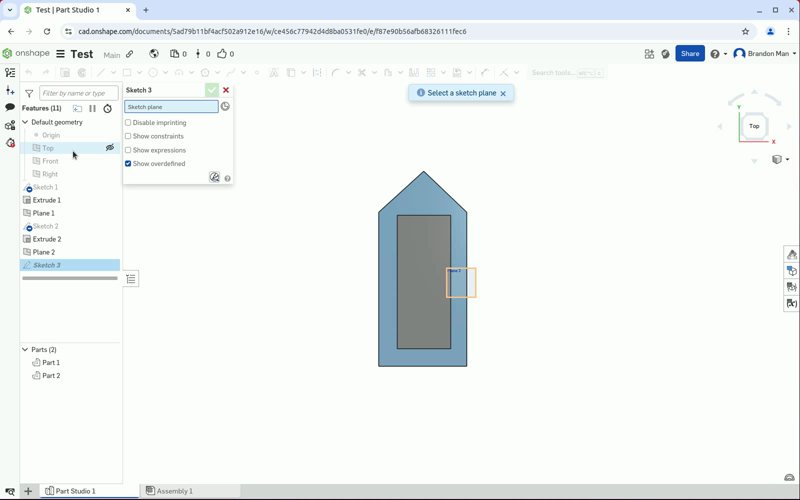
mouse_move(73, 254)
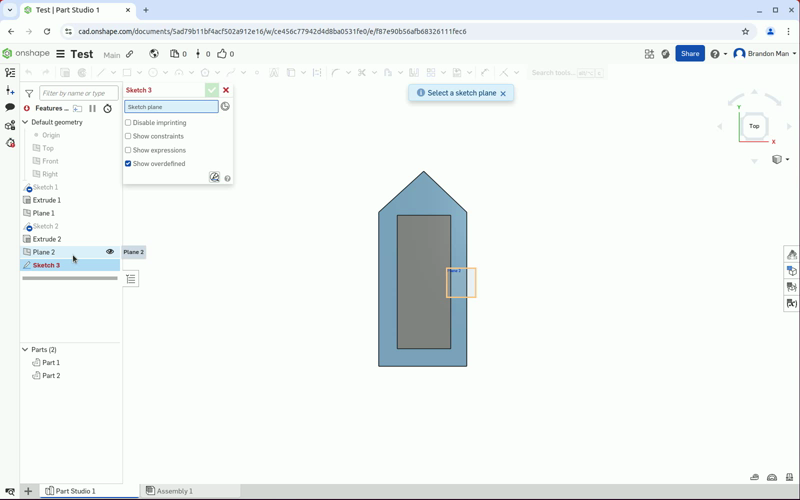
click(73, 254)
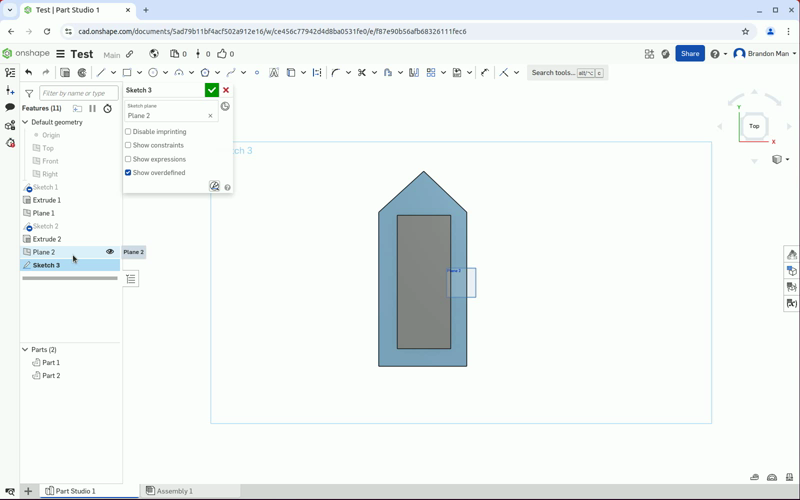
mouse_move(73, 352)
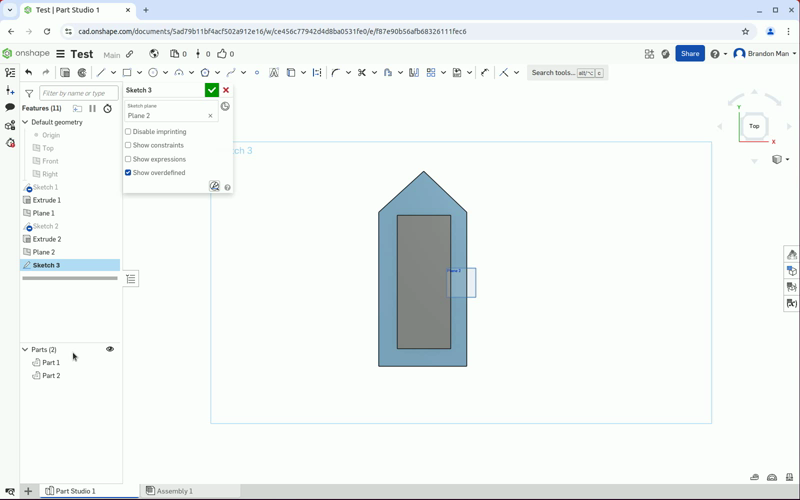
key(y)
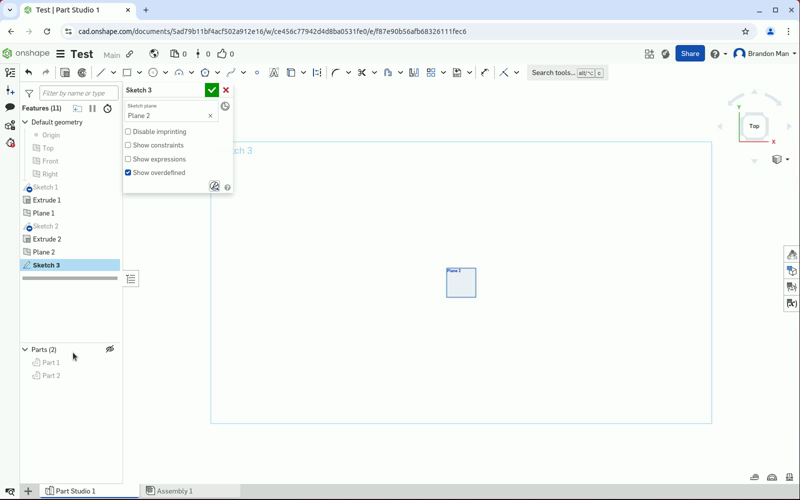
key(c)
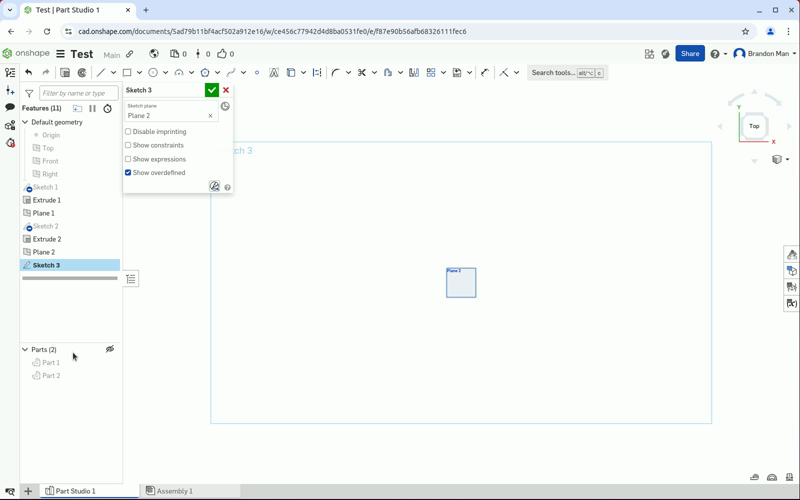
key_down(shift)
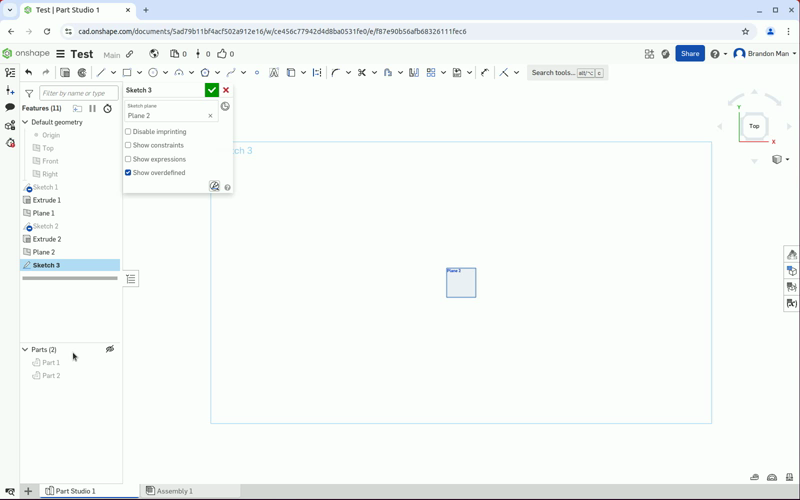
mouse_move(424, 241)
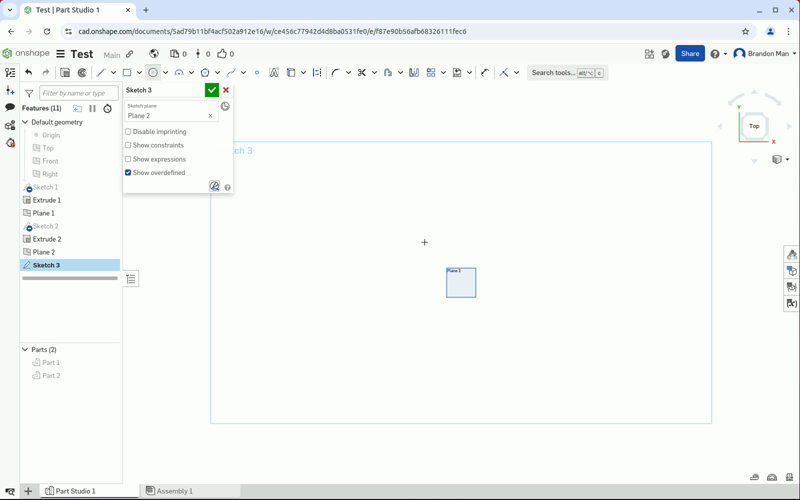
click(424, 241)
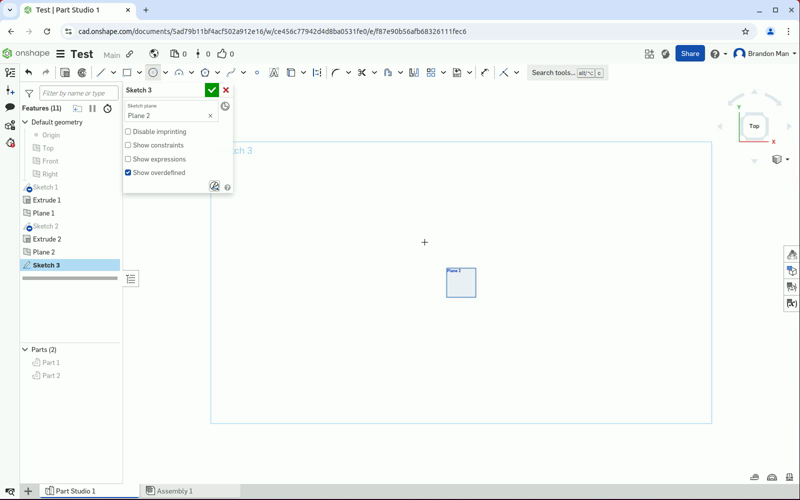
key_up(shift)
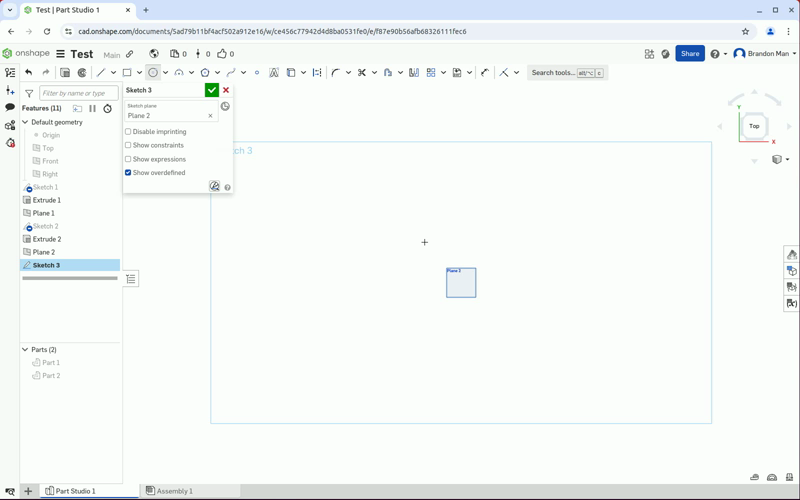
mouse_move(438, 241)
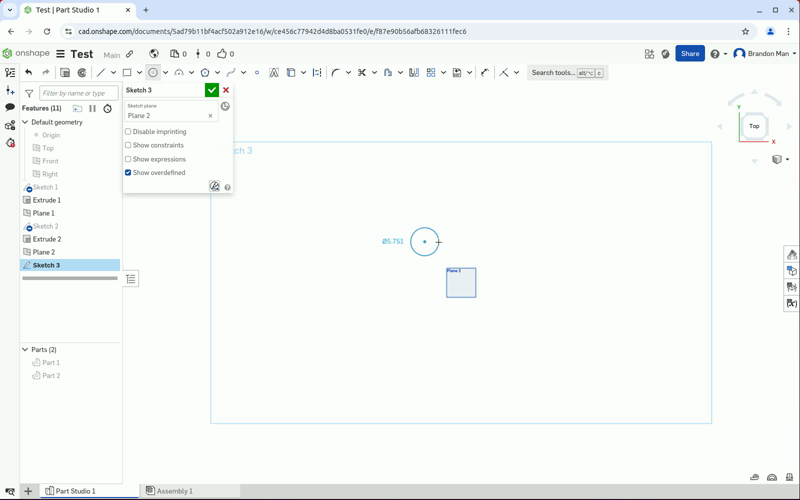
click(438, 241)
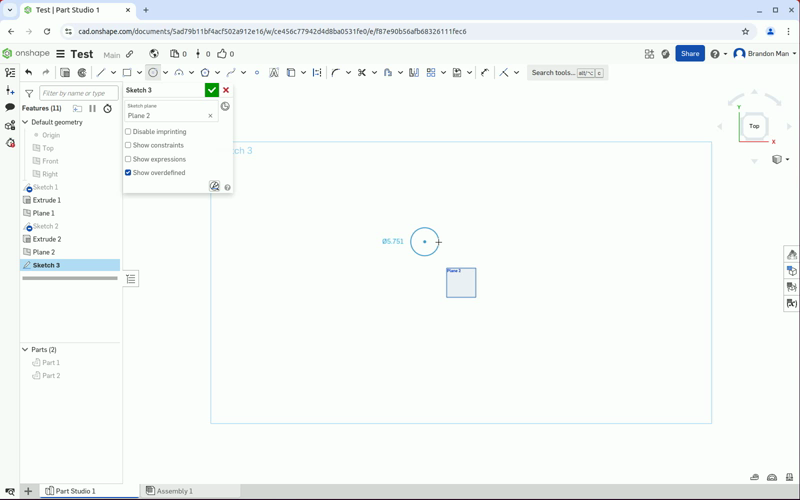
key(esc)
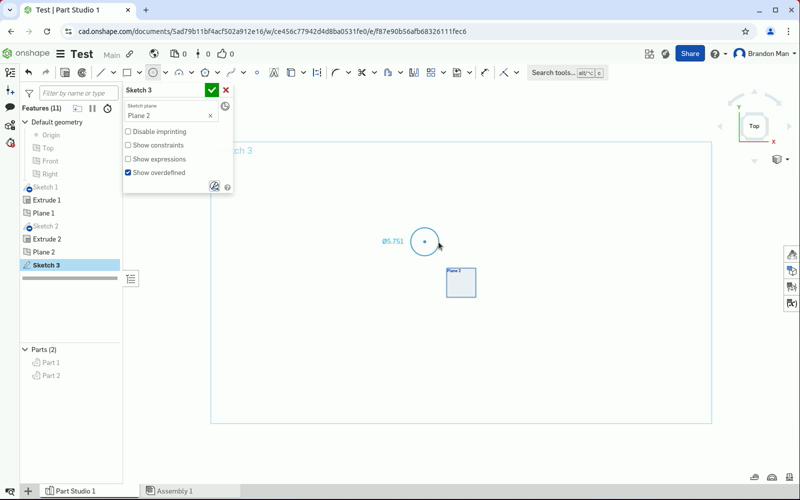
mouse_move(423, 232)
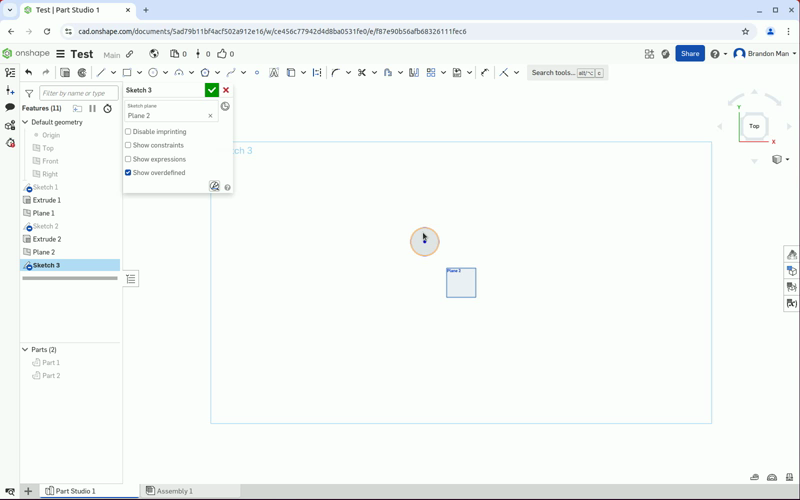
scroll(6)
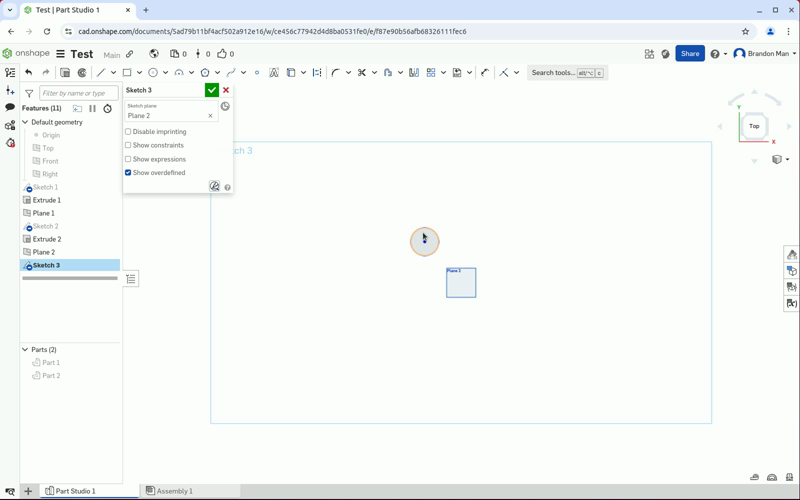
scroll(6)
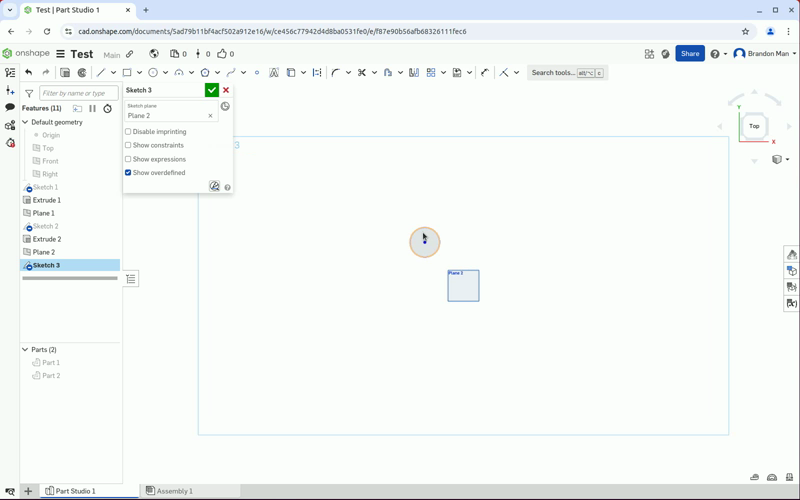
scroll(6)
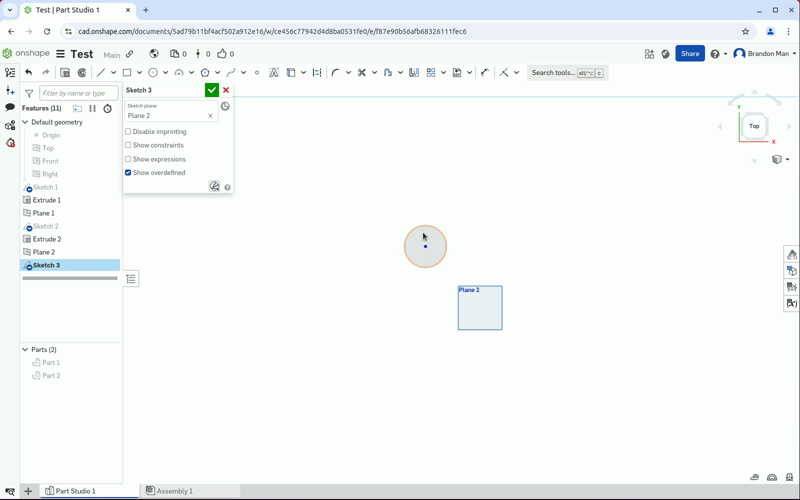
scroll(6)
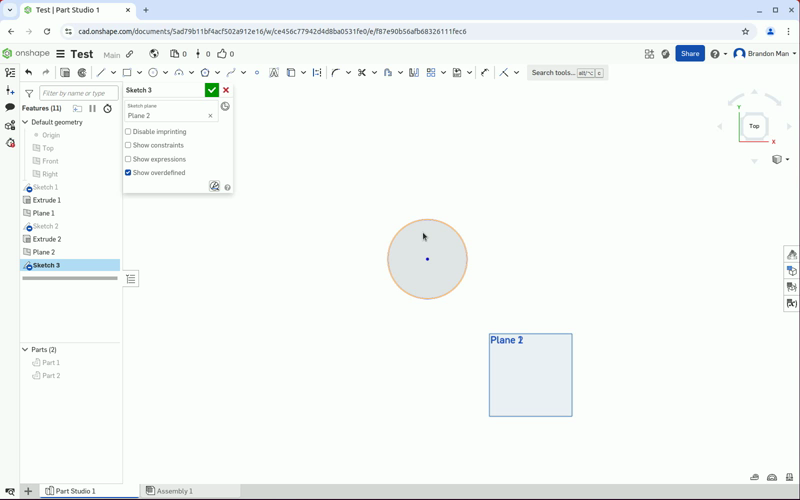
scroll(6)
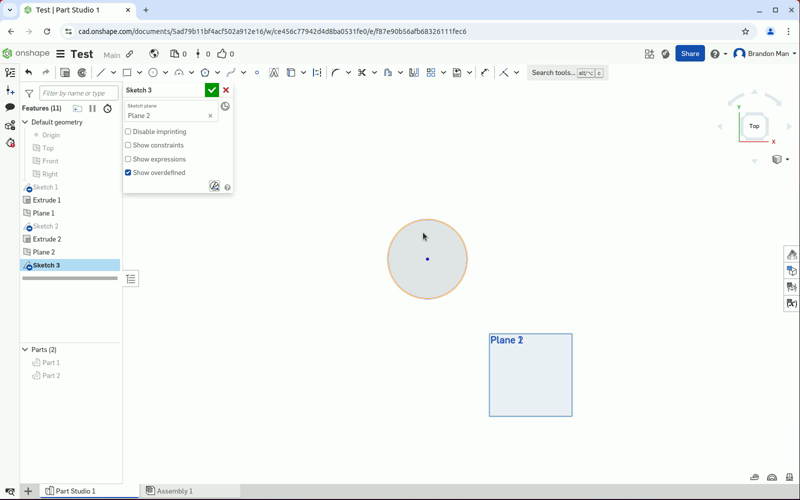
scroll(6)
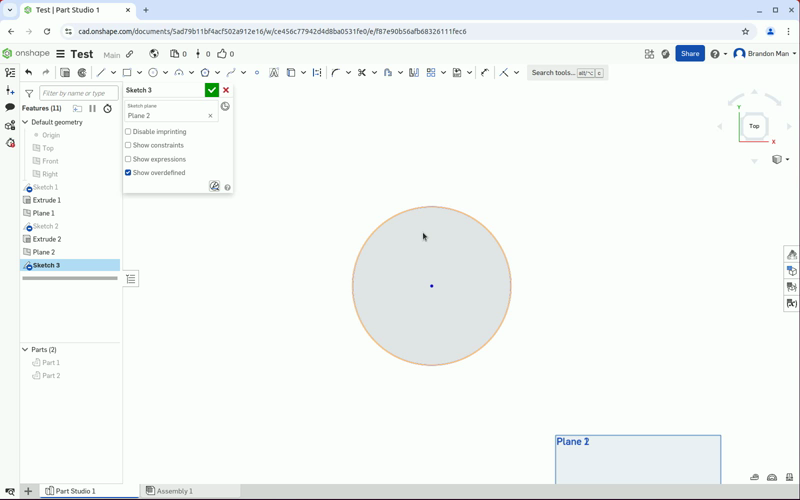
scroll(6)
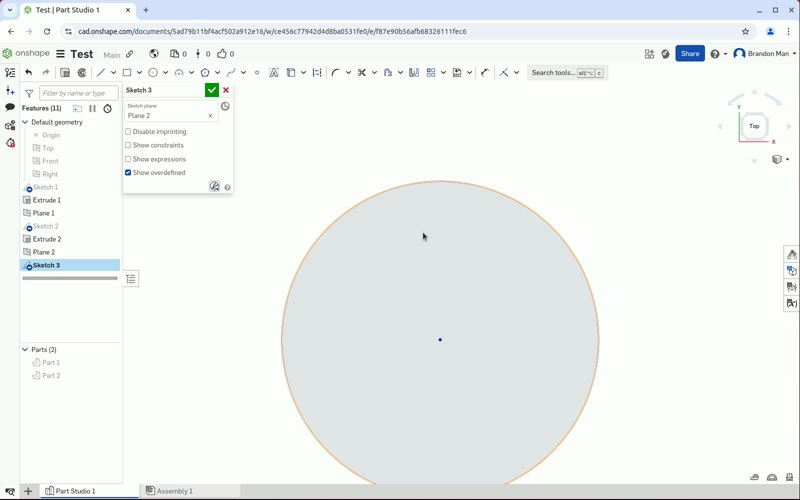
click(423, 232)
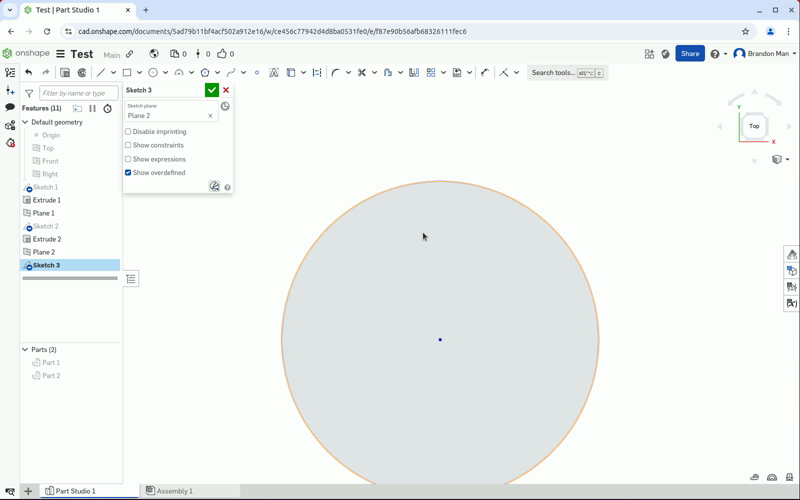
scroll(-6)
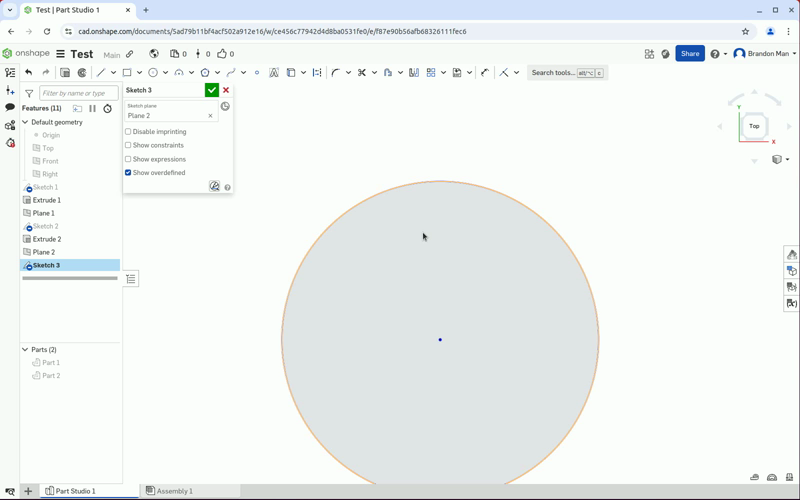
scroll(-6)
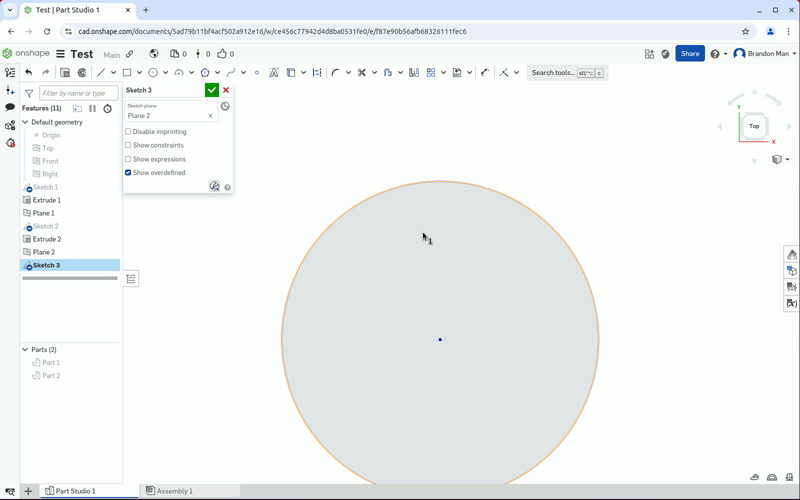
scroll(-6)
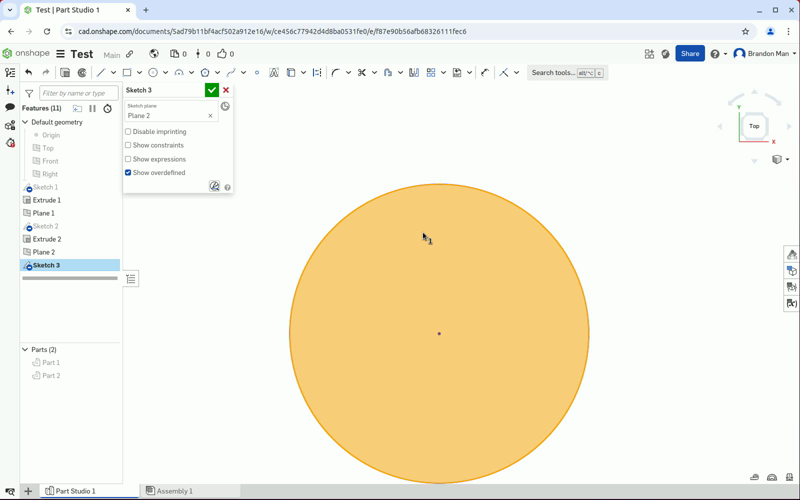
scroll(-6)
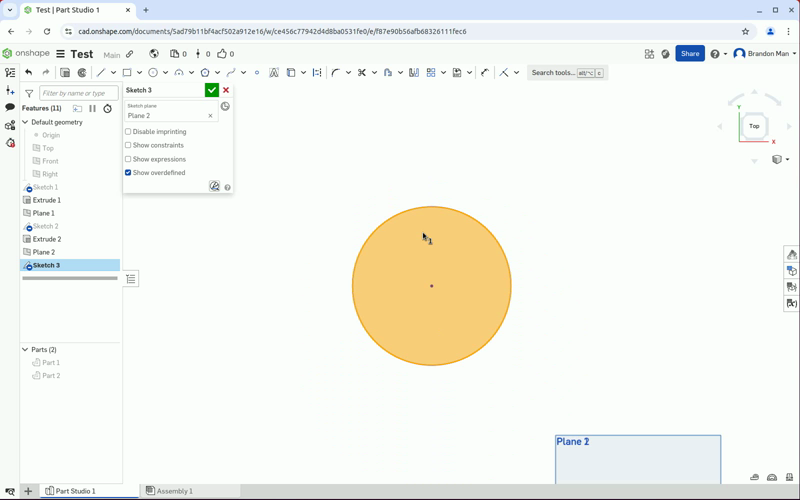
scroll(-6)
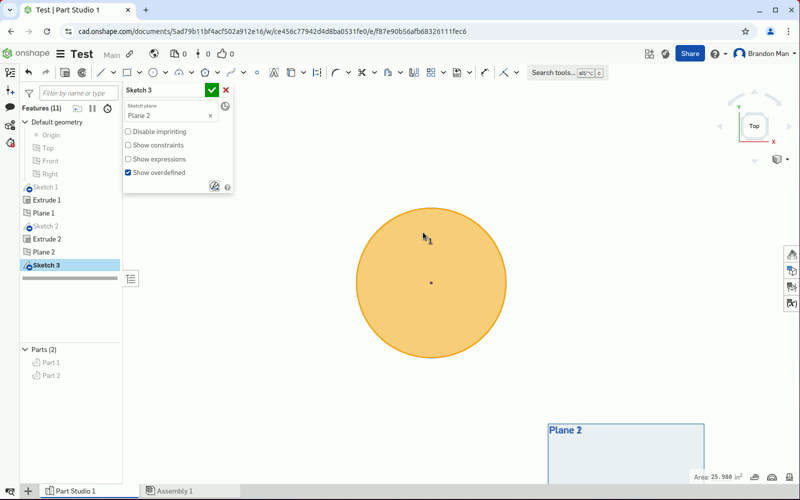
scroll(-6)
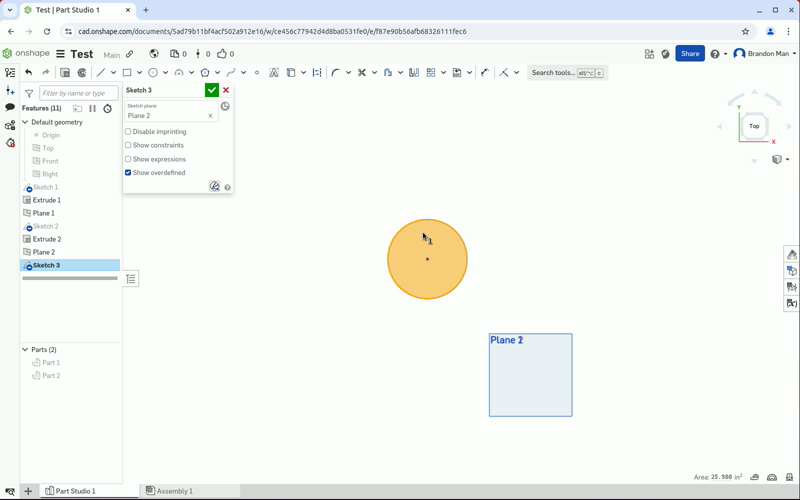
scroll(-6)
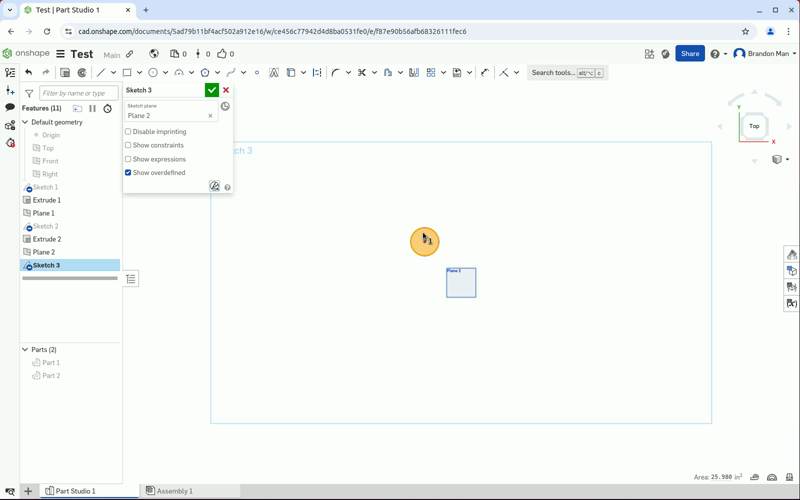
mouse_move(73, 352)
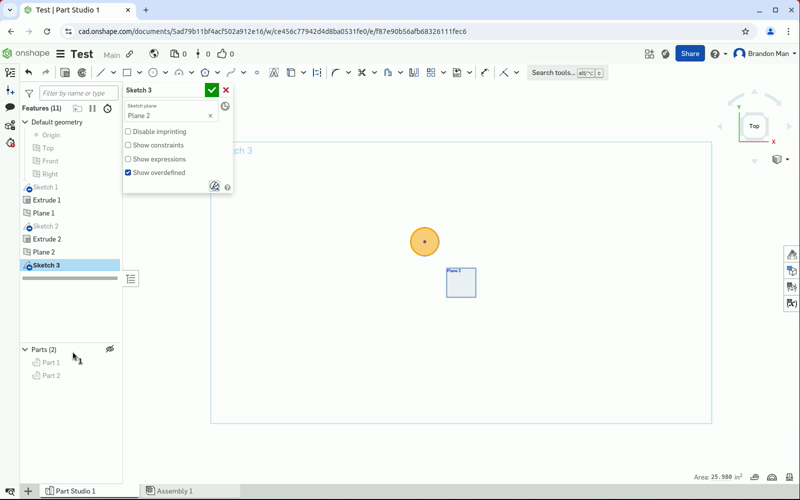
key(shift+y)
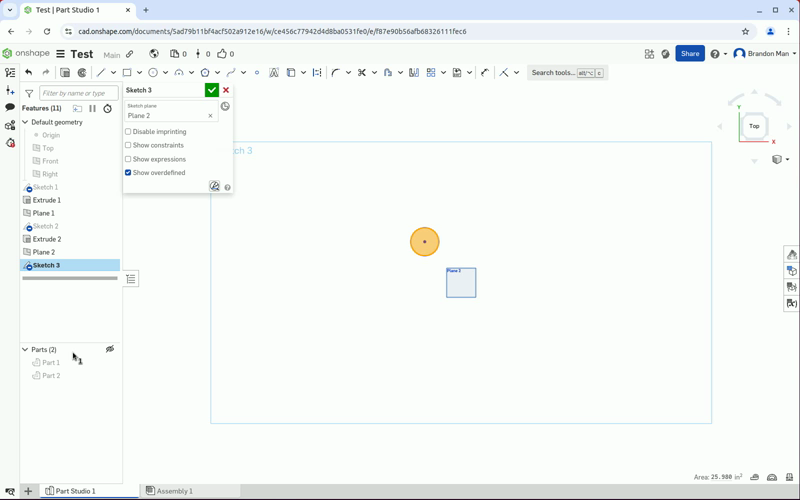
key(shift+e)
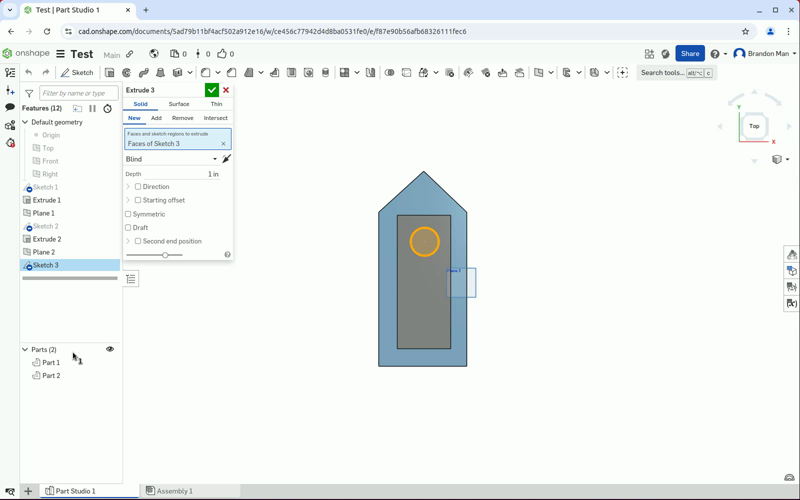
mouse_move(143, 106)
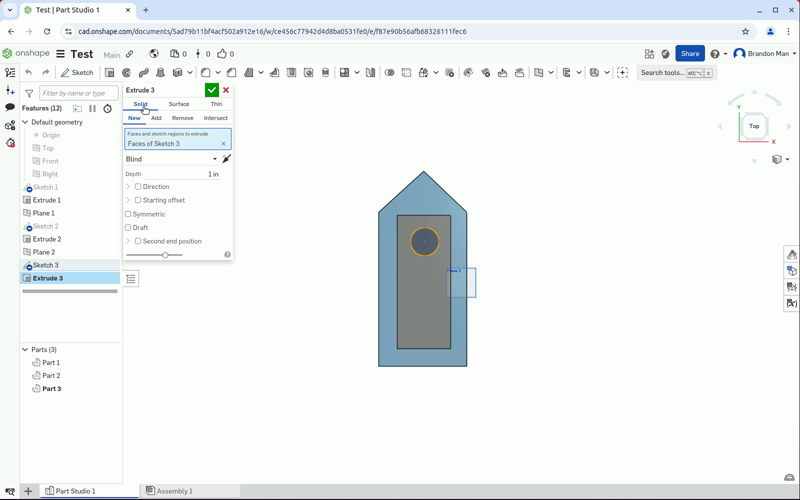
click(143, 106)
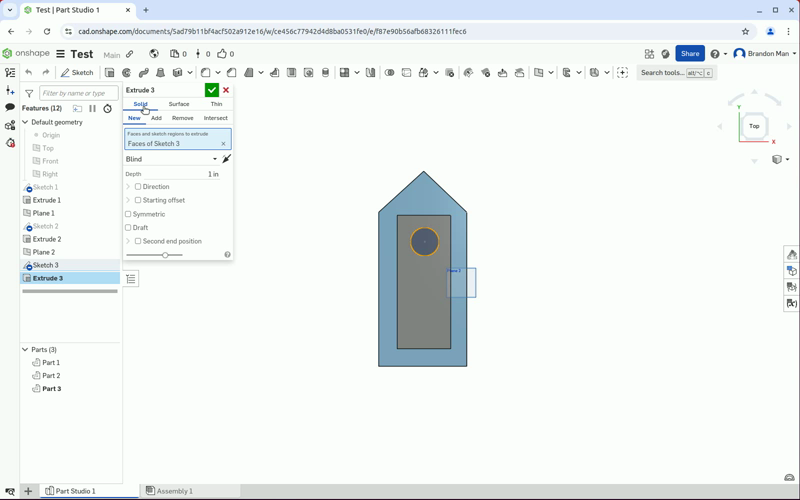
mouse_move(137, 120)
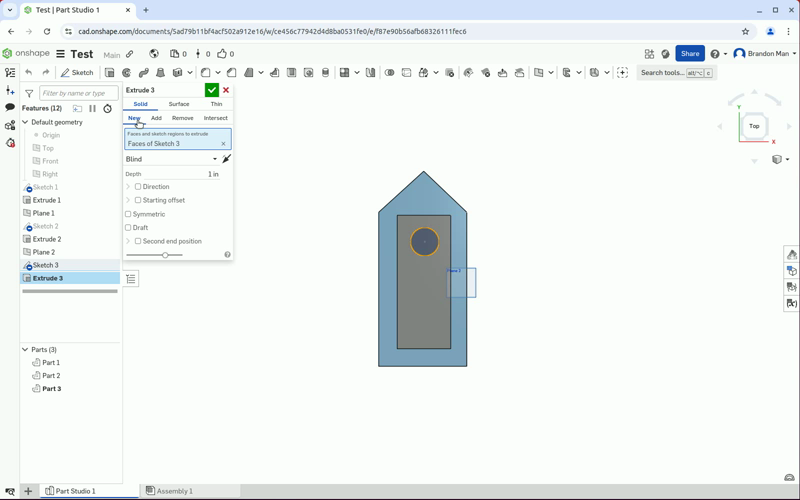
click(137, 120)
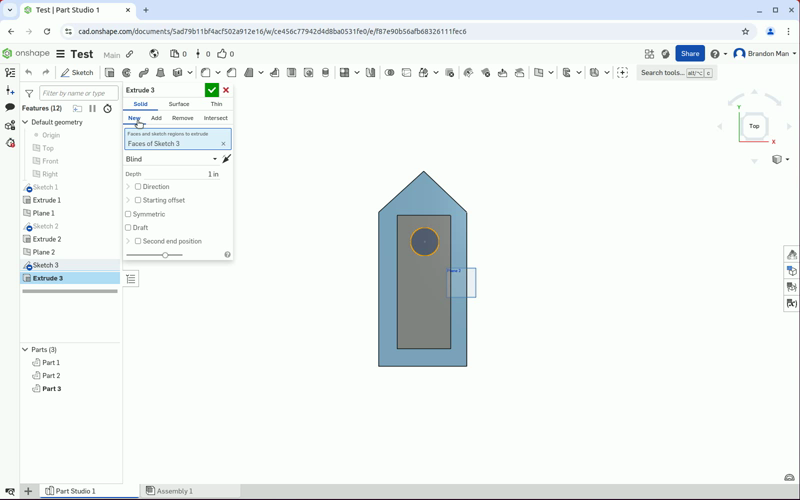
key(tab, 4)
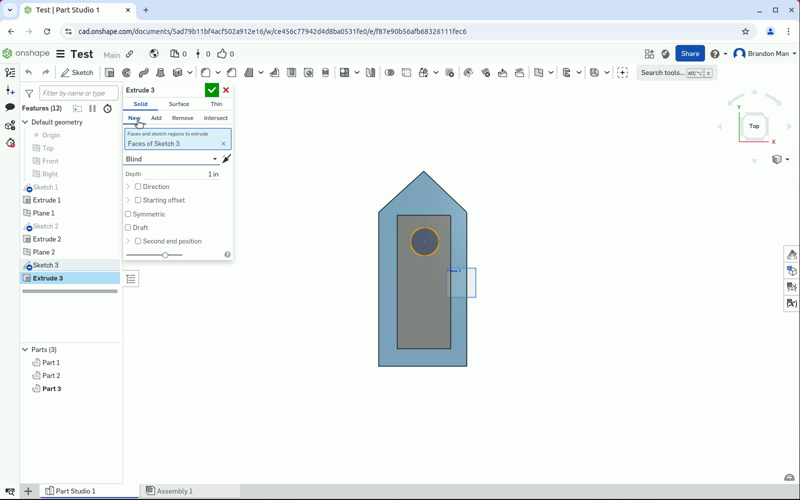
text(5.536)
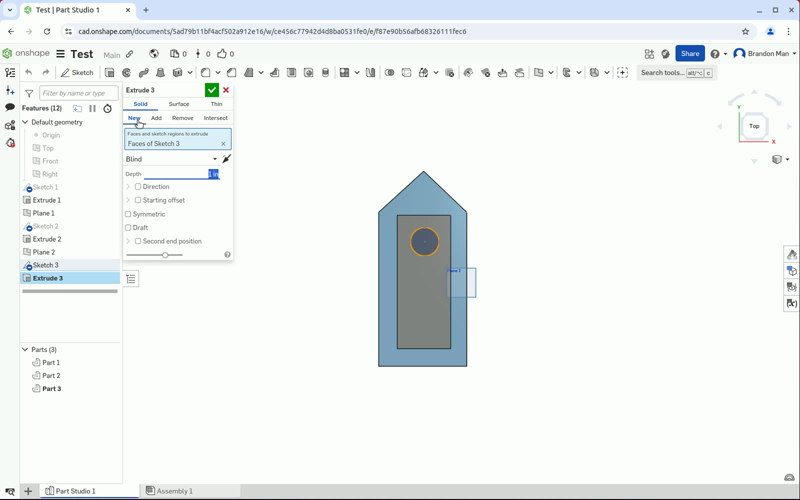
key(enter)
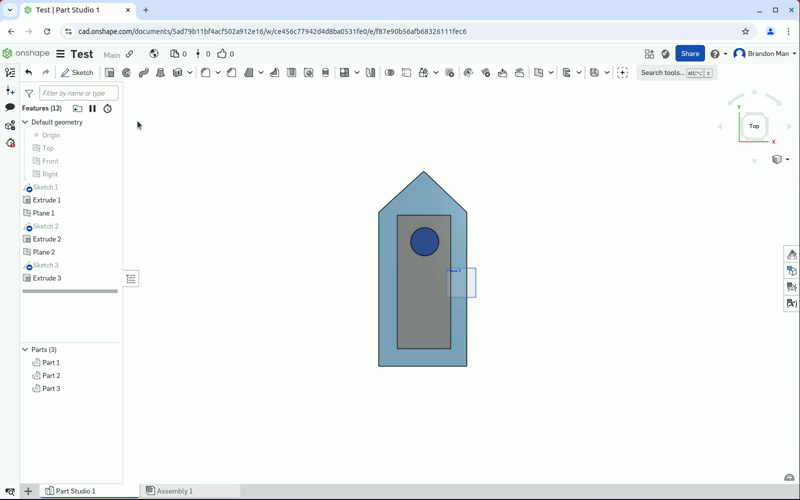
key(shift+h)
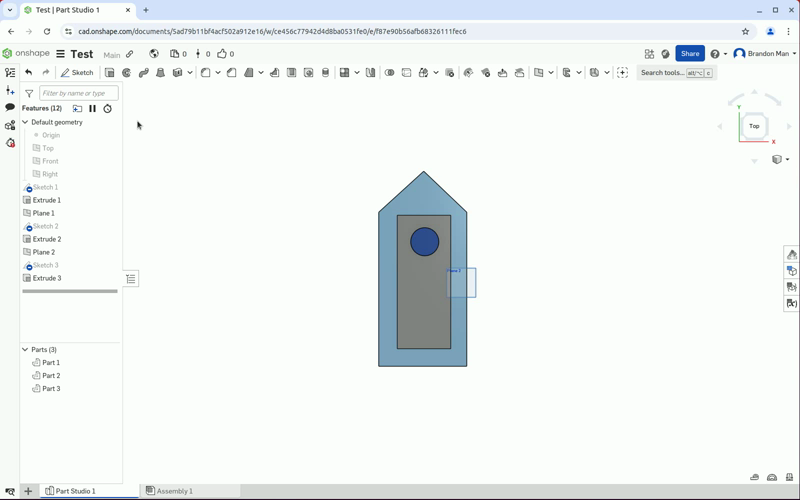
key(shift+h)
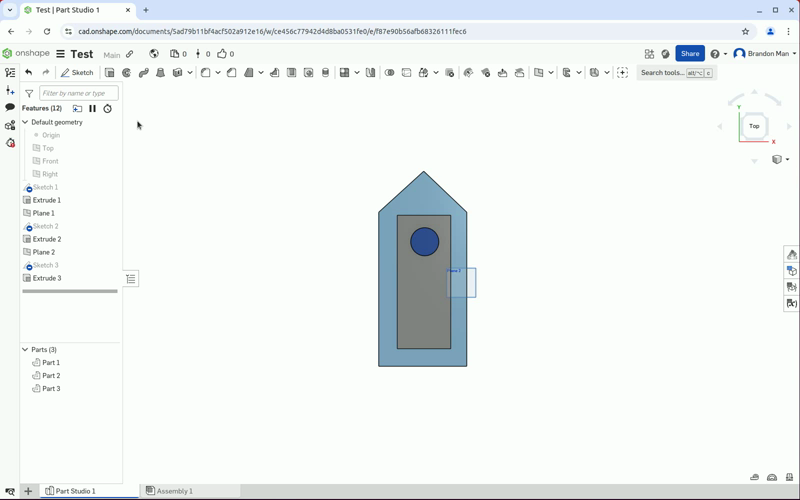
mouse_move(73, 189)
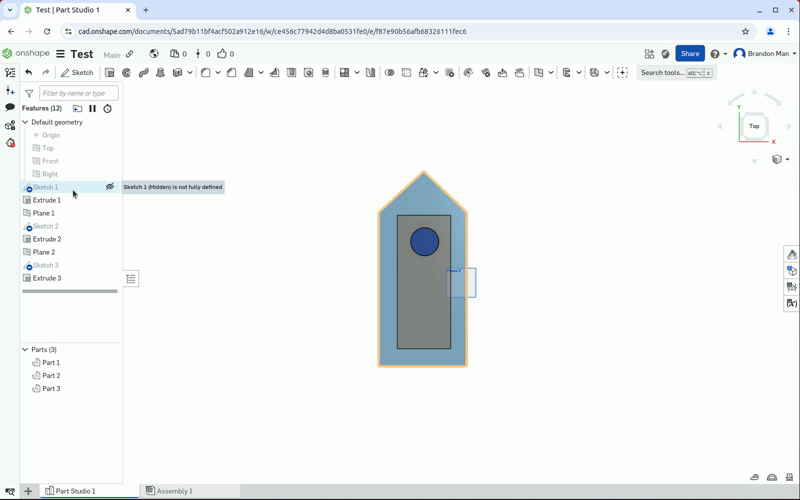
click(73, 189)
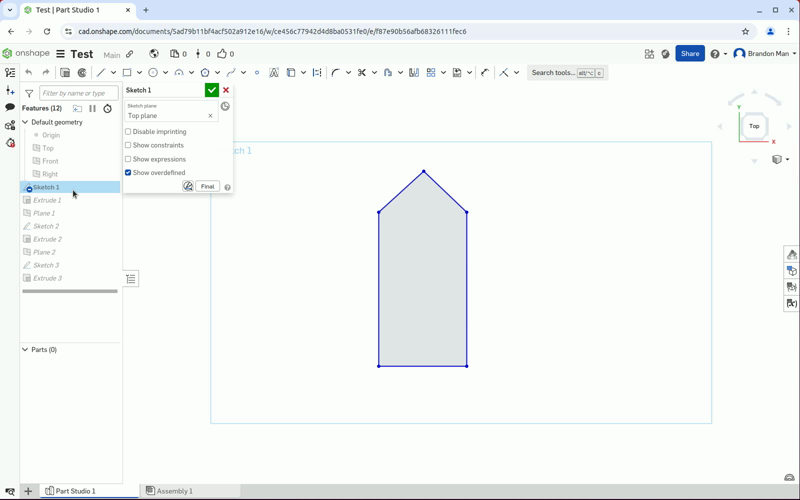
mouse_move(229, 92)
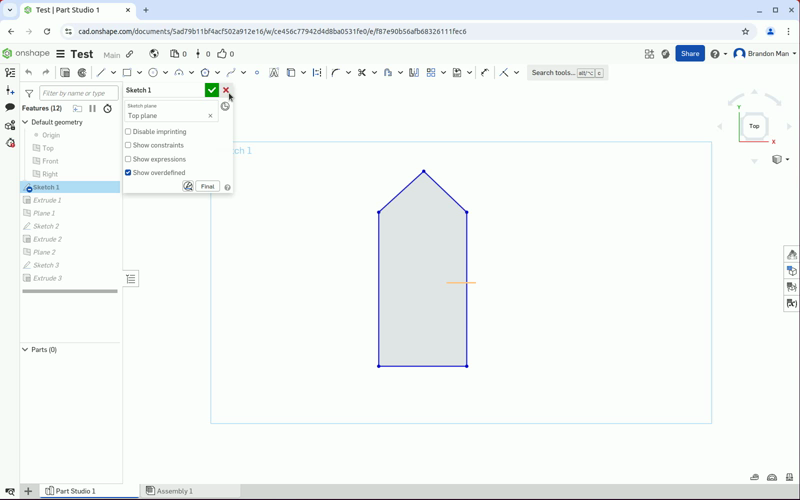
click(229, 92)
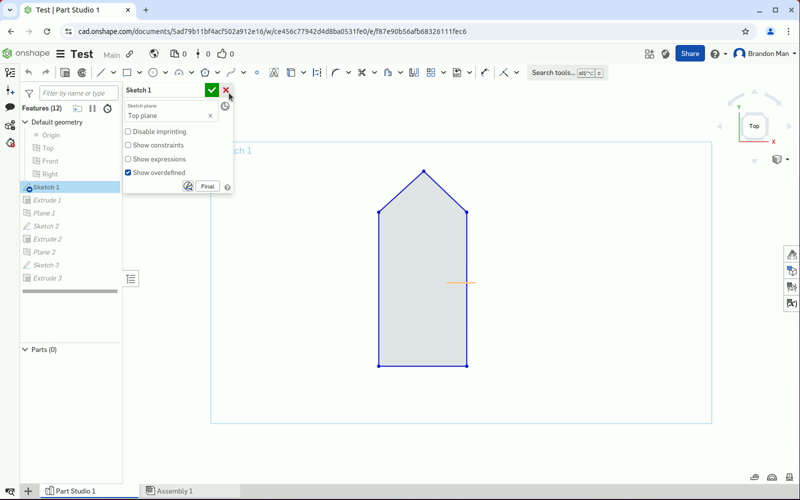
key(shift+s)
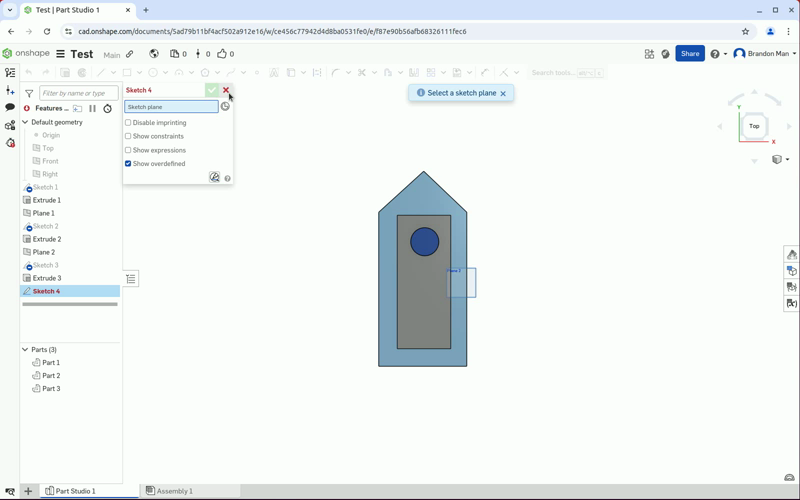
mouse_move(73, 254)
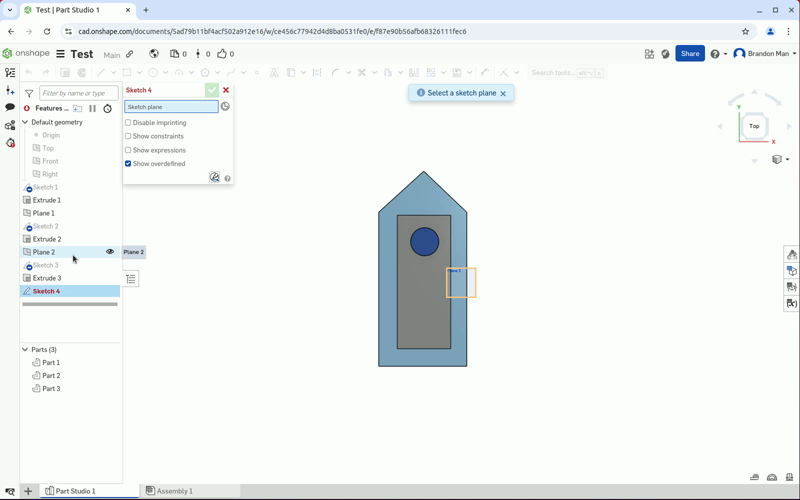
click(73, 254)
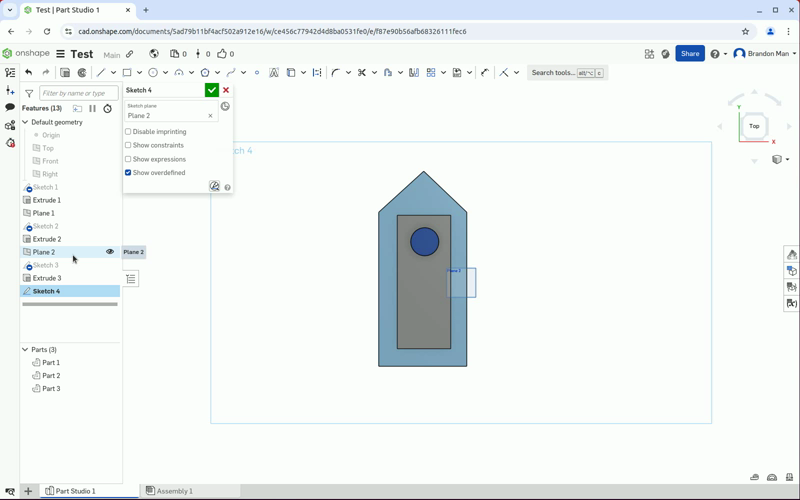
mouse_move(73, 352)
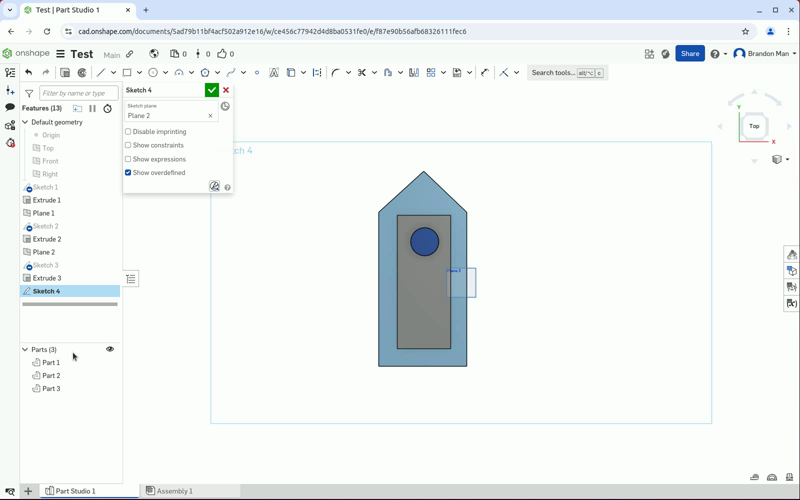
key(y)
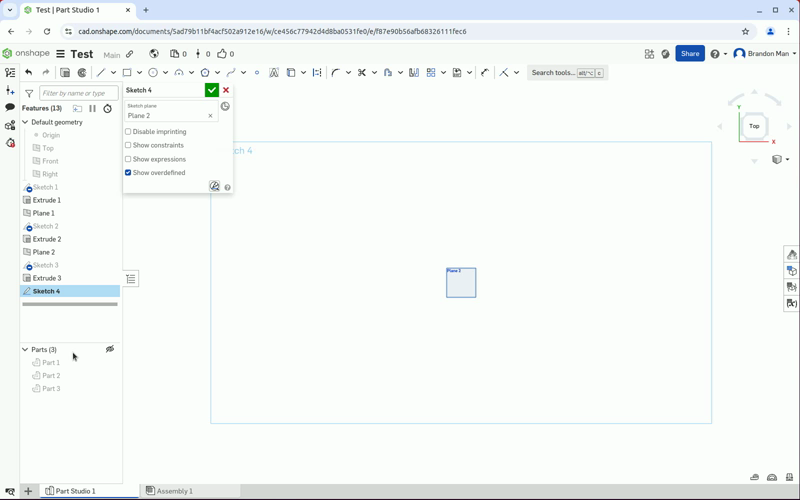
key(c)
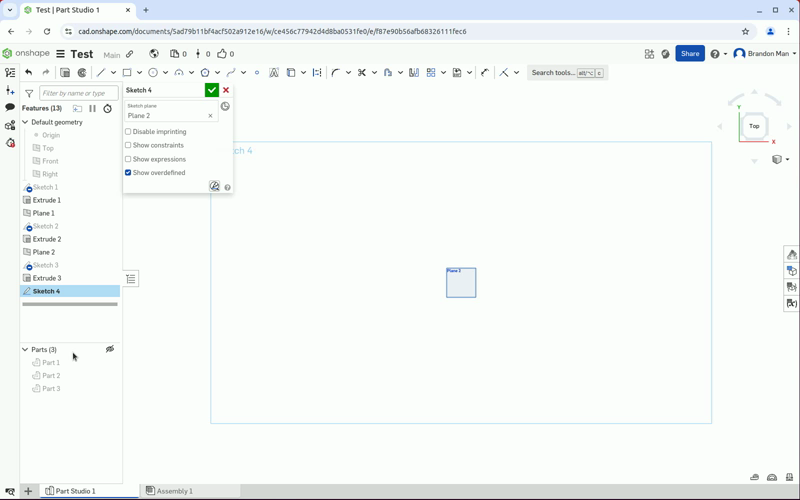
key_down(shift)
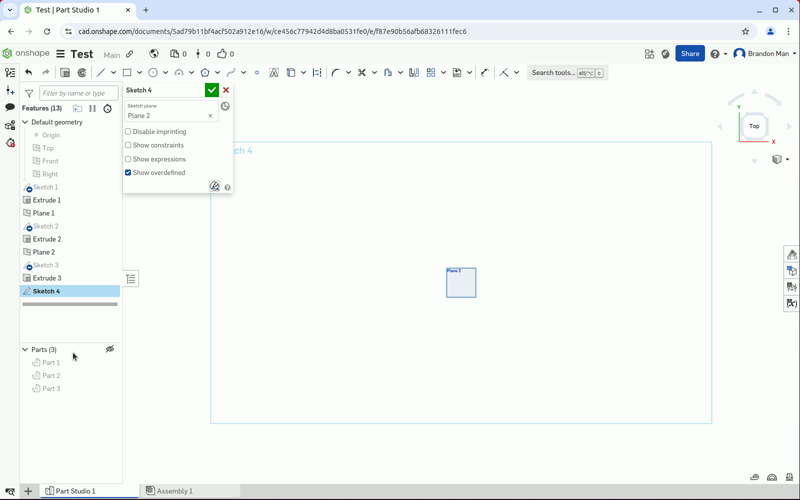
mouse_move(424, 281)
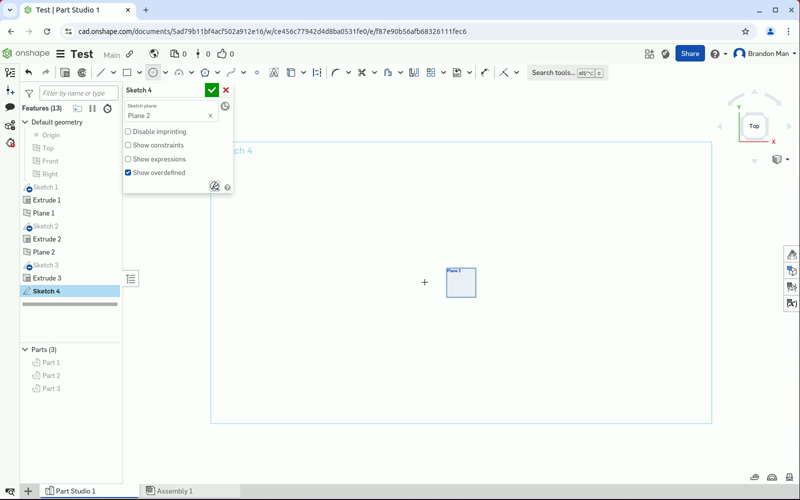
click(424, 281)
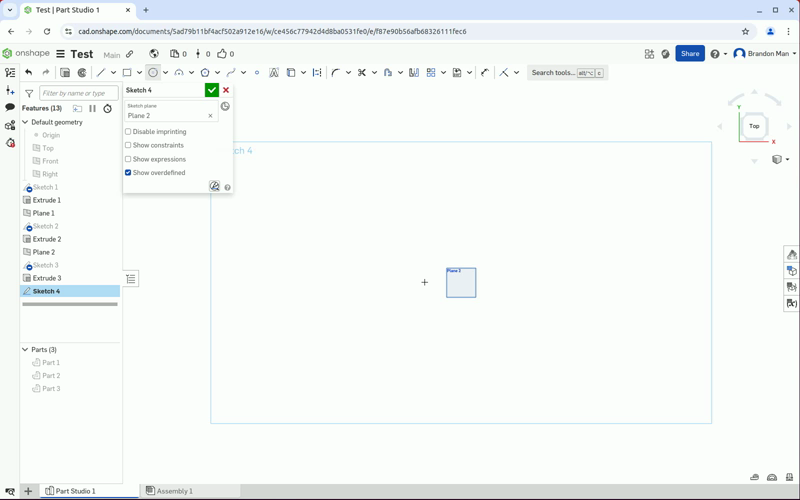
key_up(shift)
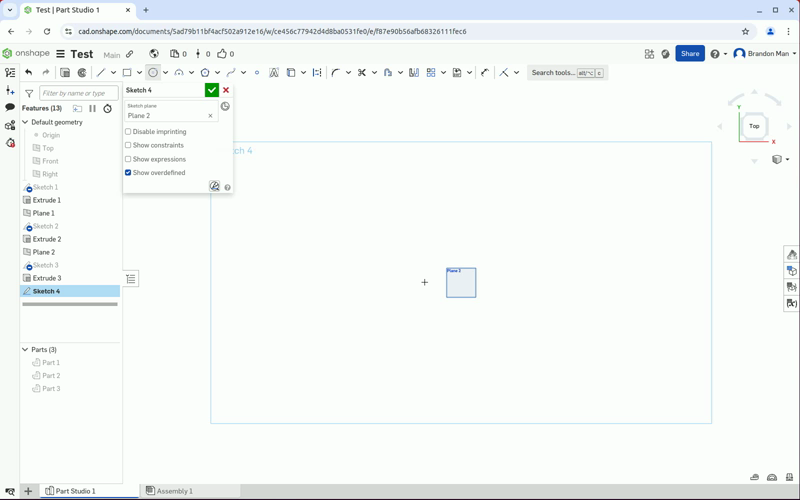
mouse_move(438, 281)
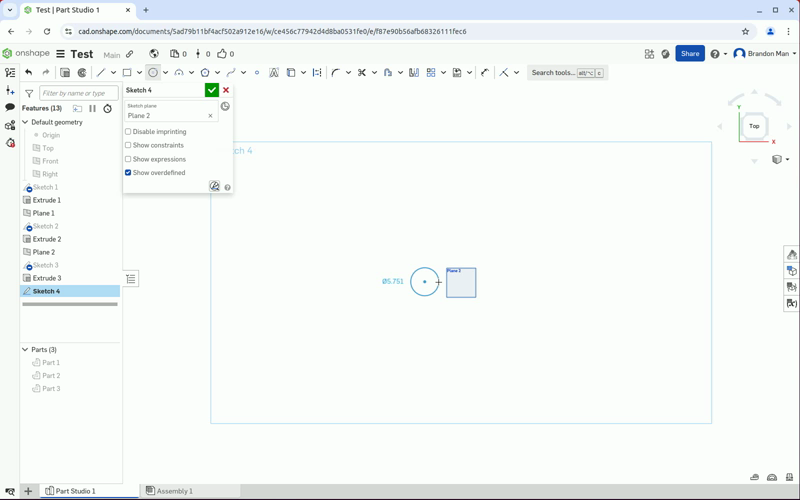
click(438, 281)
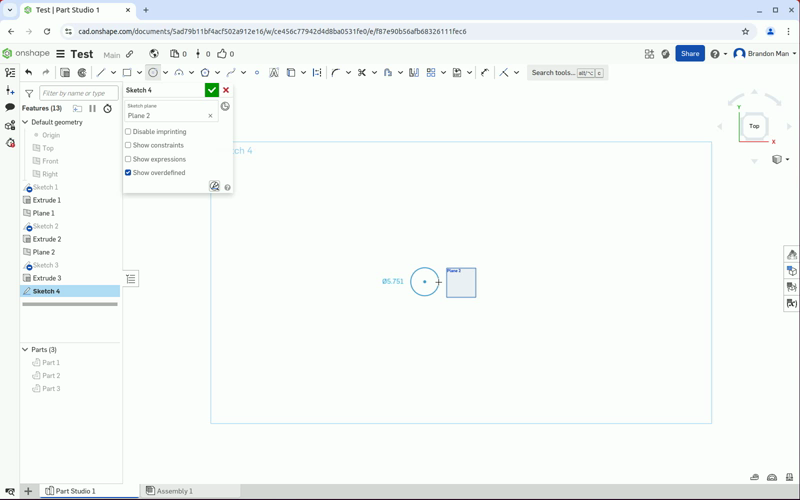
key(esc)
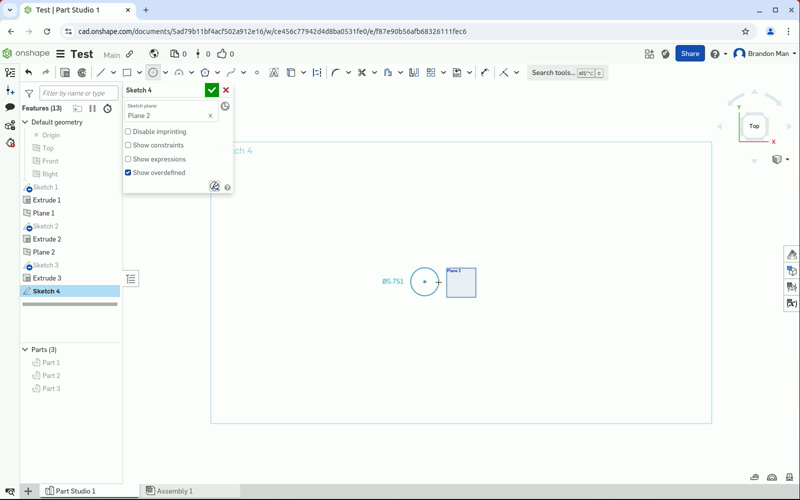
mouse_move(429, 274)
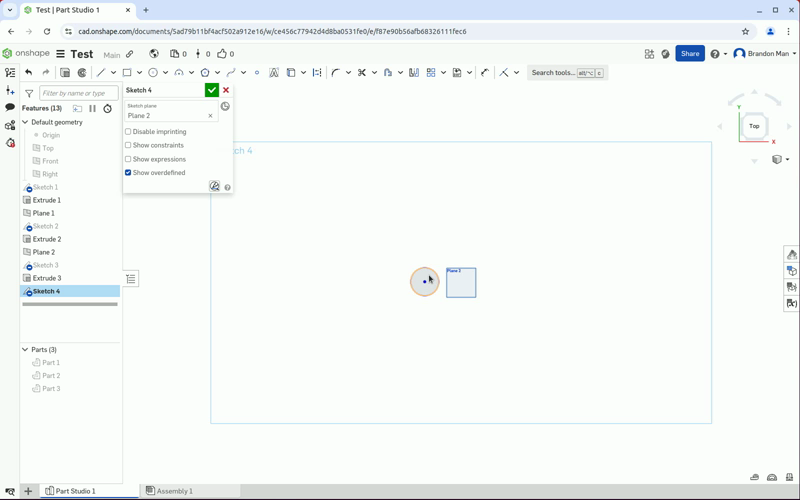
scroll(6)
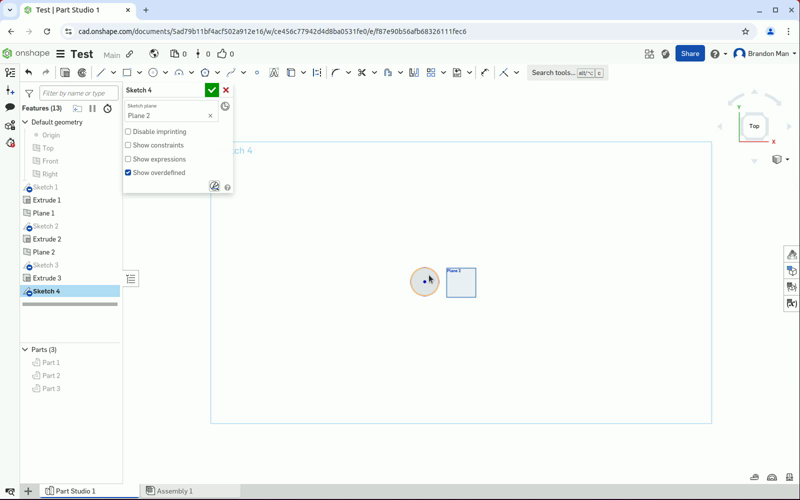
scroll(6)
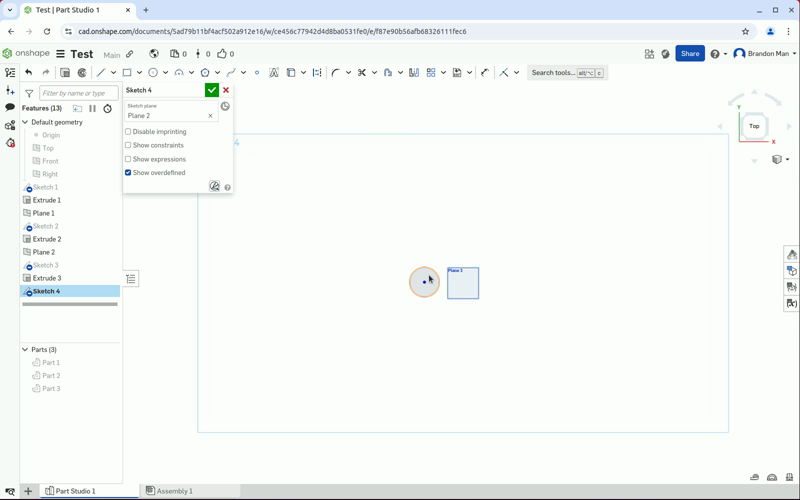
scroll(6)
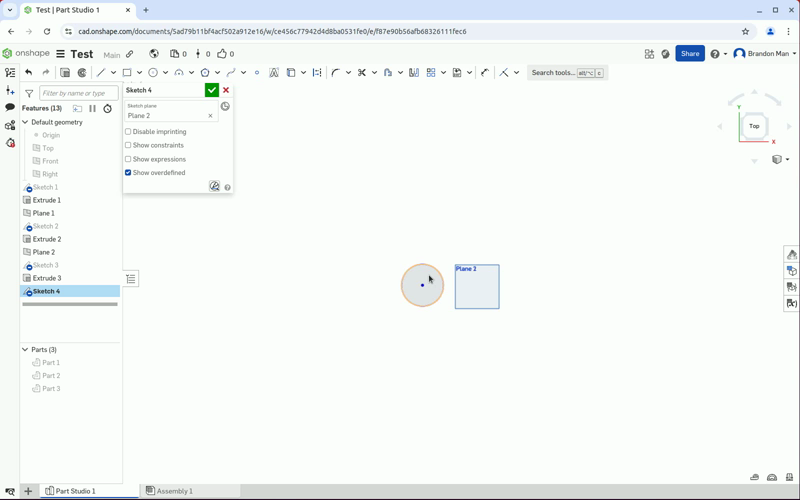
scroll(6)
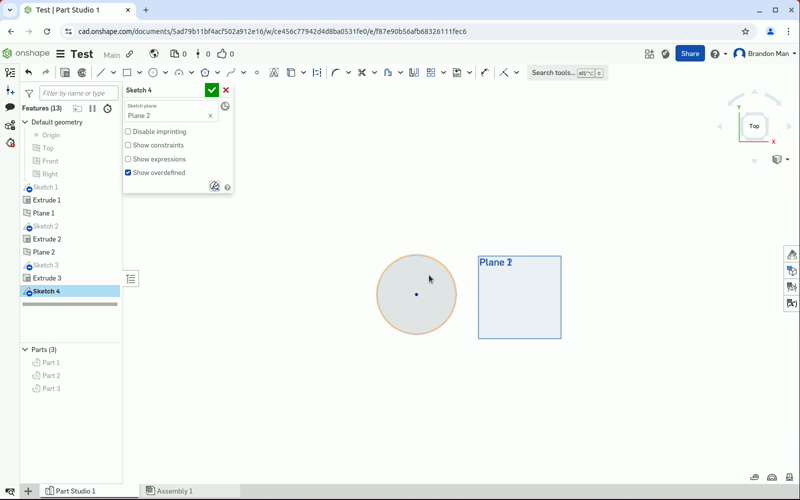
scroll(6)
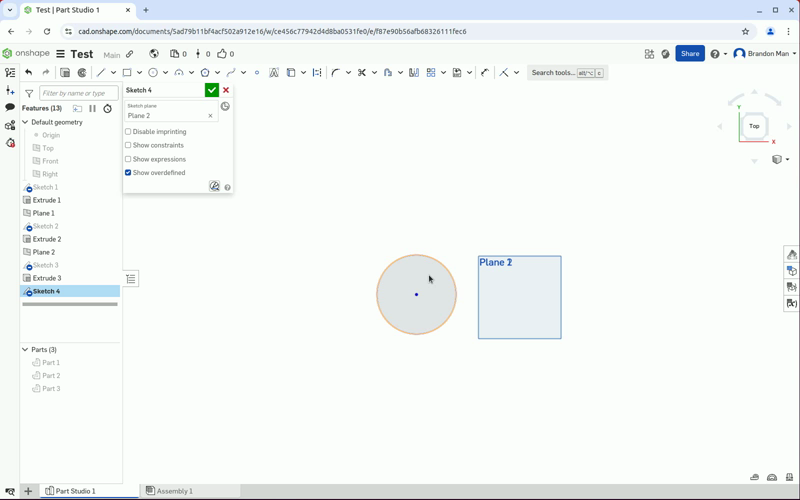
scroll(6)
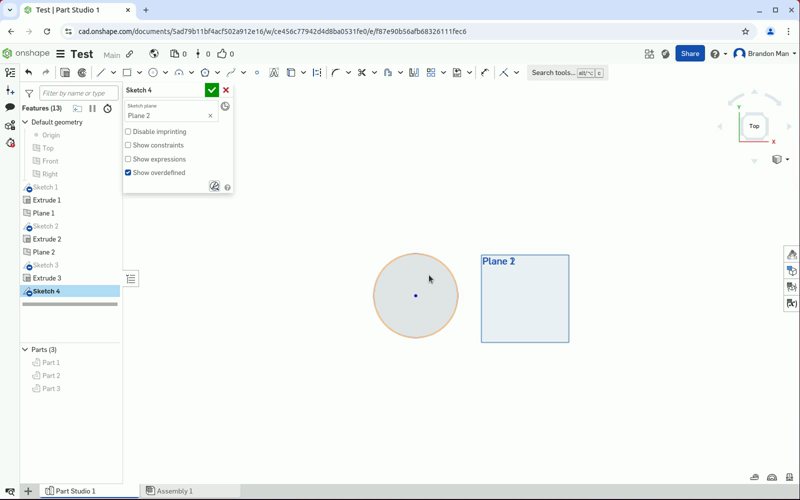
scroll(6)
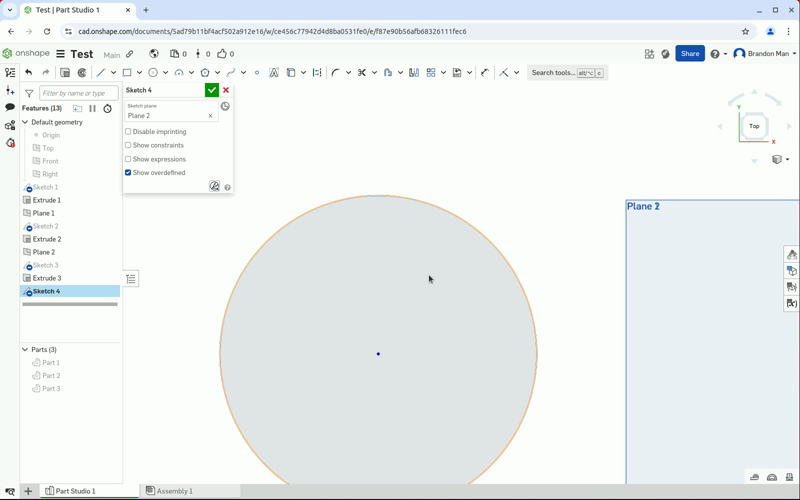
click(429, 274)
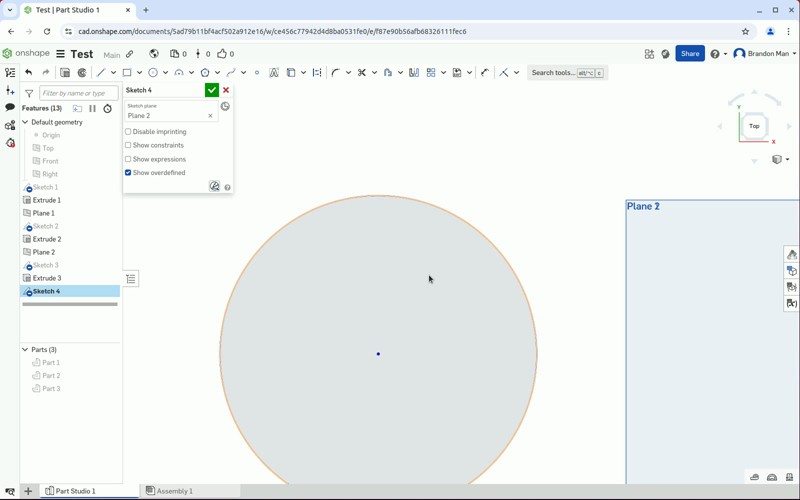
scroll(-6)
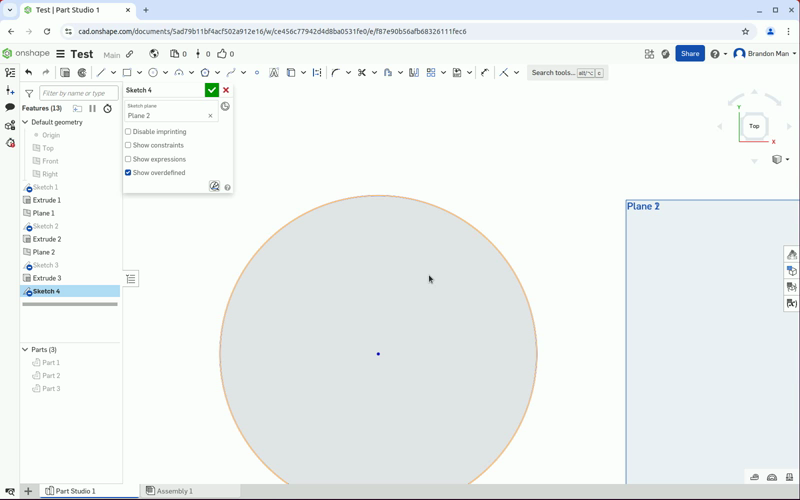
scroll(-6)
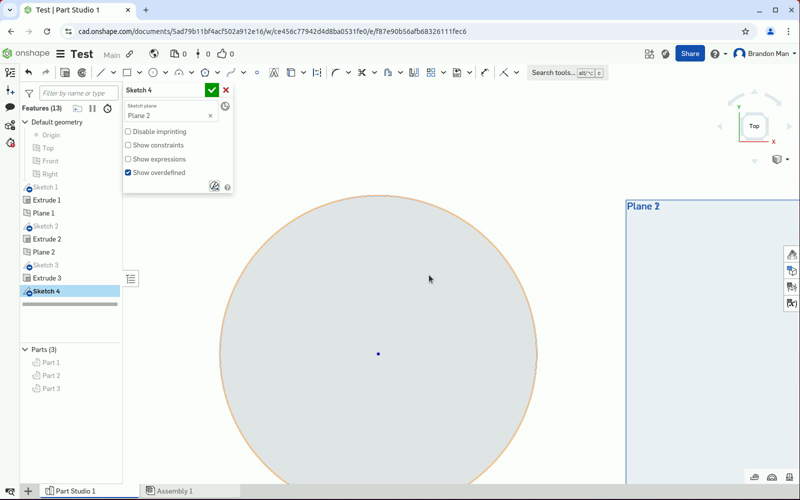
scroll(-6)
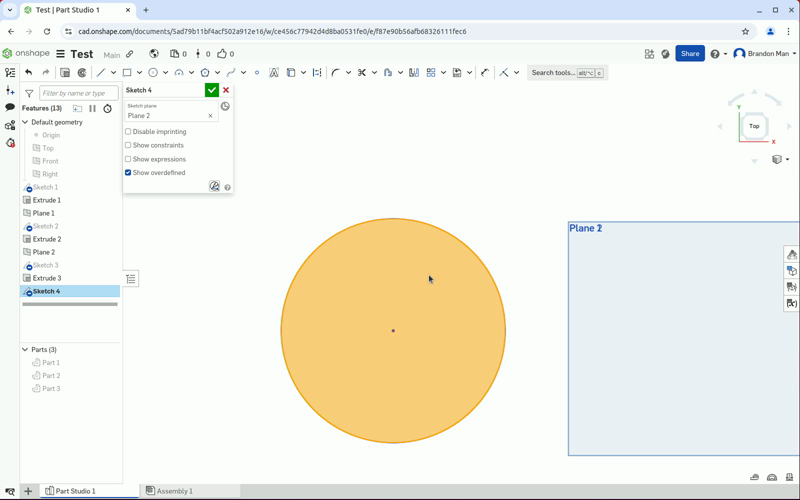
scroll(-6)
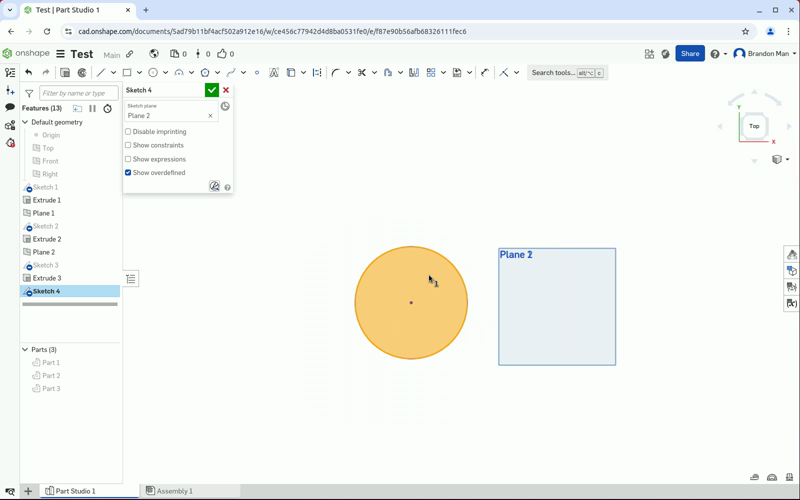
scroll(-6)
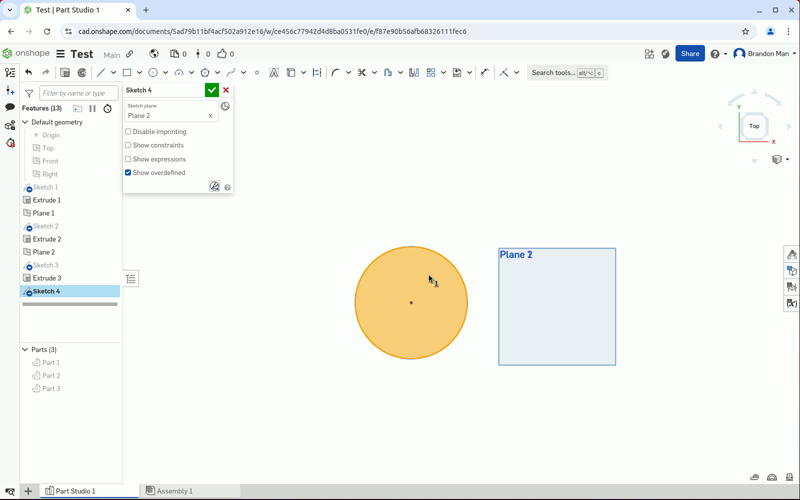
scroll(-6)
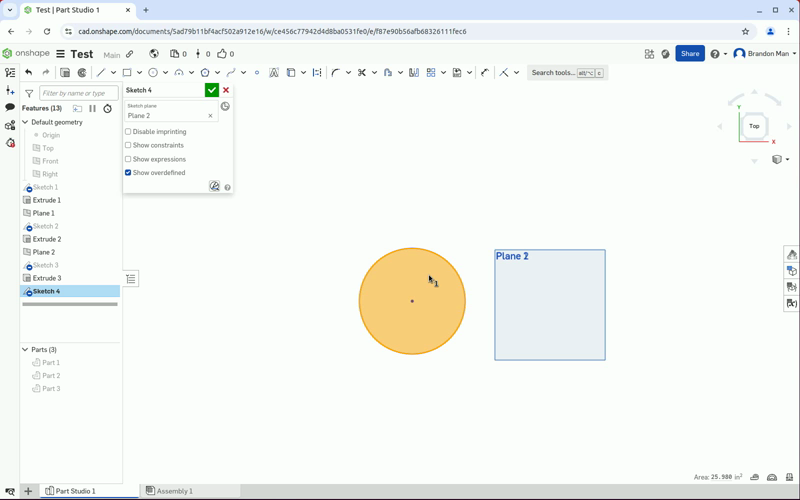
scroll(-6)
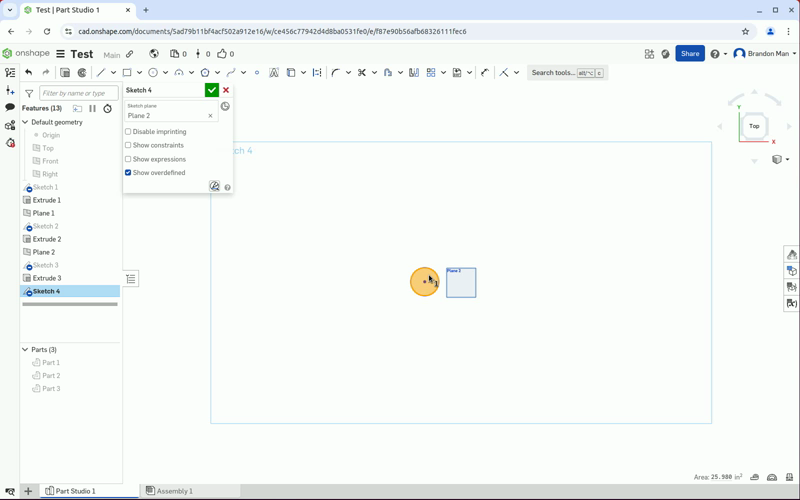
mouse_move(73, 352)
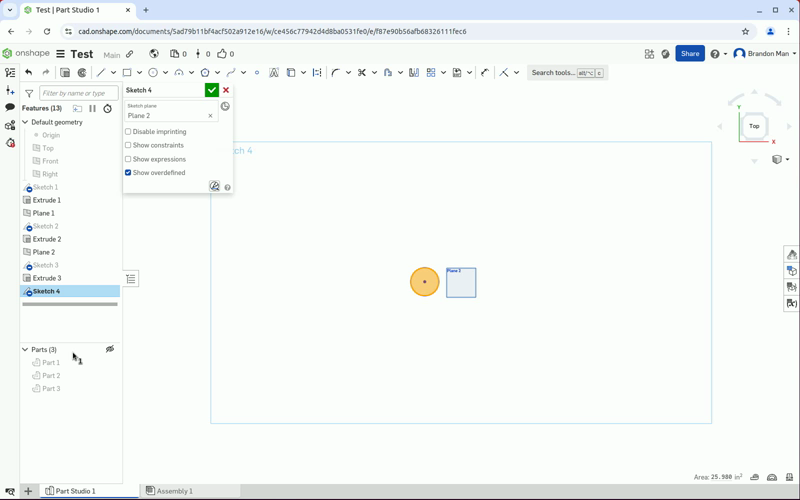
key(shift+y)
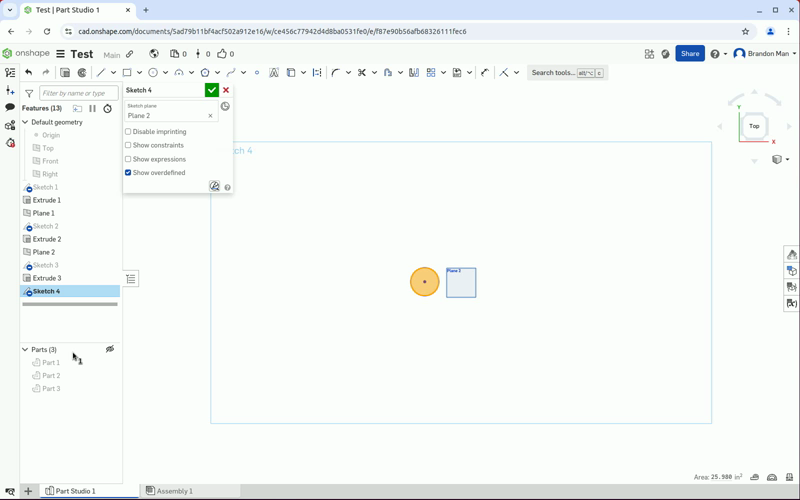
key(shift+e)
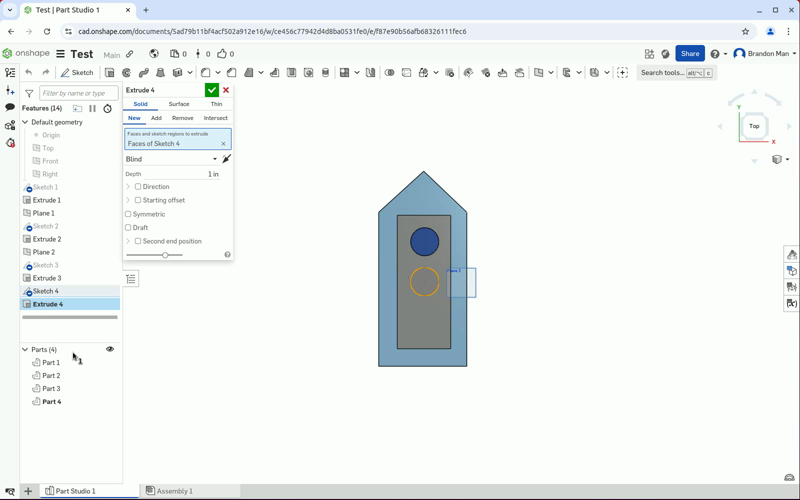
mouse_move(143, 106)
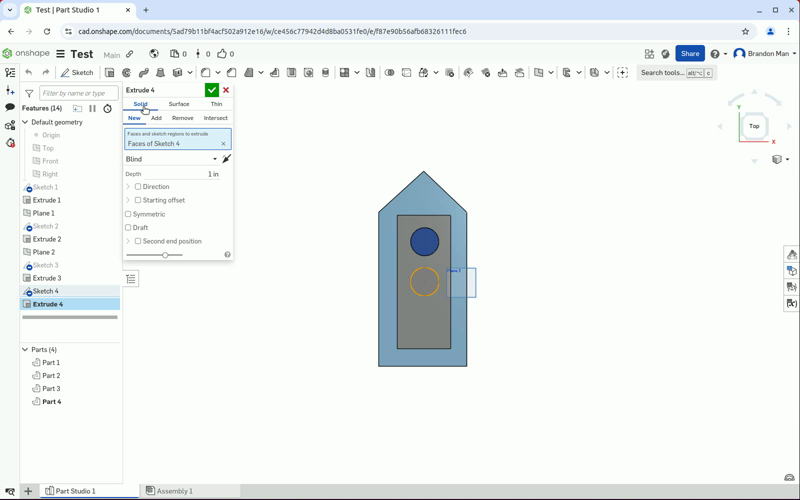
click(143, 106)
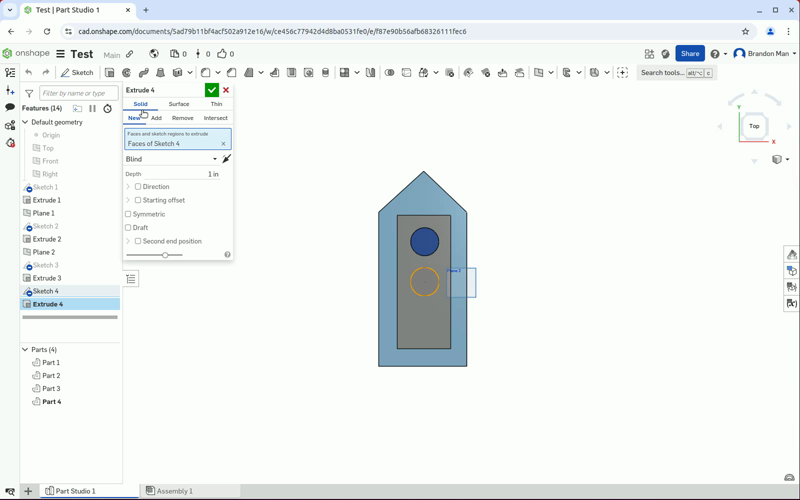
mouse_move(137, 120)
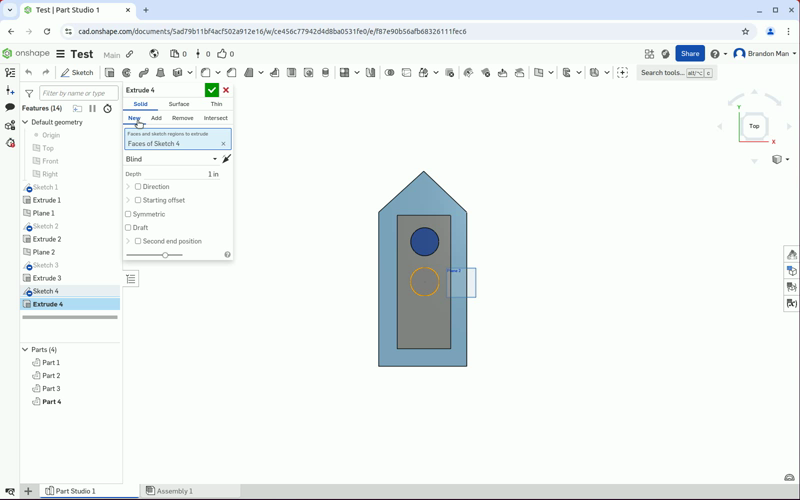
click(137, 120)
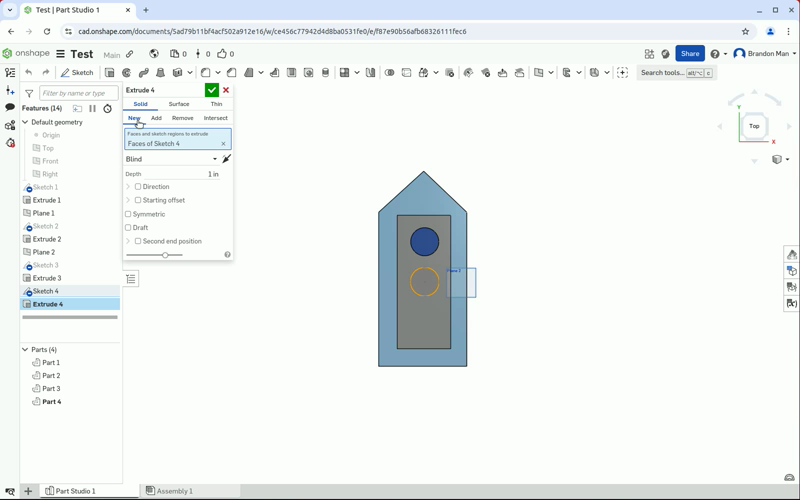
key(tab, 4)
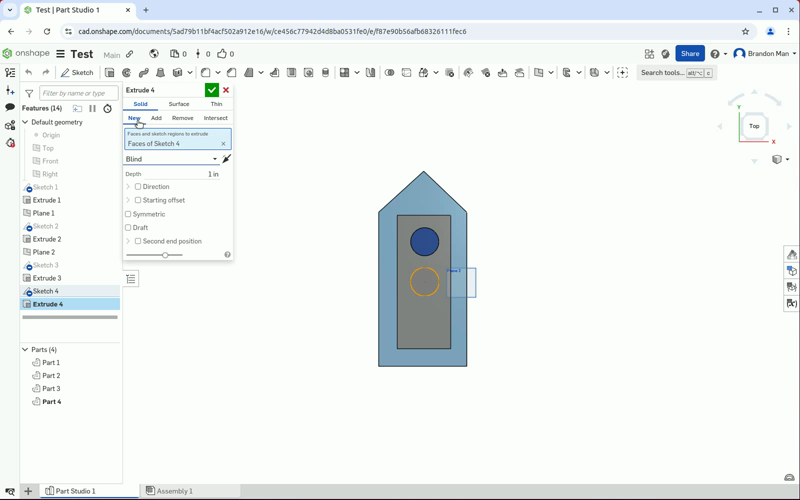
text(5.536)
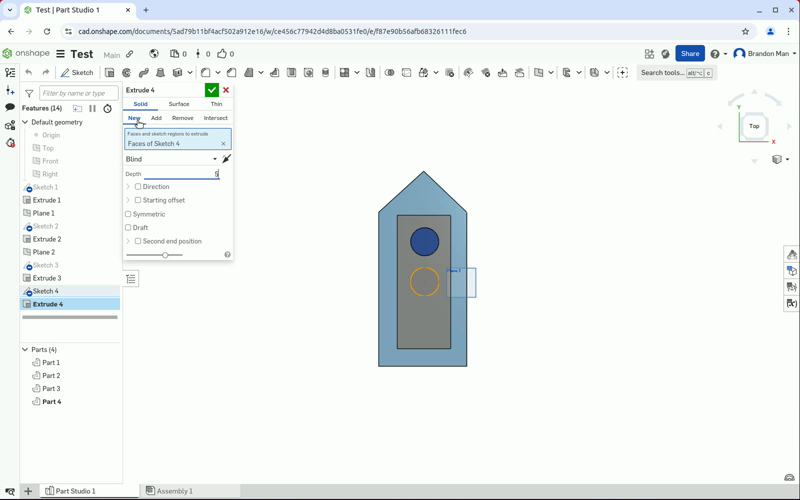
key(enter)
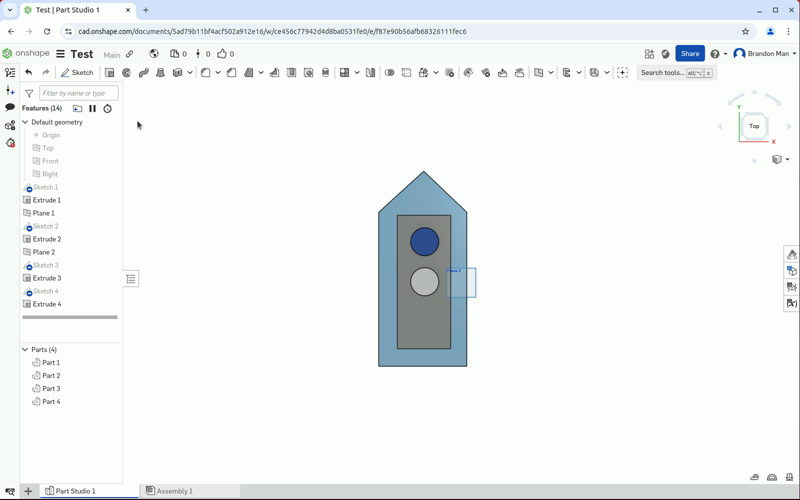
key(shift+h)
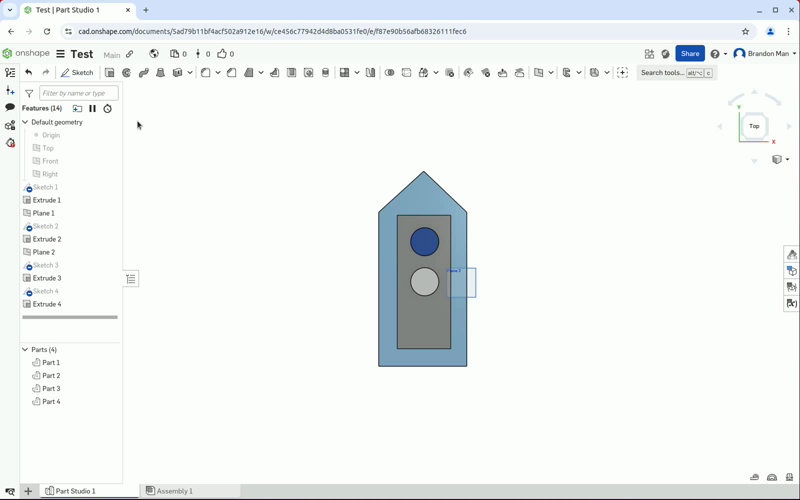
key(shift+h)
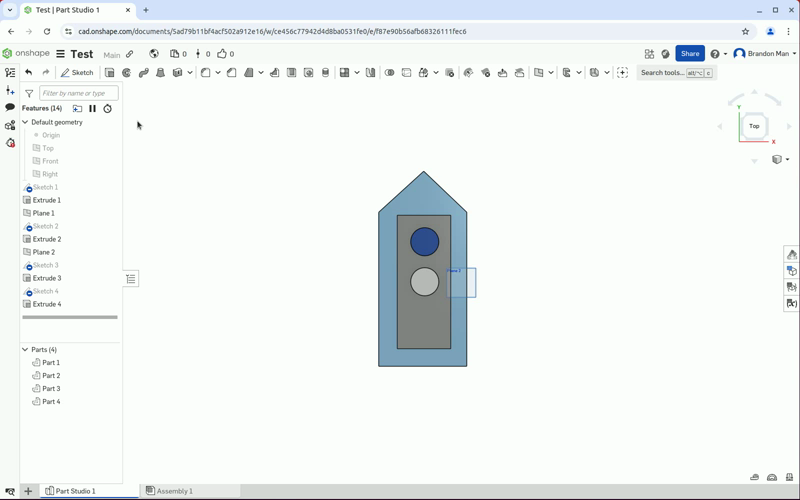
mouse_move(73, 189)
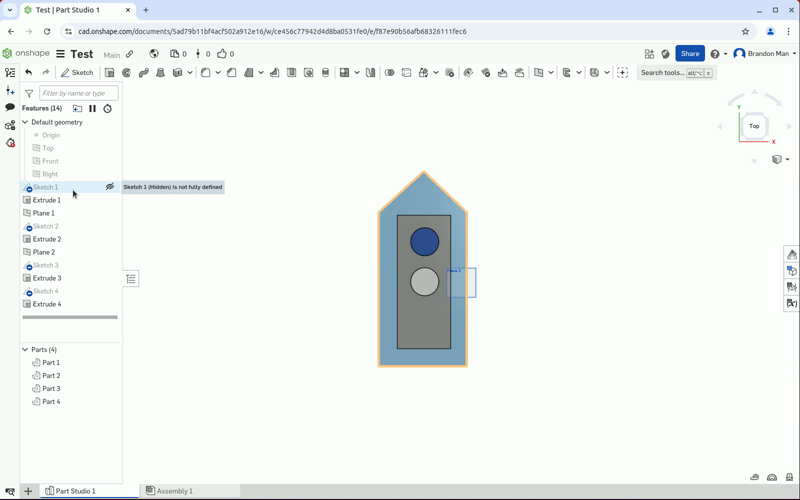
click(73, 189)
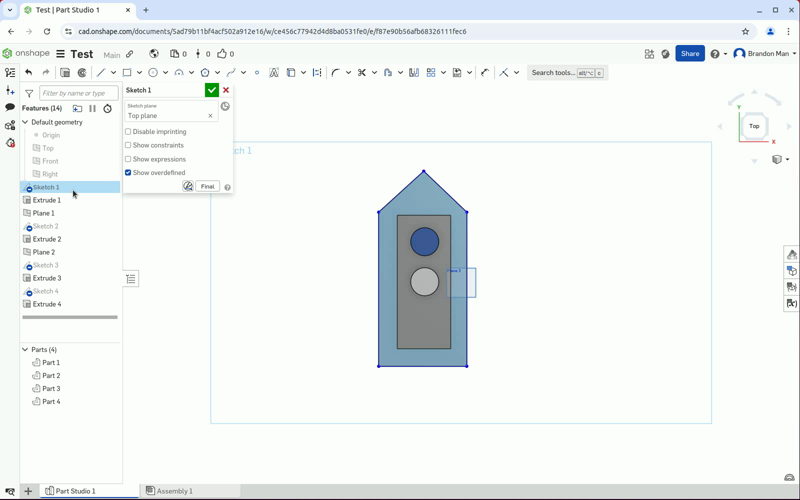
mouse_move(229, 92)
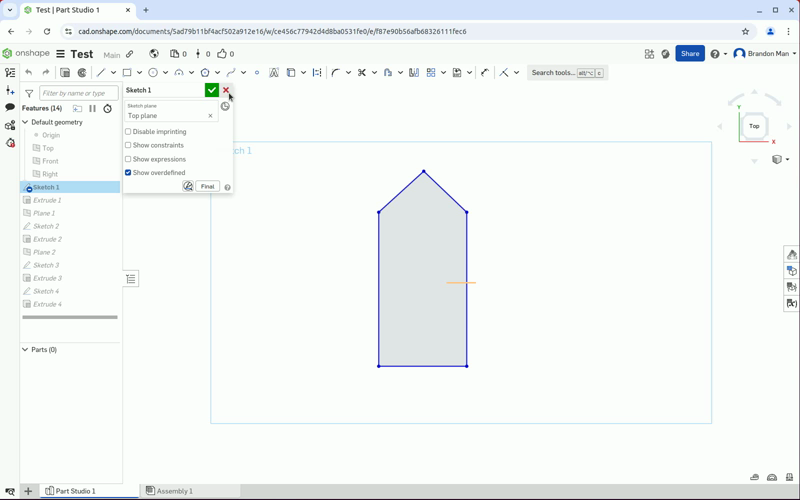
click(229, 92)
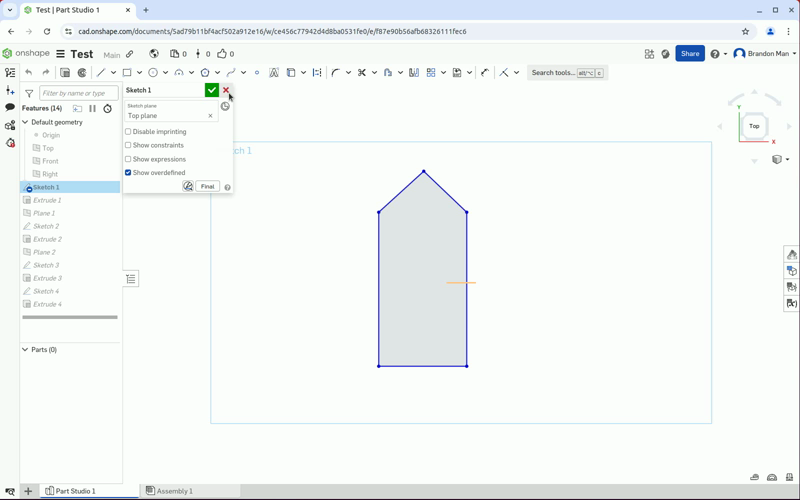
key(shift+s)
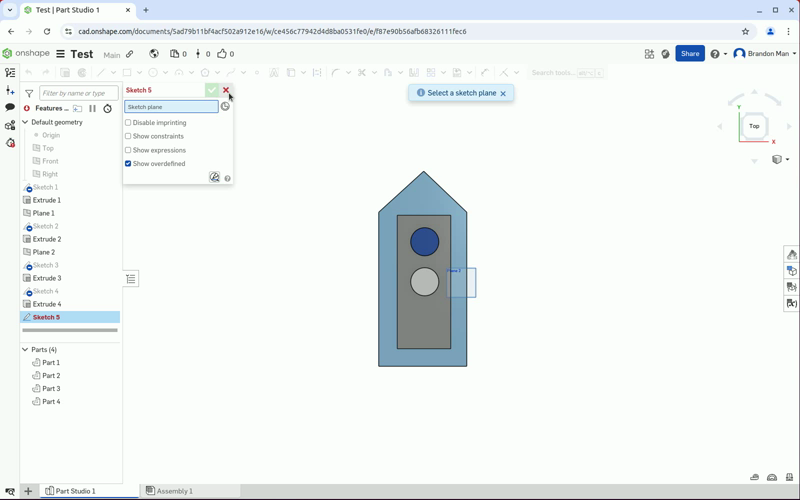
mouse_move(73, 254)
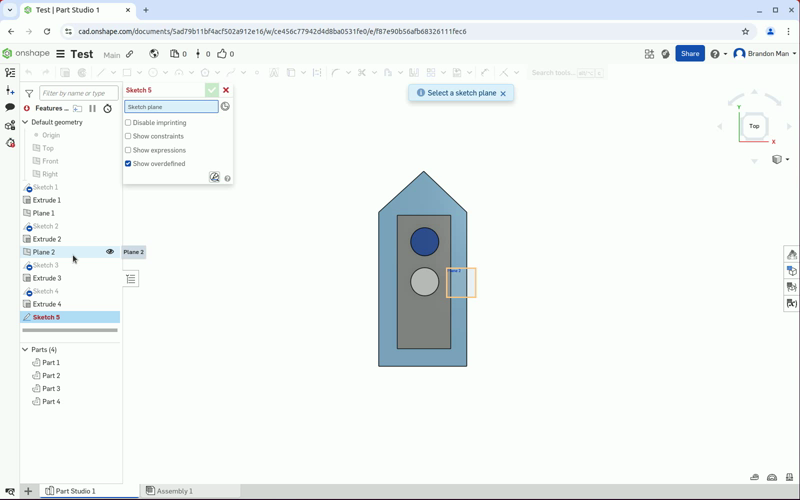
click(73, 254)
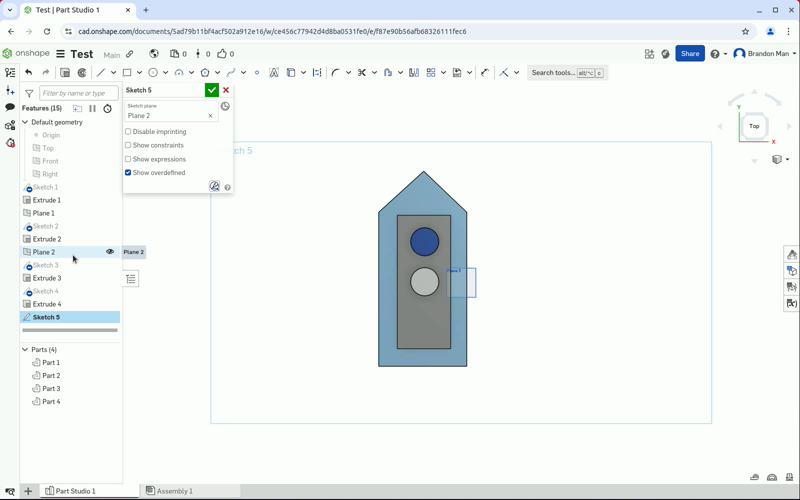
mouse_move(73, 352)
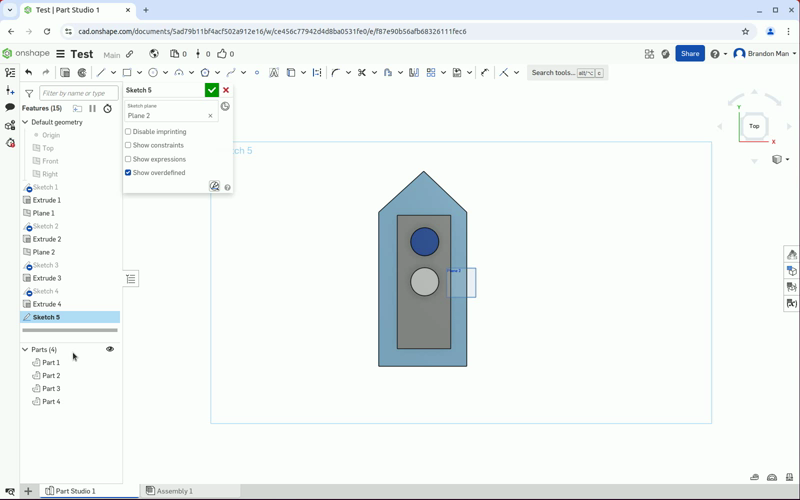
key(y)
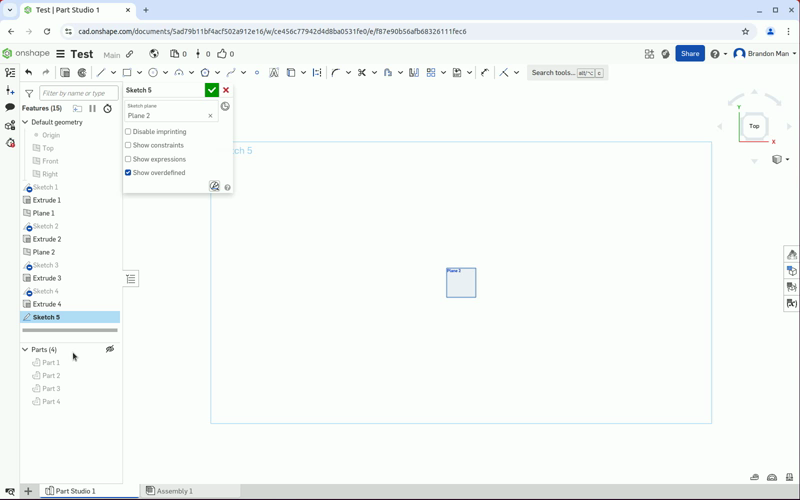
key(c)
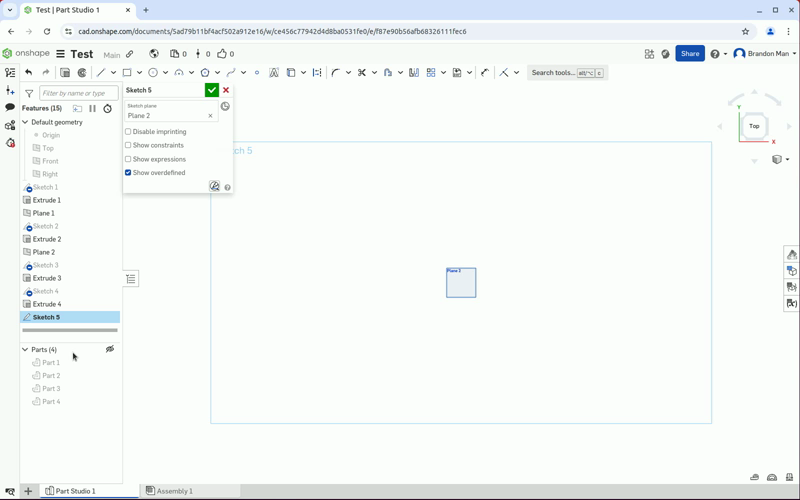
key_down(shift)
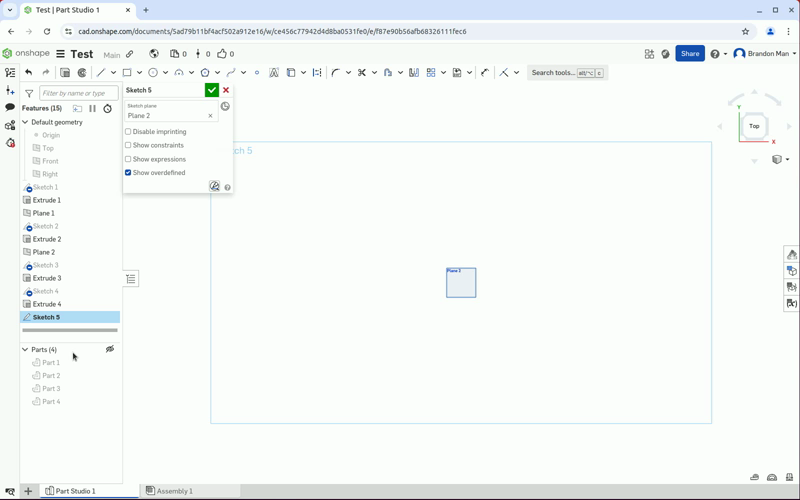
mouse_move(424, 321)
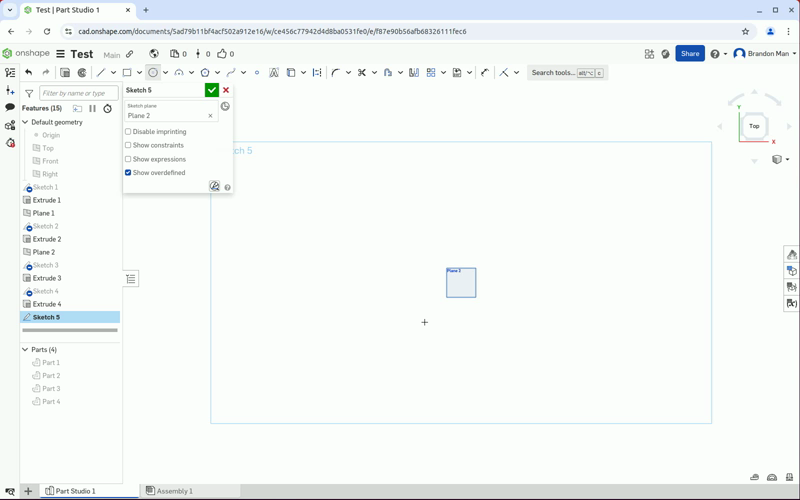
click(424, 321)
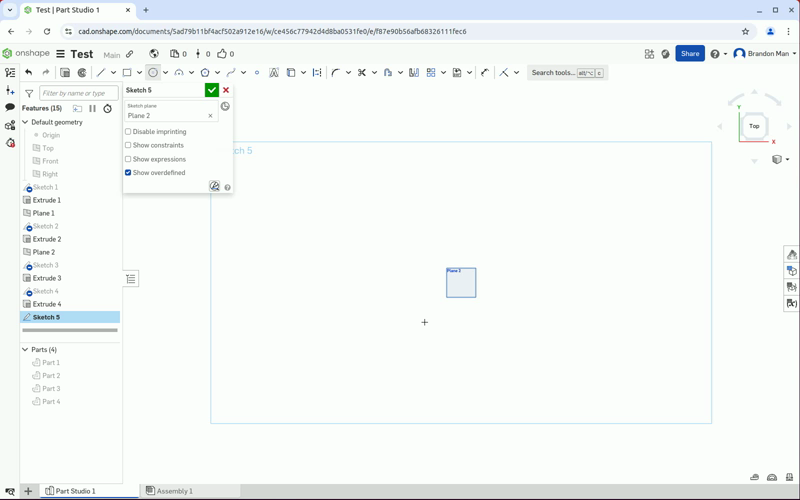
key_up(shift)
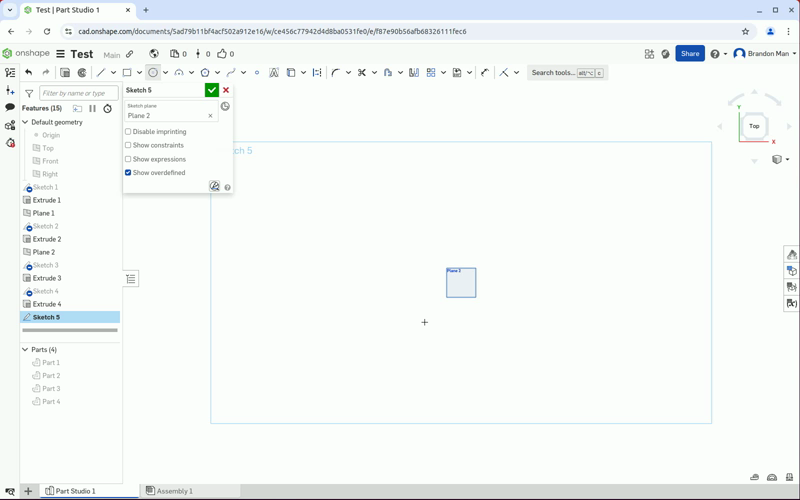
mouse_move(438, 321)
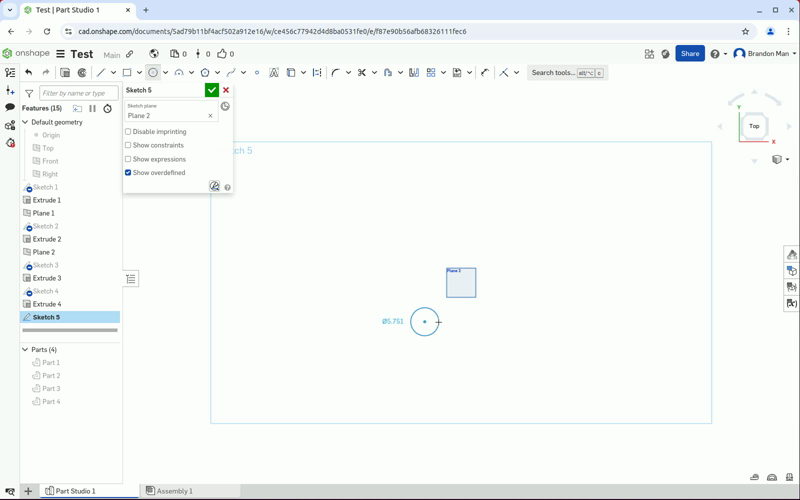
click(438, 321)
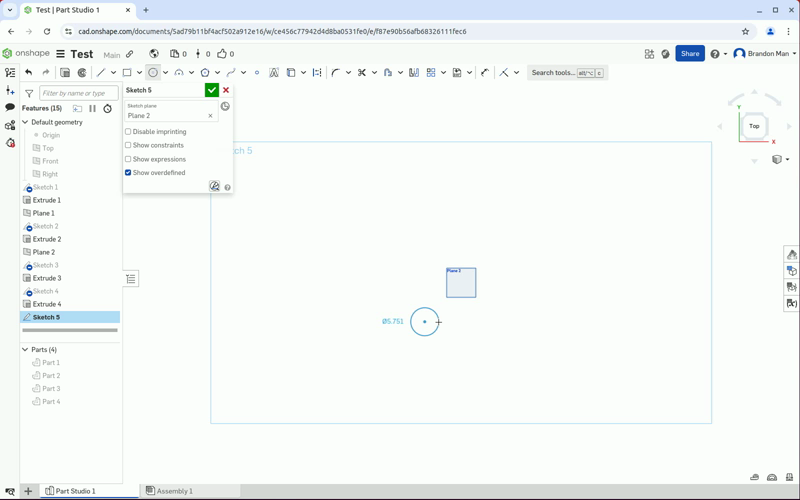
key(esc)
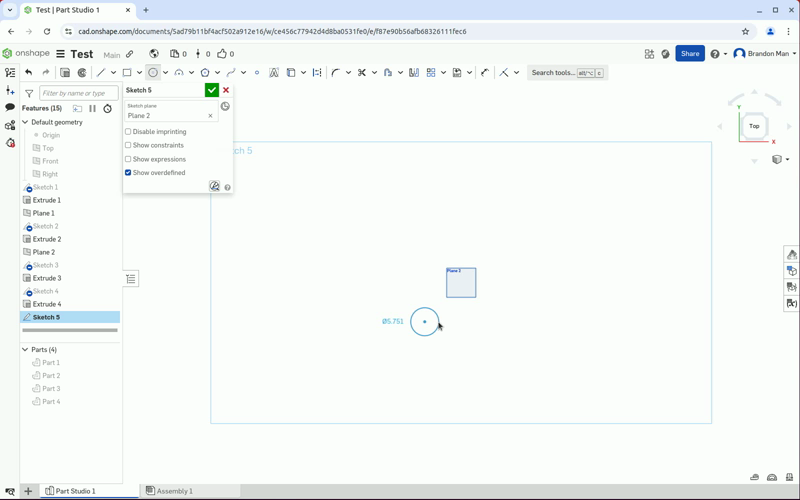
mouse_move(437, 318)
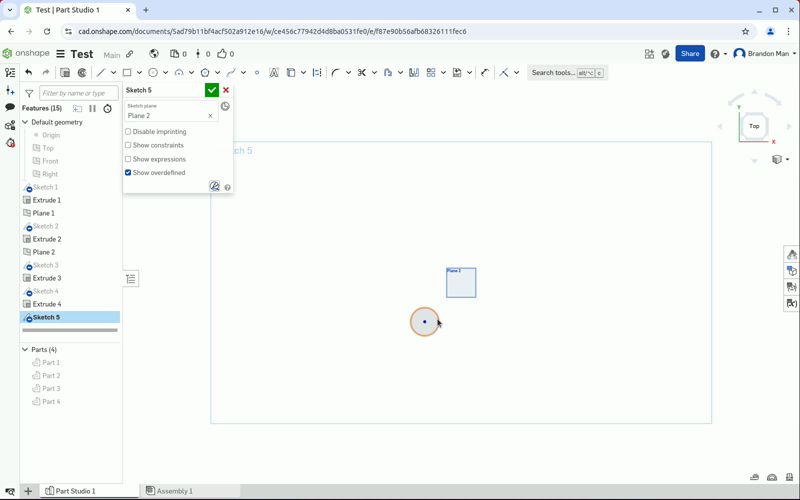
scroll(6)
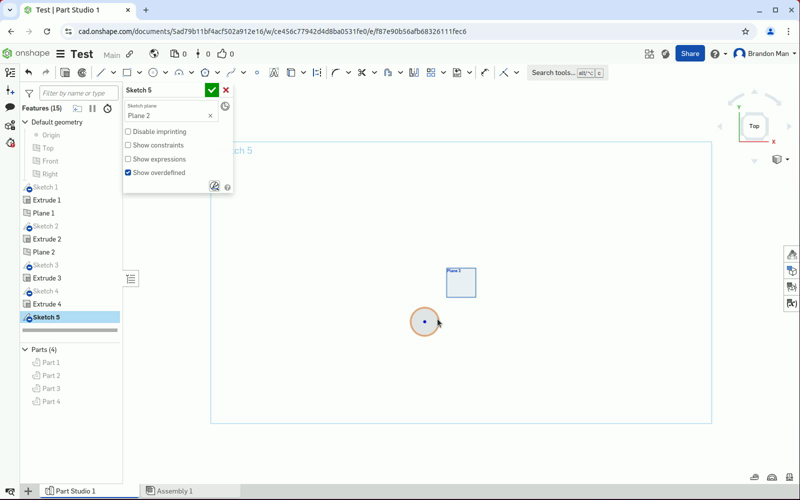
scroll(6)
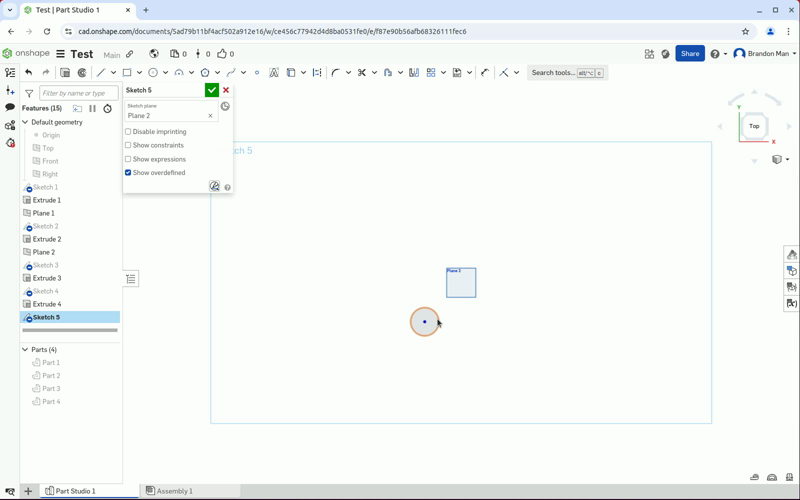
scroll(6)
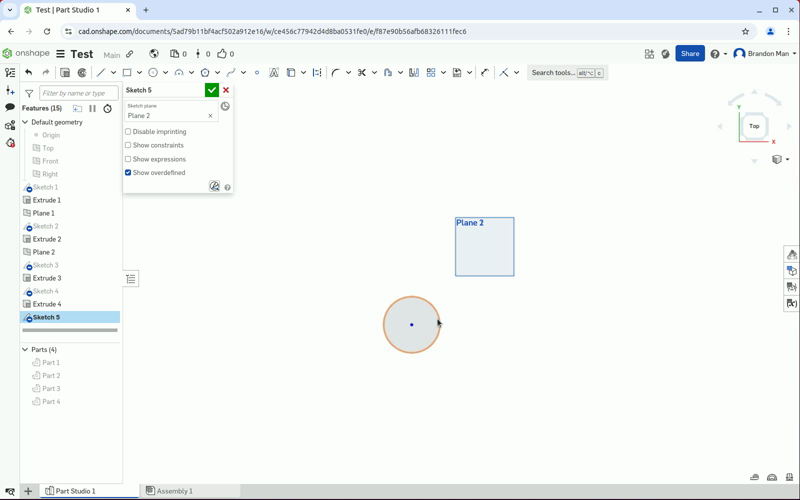
scroll(6)
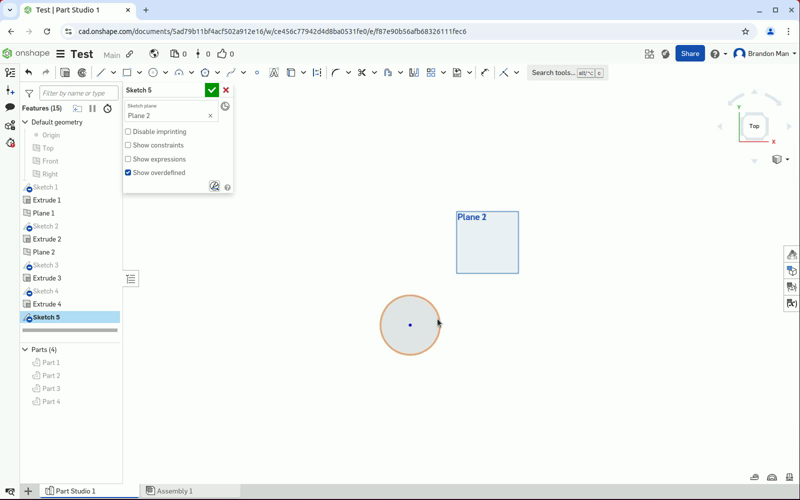
scroll(6)
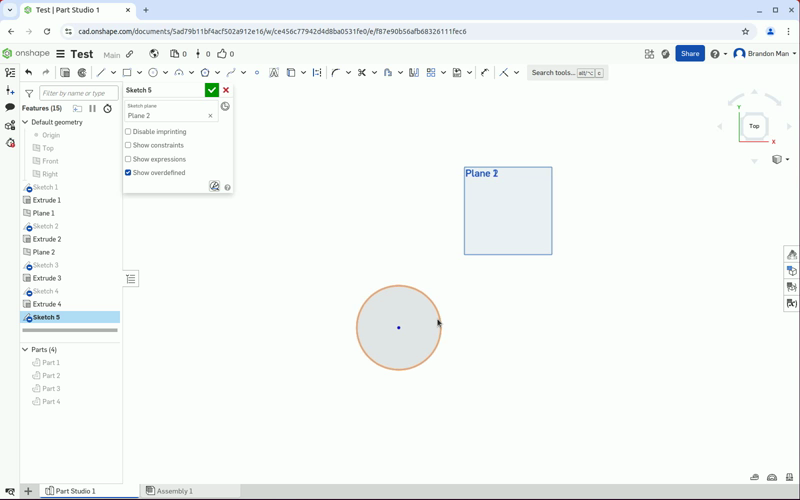
scroll(6)
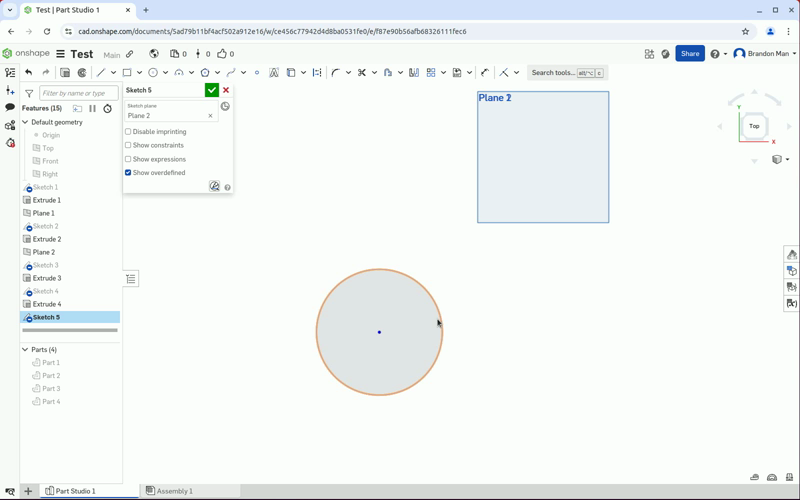
scroll(6)
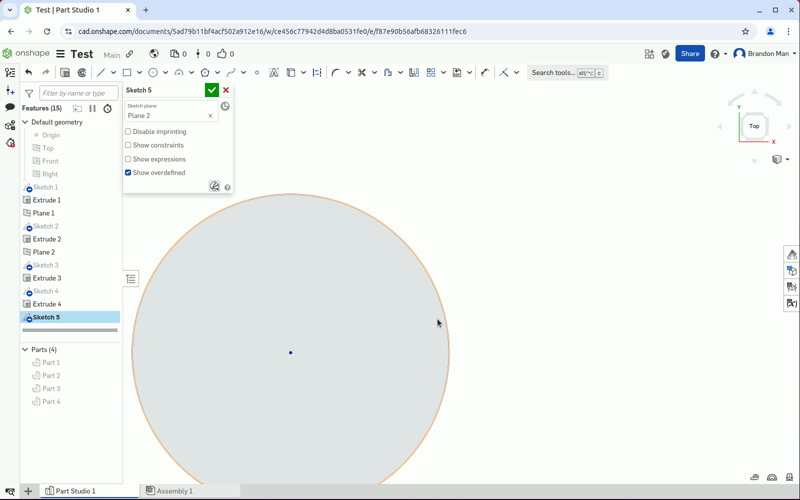
click(437, 318)
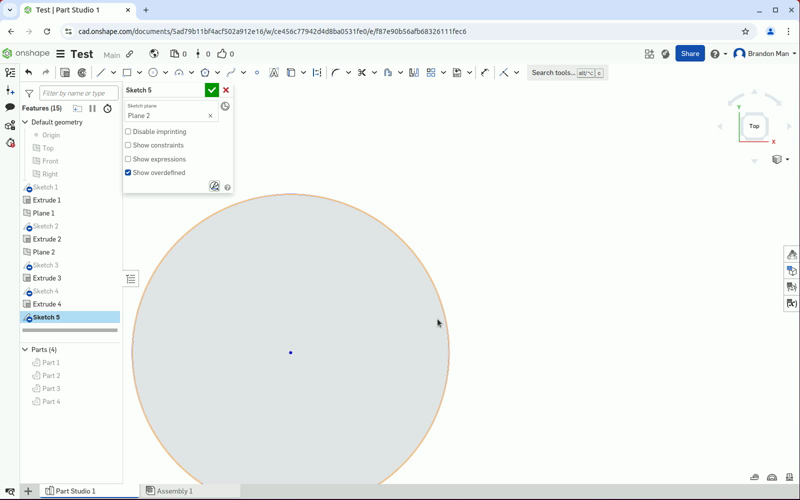
scroll(-6)
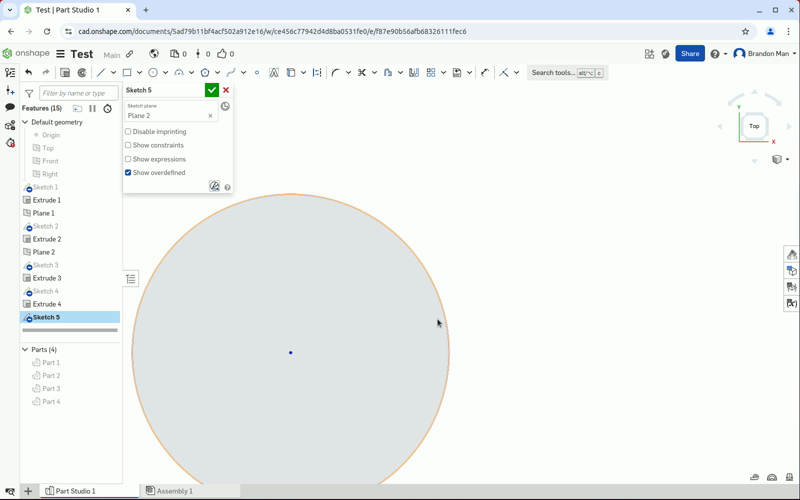
scroll(-6)
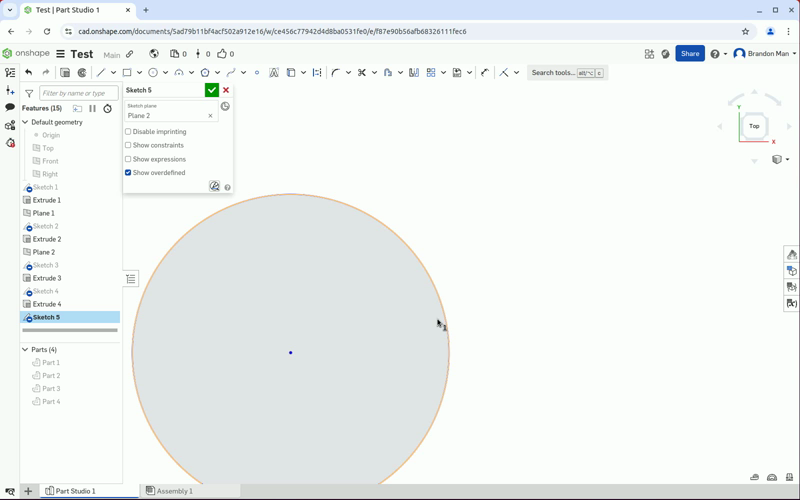
scroll(-6)
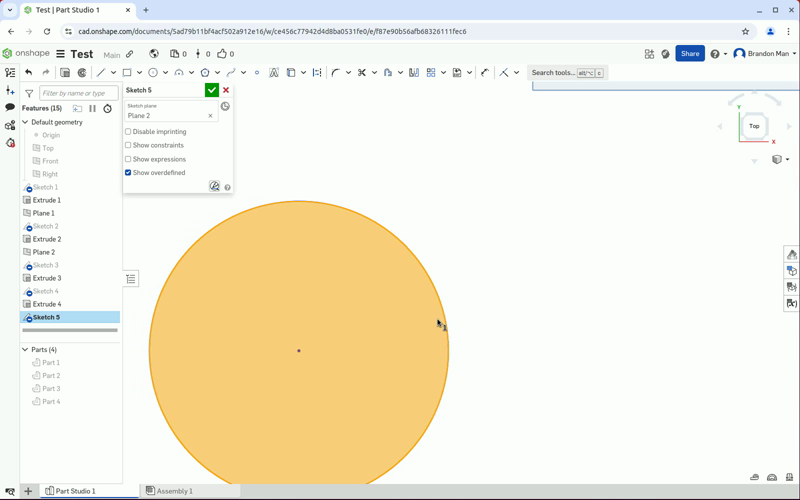
scroll(-6)
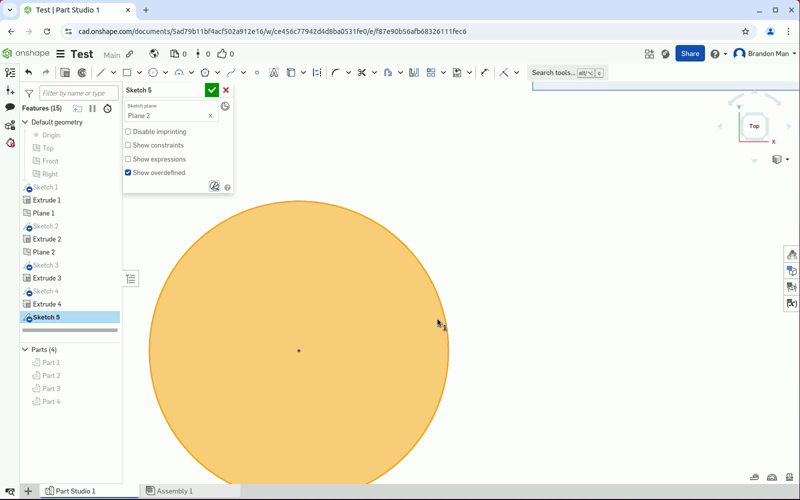
scroll(-6)
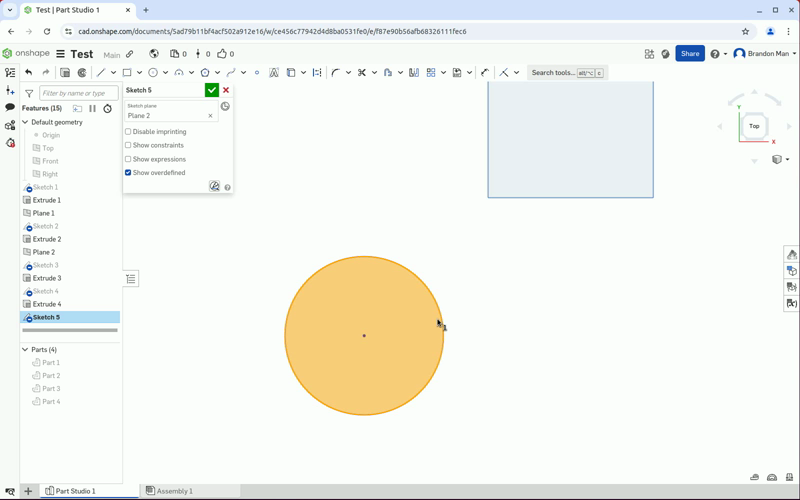
scroll(-6)
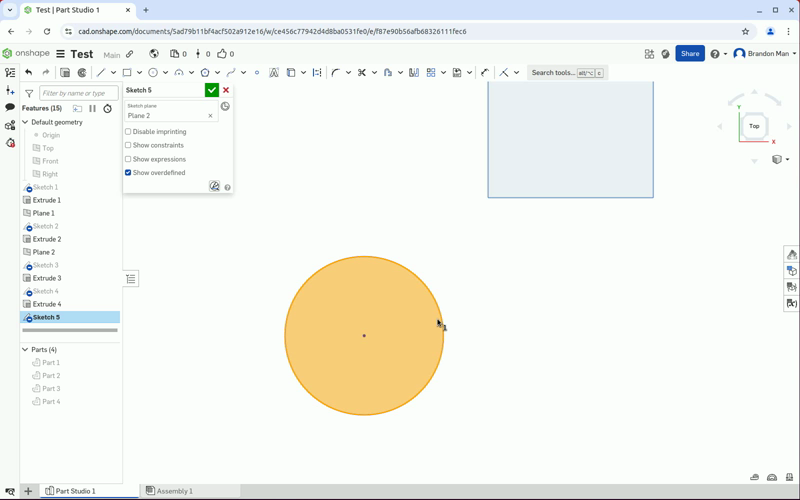
scroll(-6)
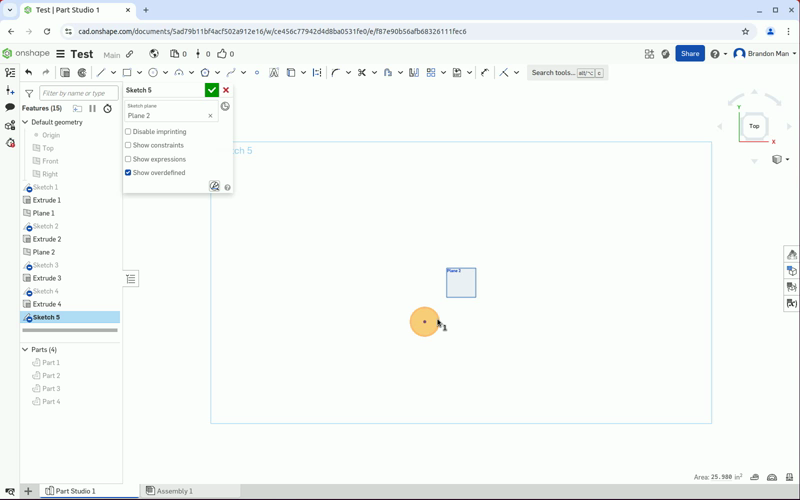
mouse_move(73, 352)
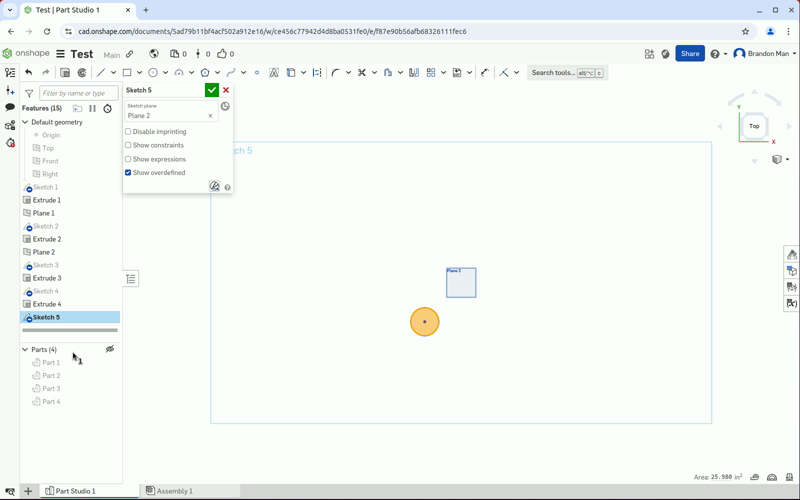
key(shift+y)
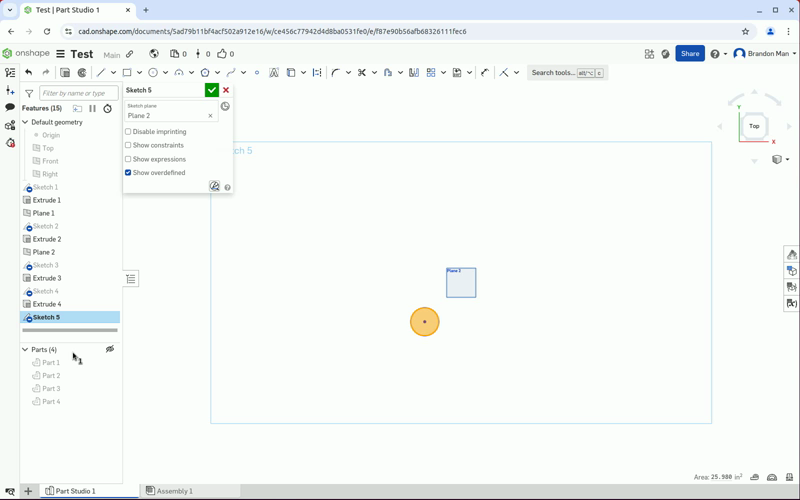
key(shift+e)
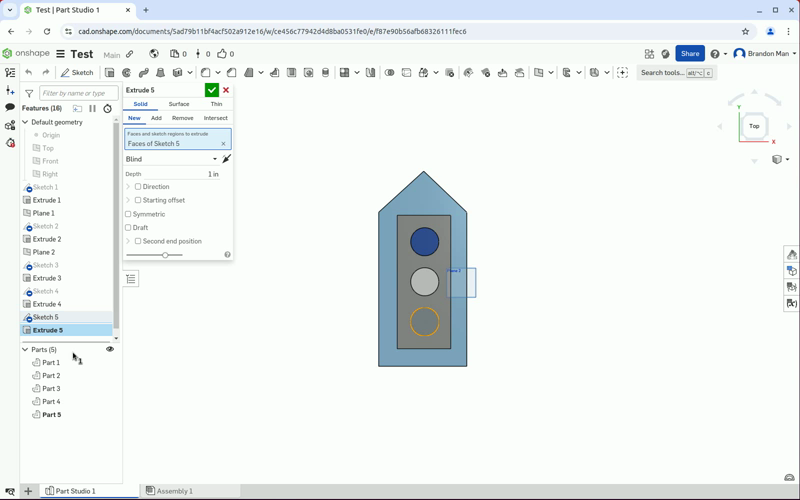
mouse_move(143, 106)
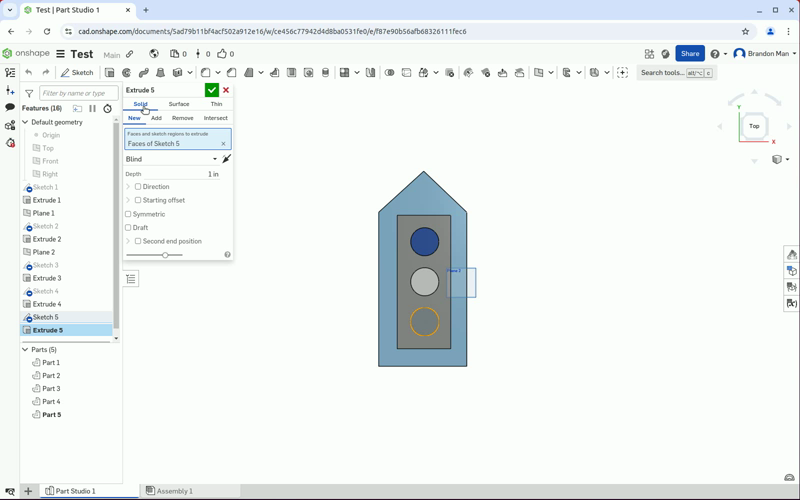
click(143, 106)
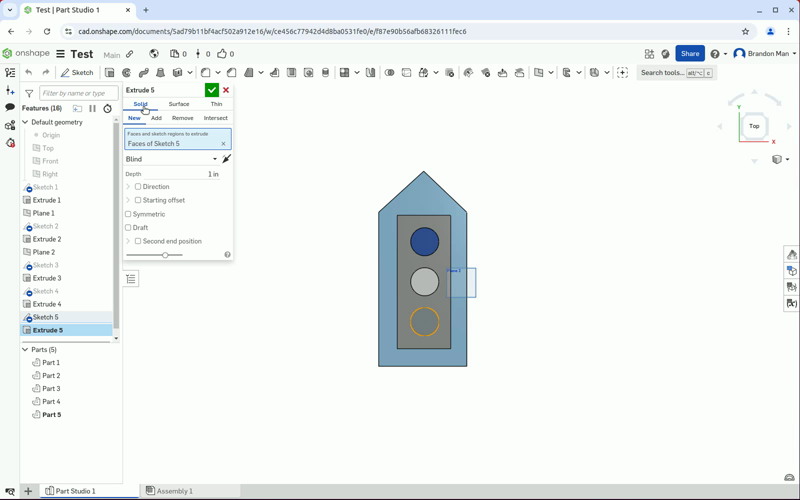
mouse_move(137, 120)
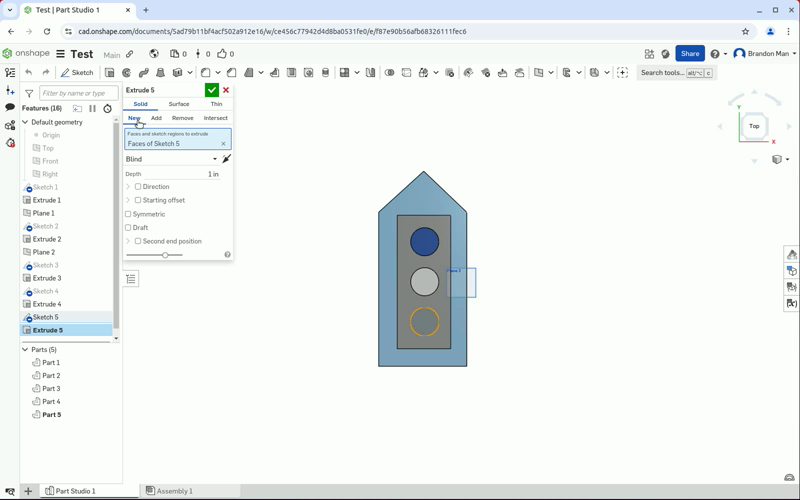
click(137, 120)
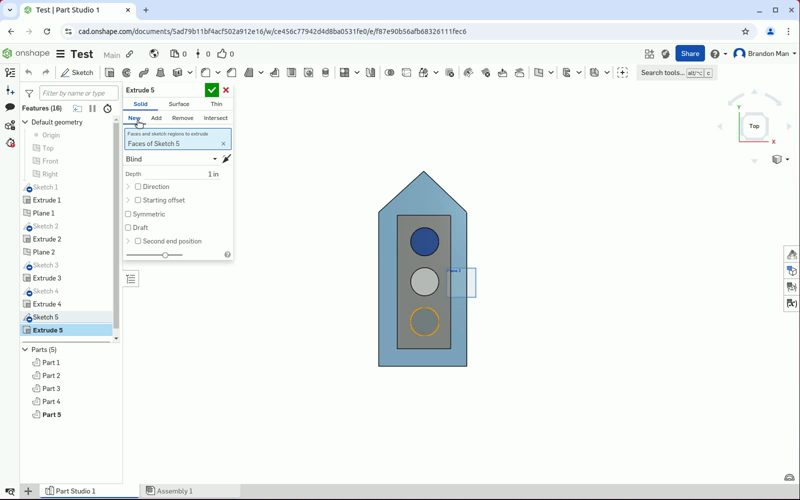
key(tab, 4)
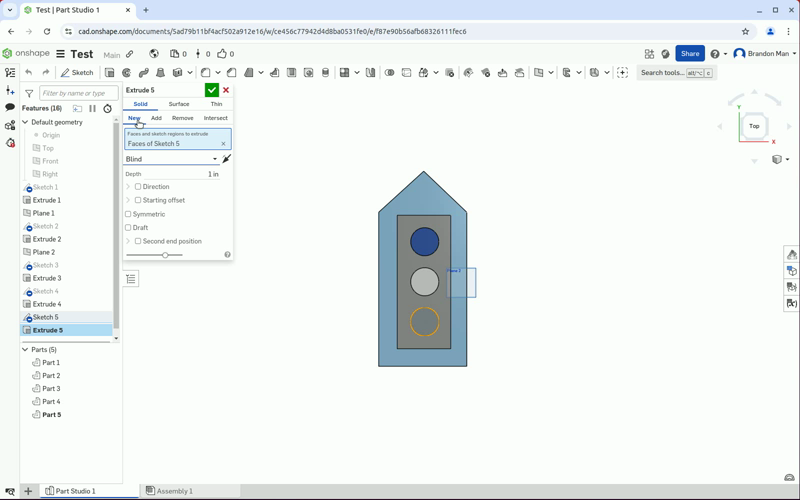
text(5.536)
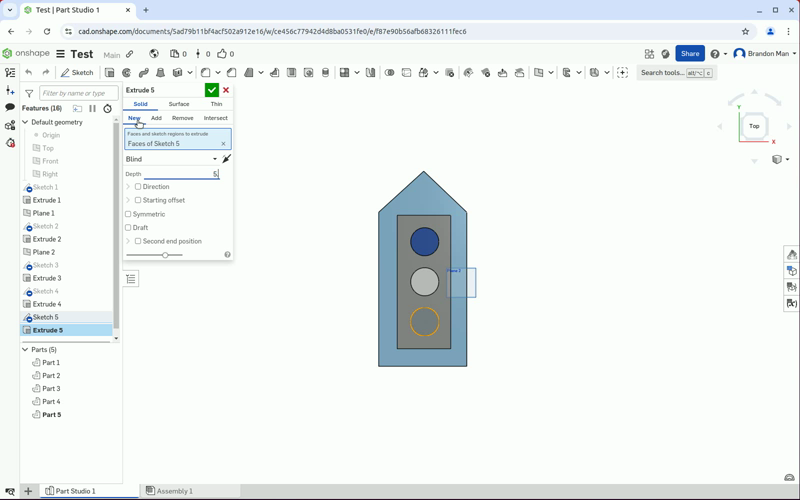
key(enter)
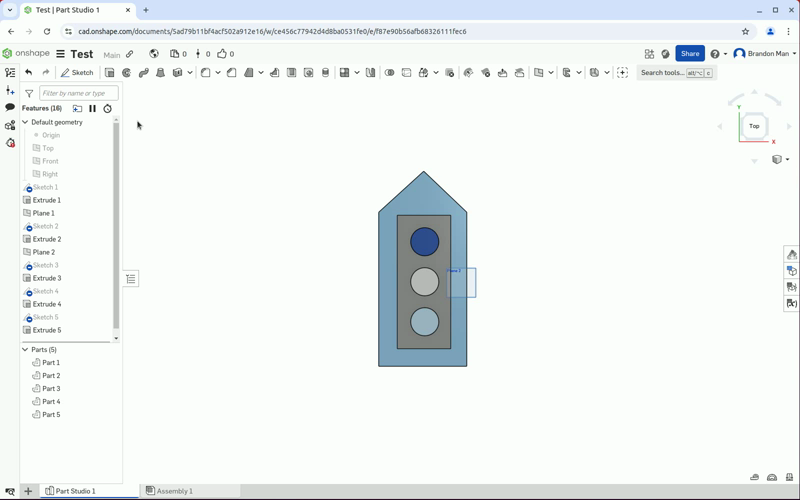
key(shift+h)
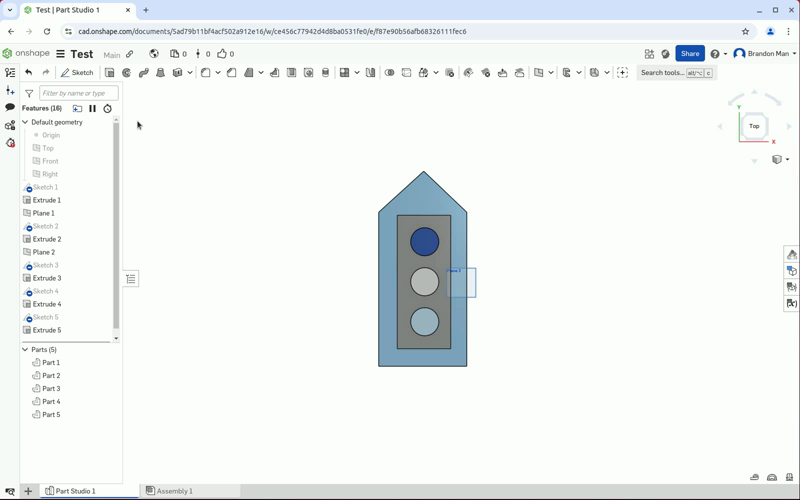
key(shift+h)
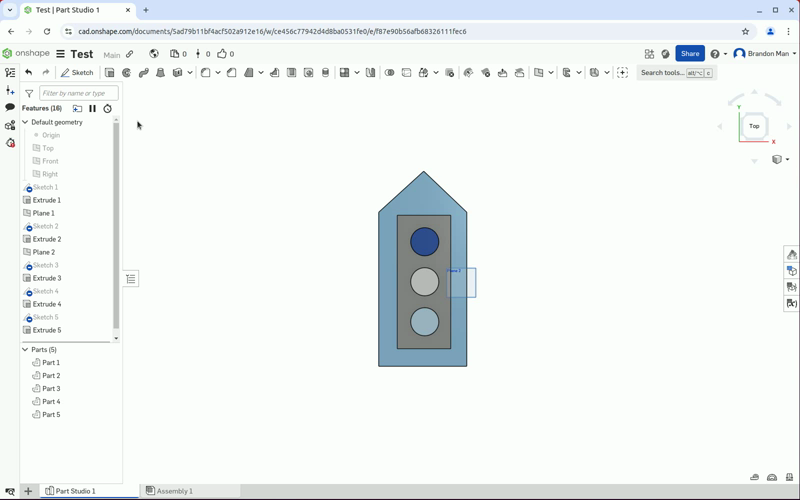
key(shift+7)
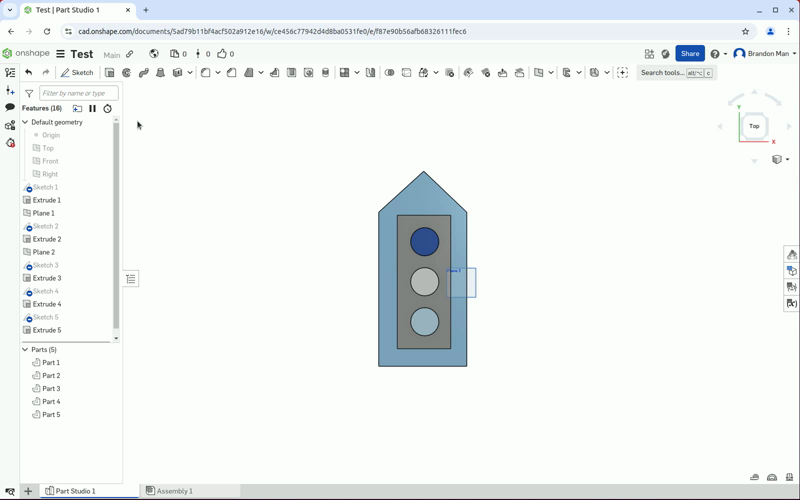
key(up, 3)
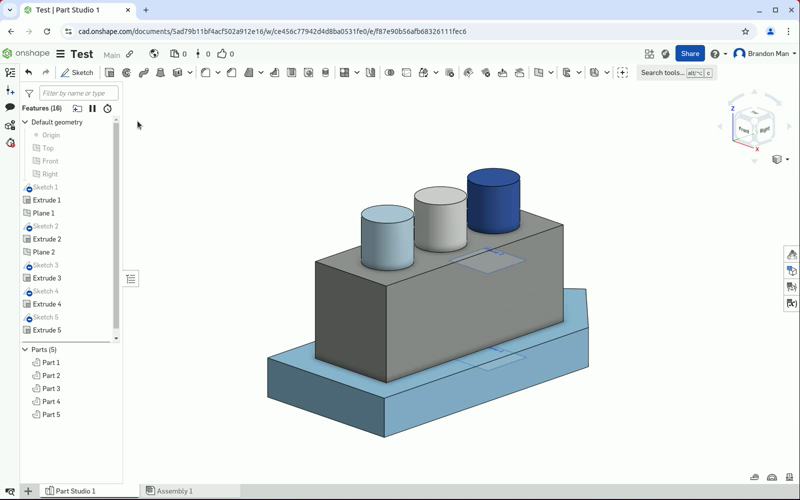
key(left, 3)
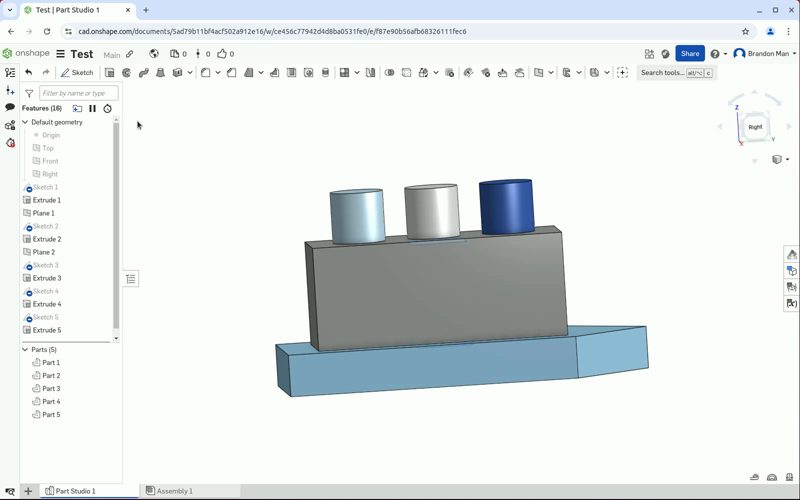
key(right, 3)
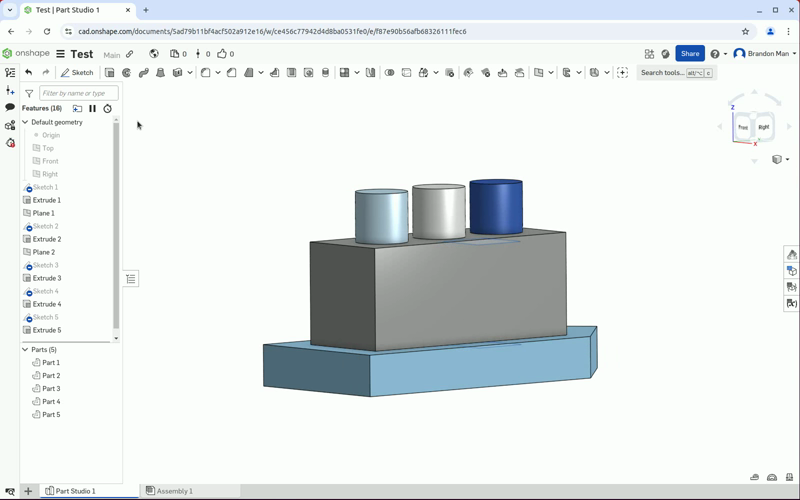
key(down, 3)
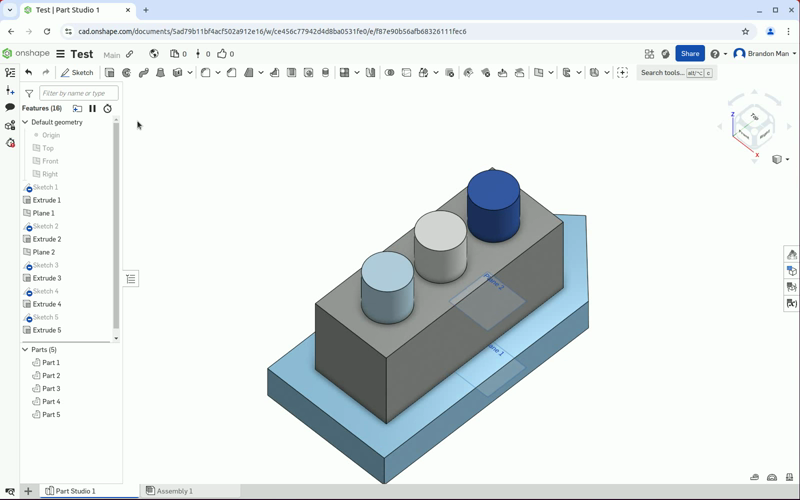
mouse_move(69, 189)
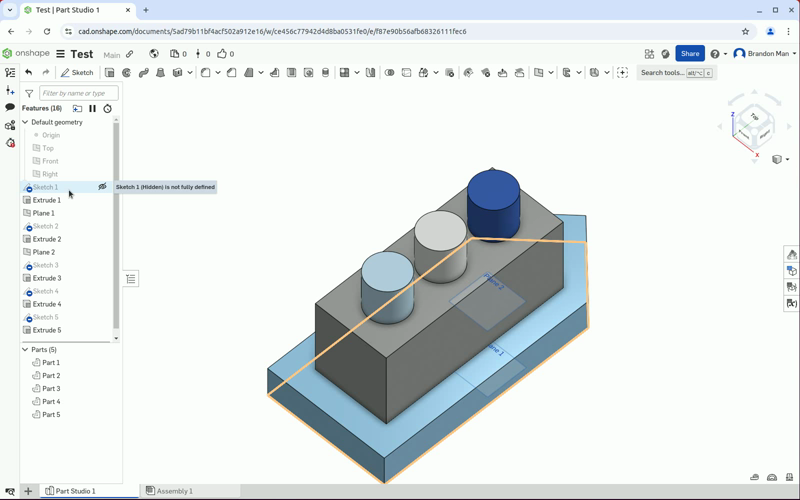
click(69, 189)